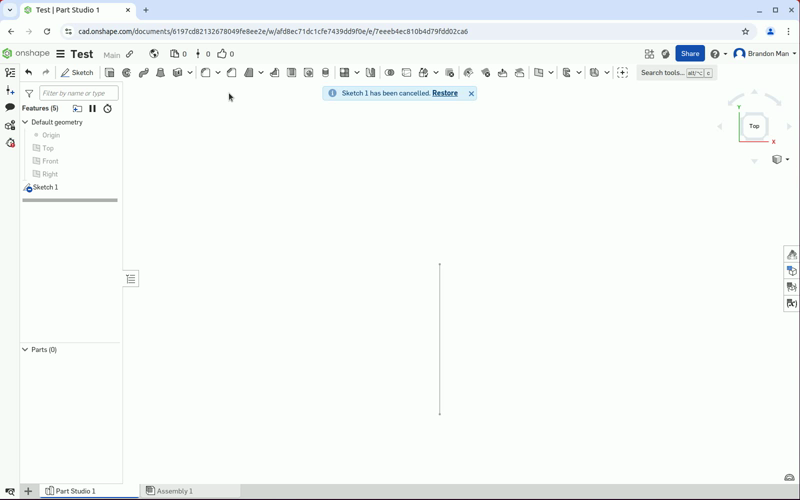
key(shift+h)
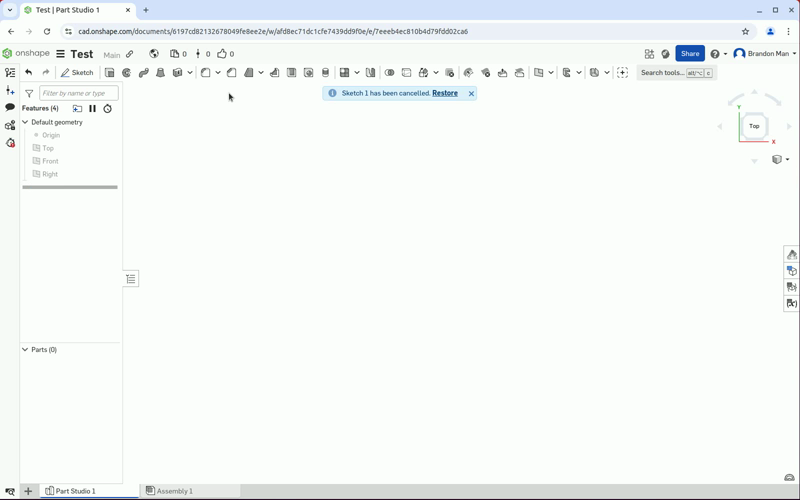
key(shift+s)
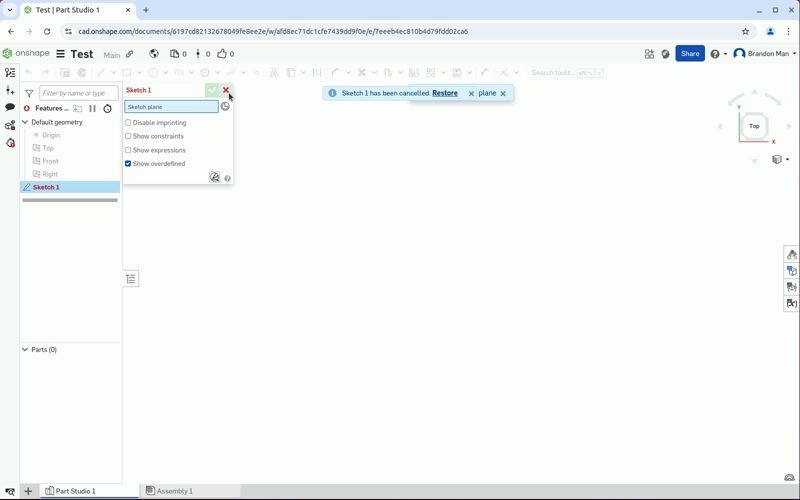
mouse_move(73, 150)
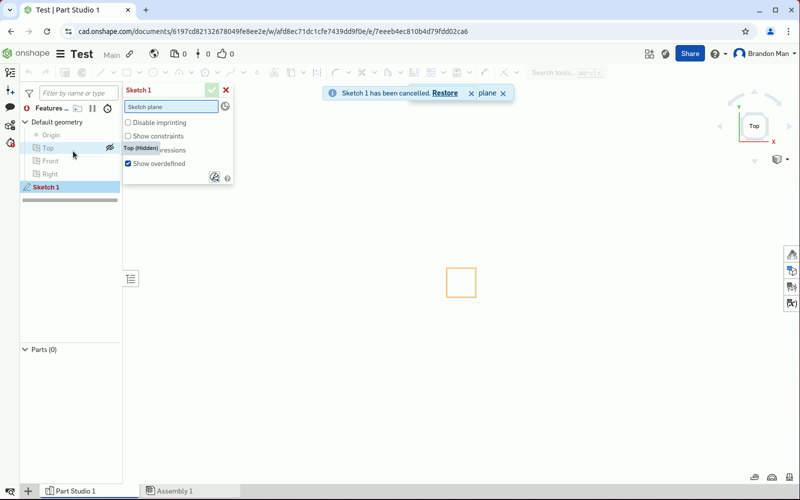
click(73, 150)
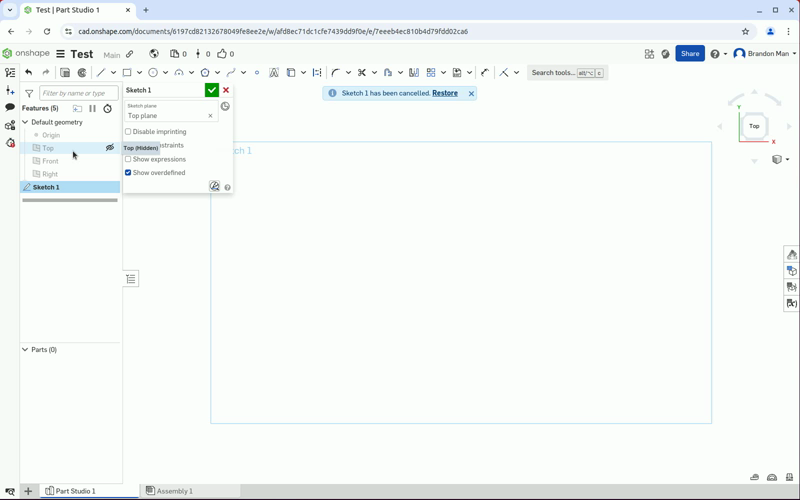
mouse_move(73, 352)
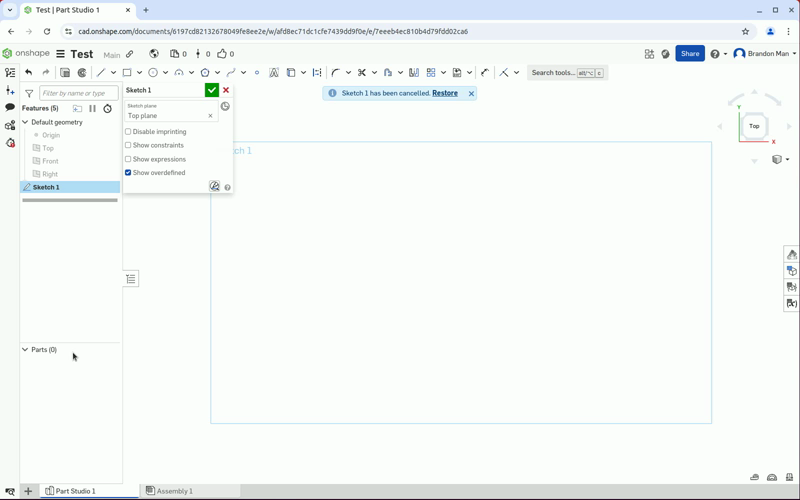
key(y)
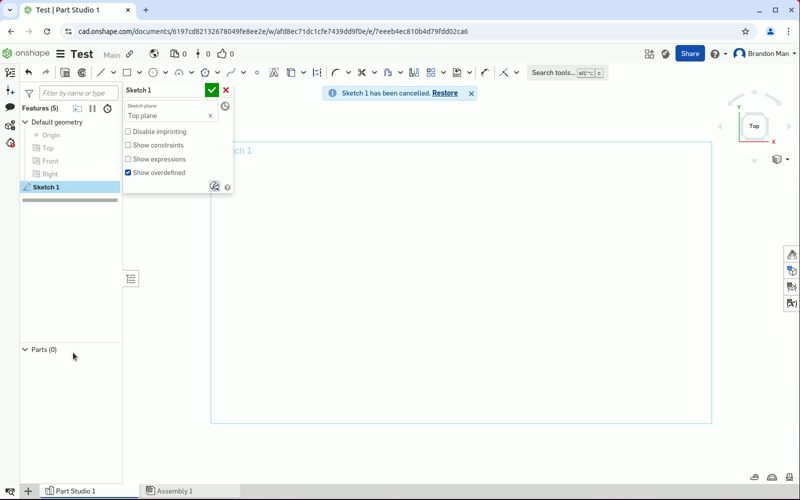
key(l)
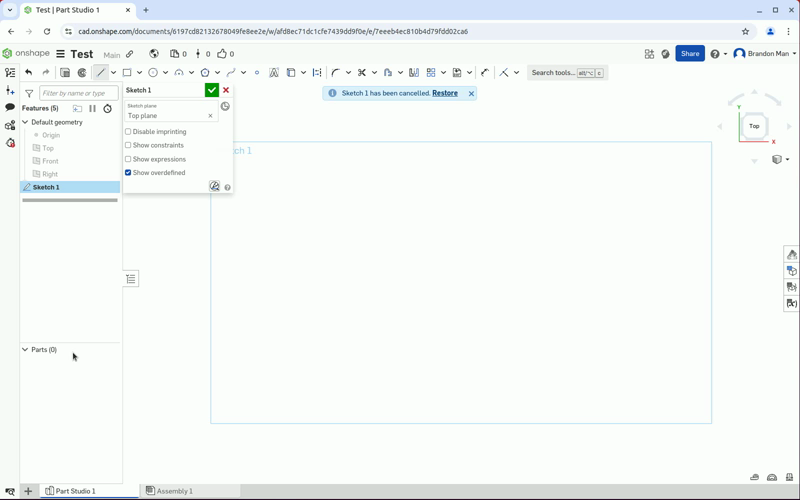
key_down(shift)
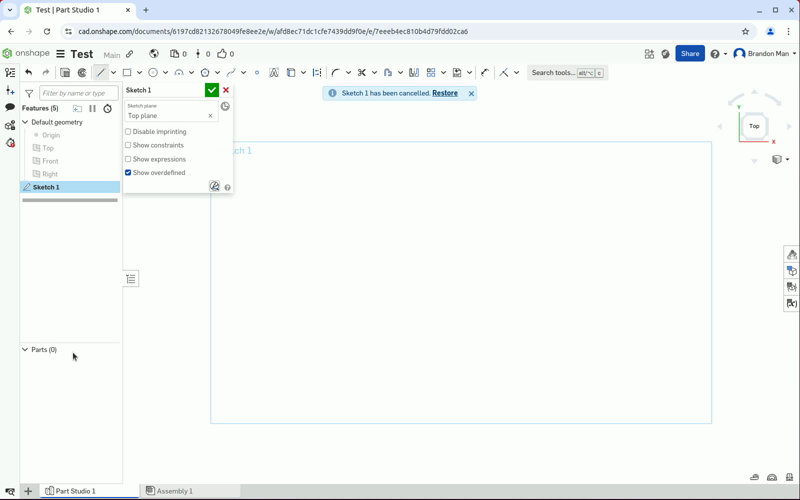
mouse_move(460, 282)
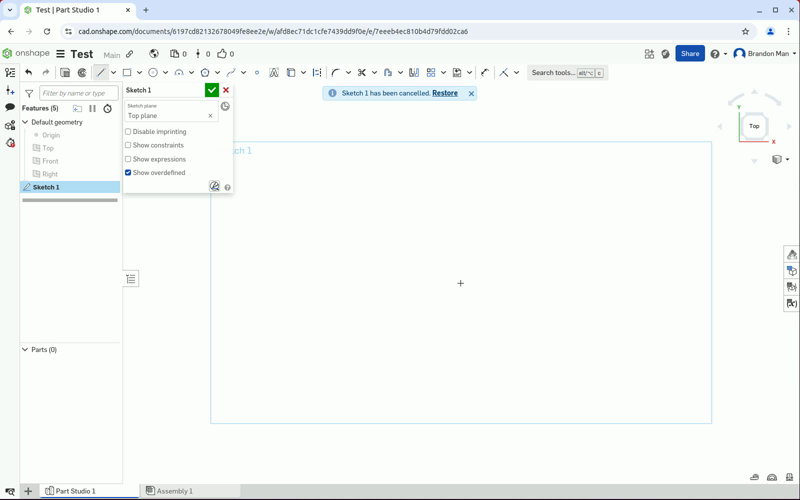
click(460, 282)
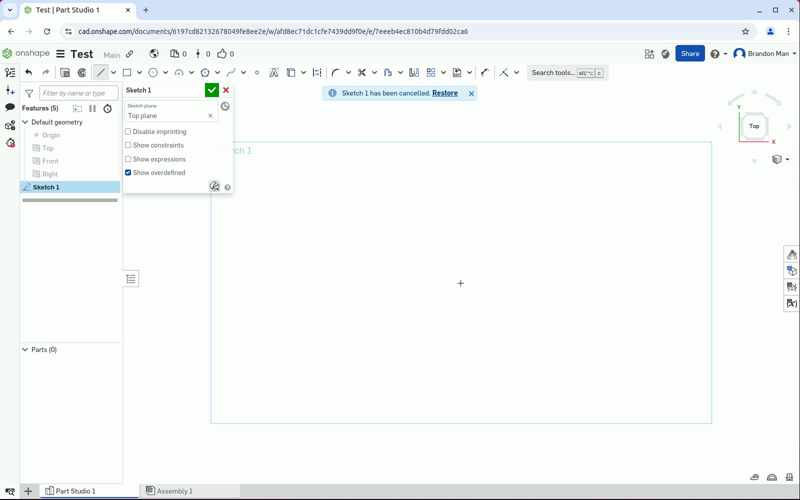
key_up(shift)
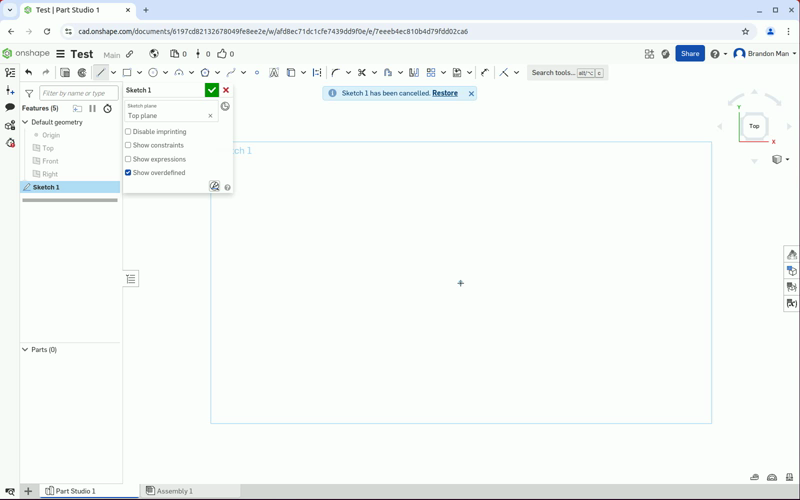
key_down(shift)
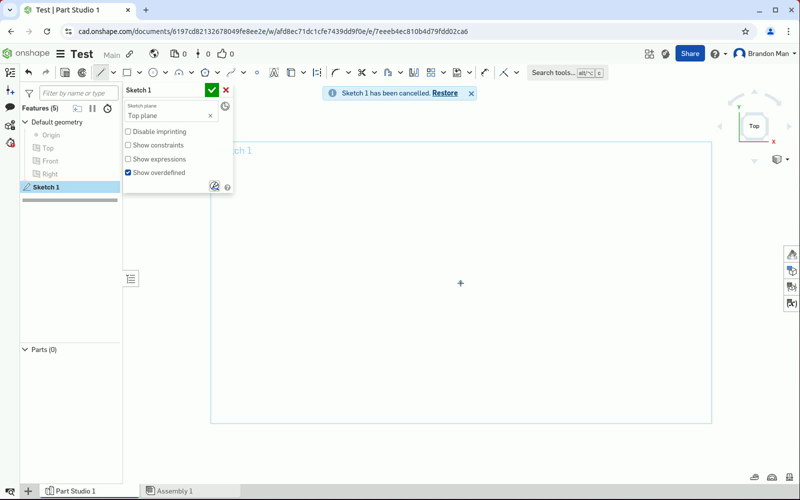
mouse_move(490, 282)
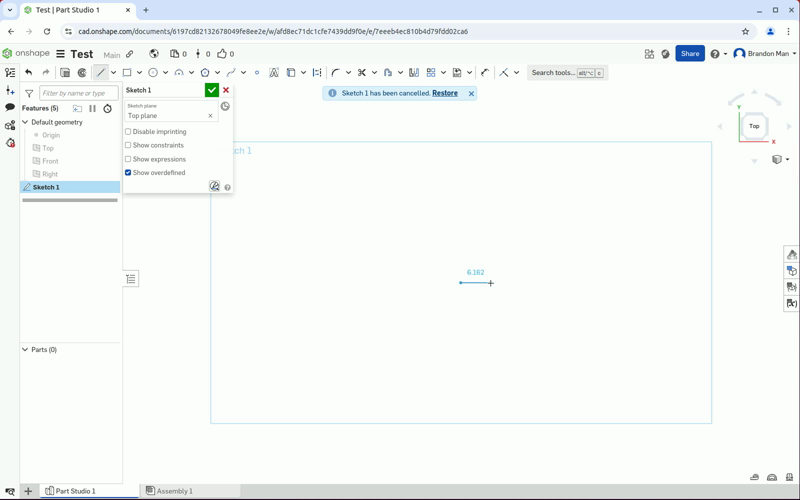
mouse_move(489, 282)
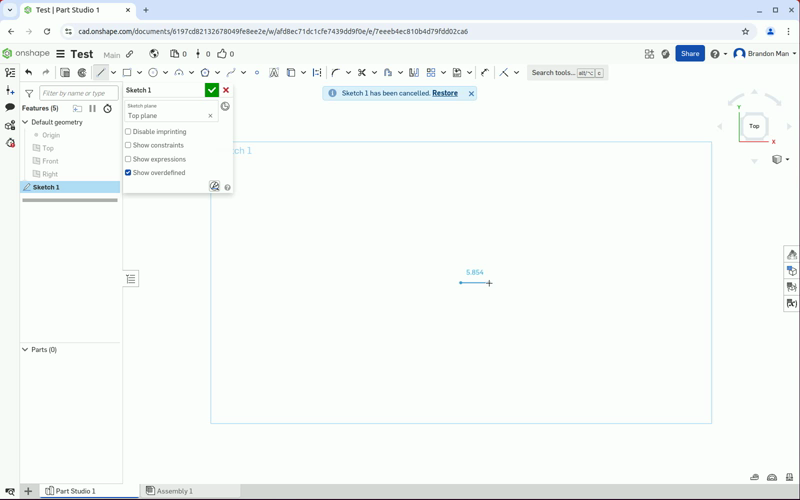
click(489, 282)
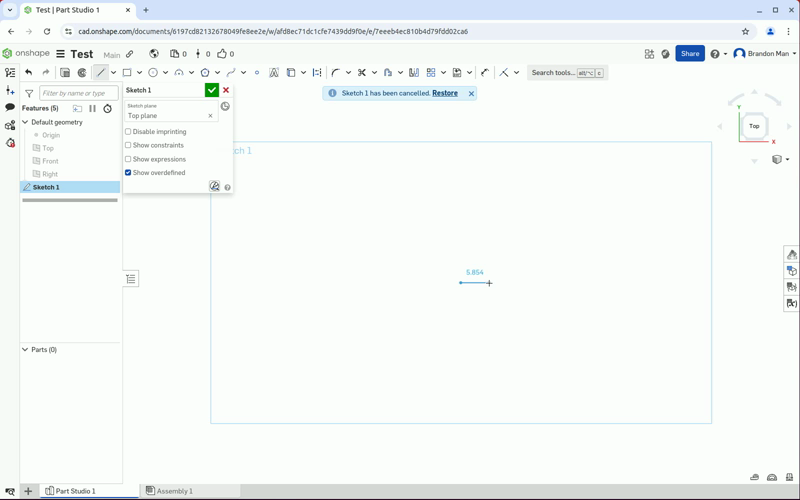
key_up(shift)
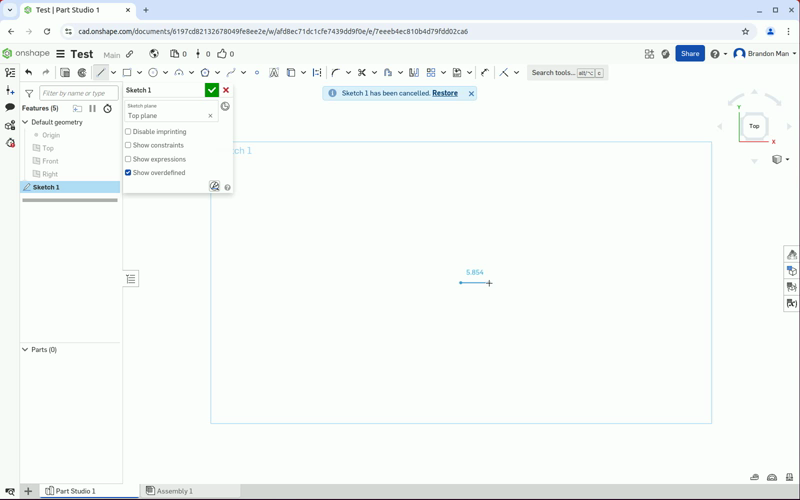
key_down(shift)
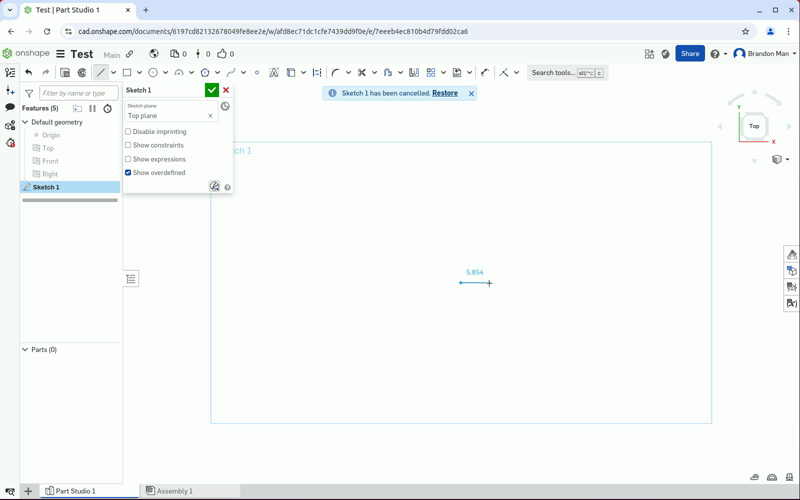
mouse_move(478, 183)
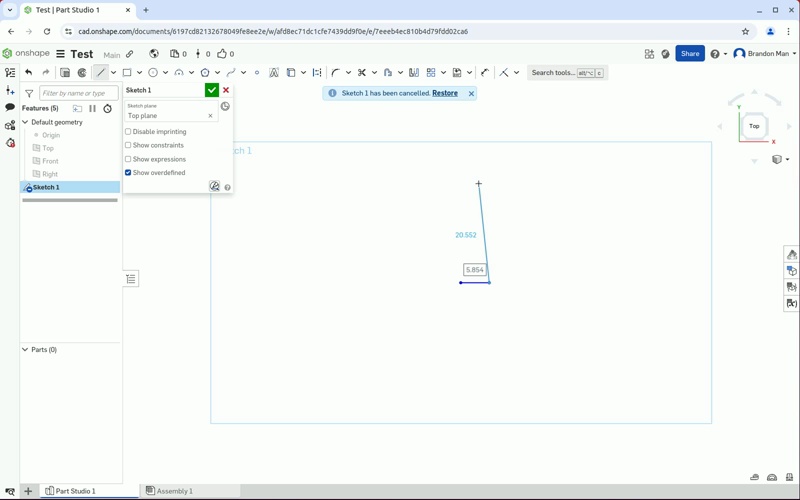
click(478, 183)
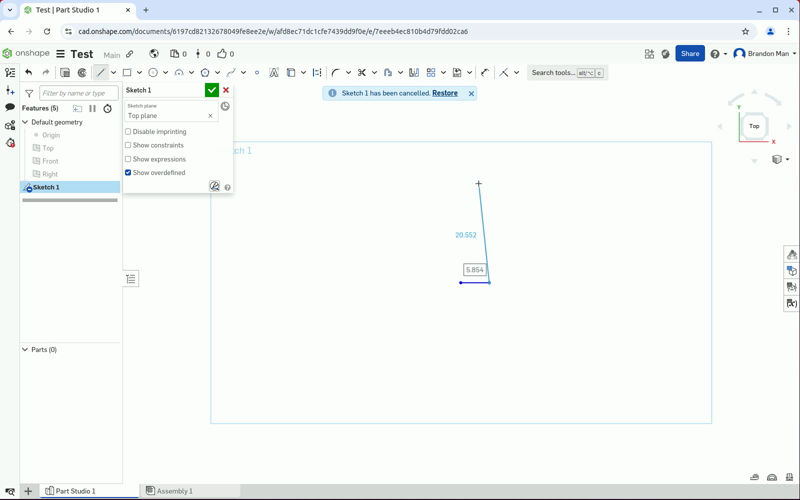
key_up(shift)
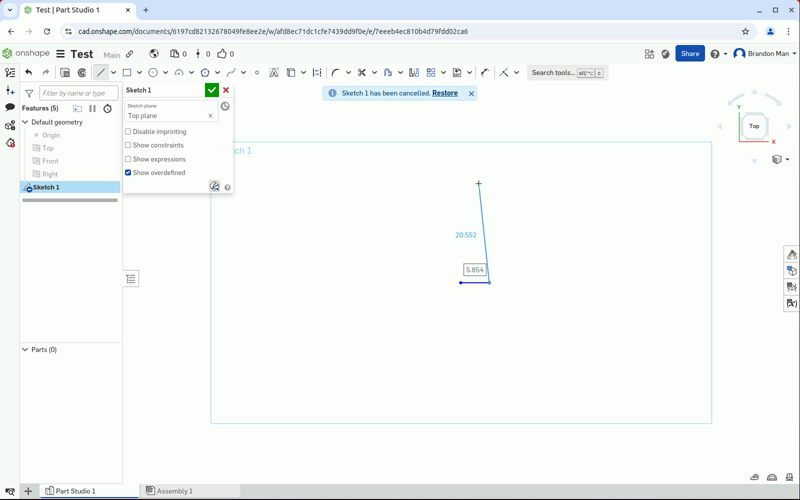
key_down(shift)
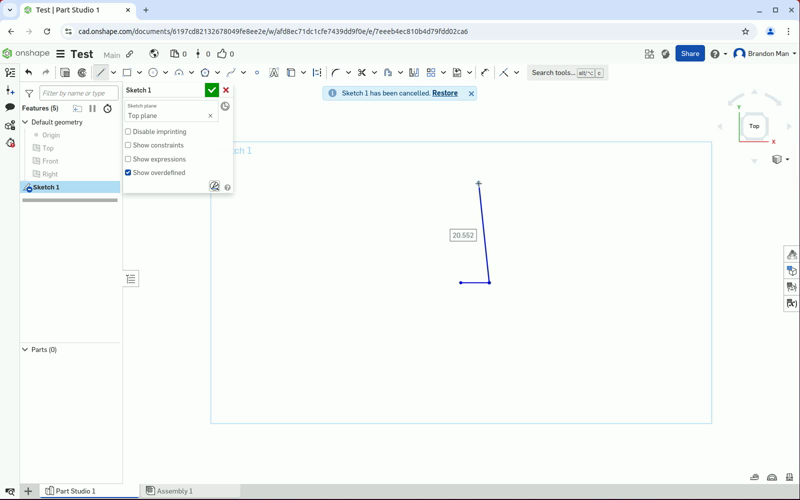
mouse_move(508, 183)
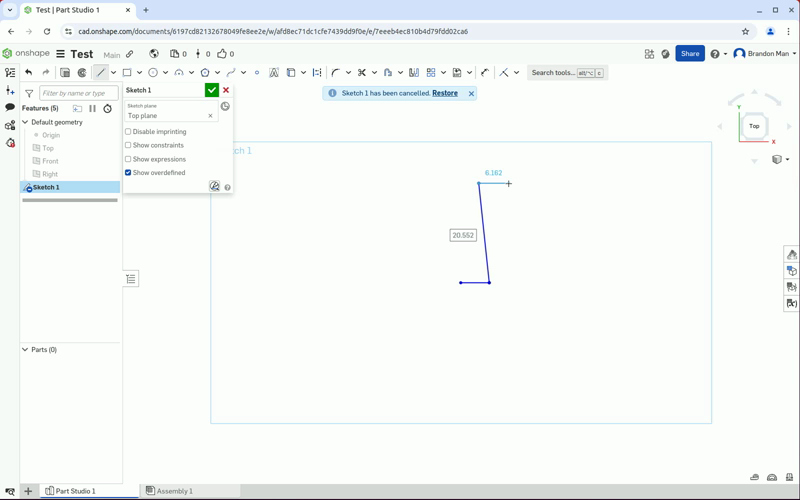
mouse_move(474, 183)
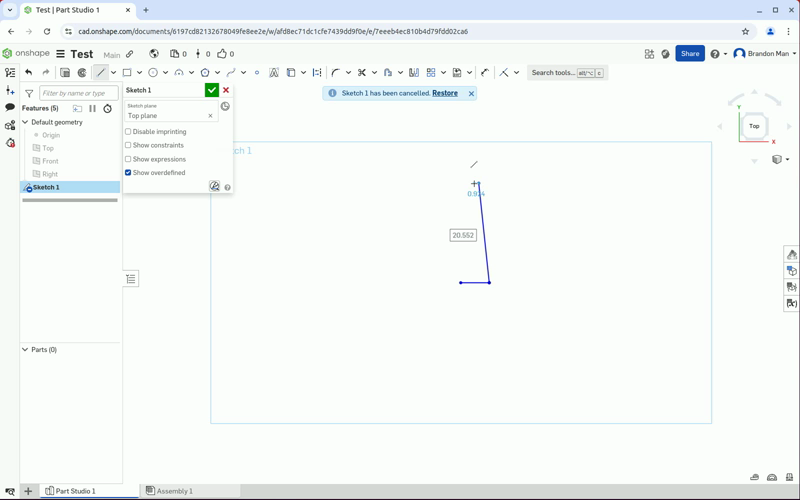
scroll(6)
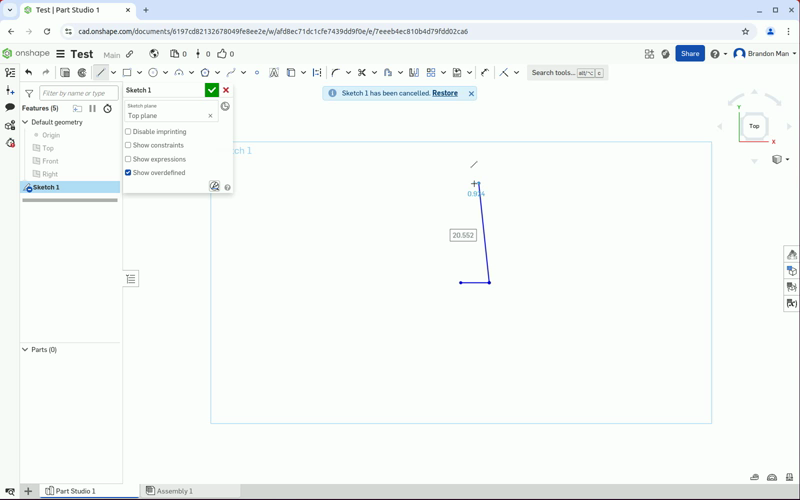
scroll(6)
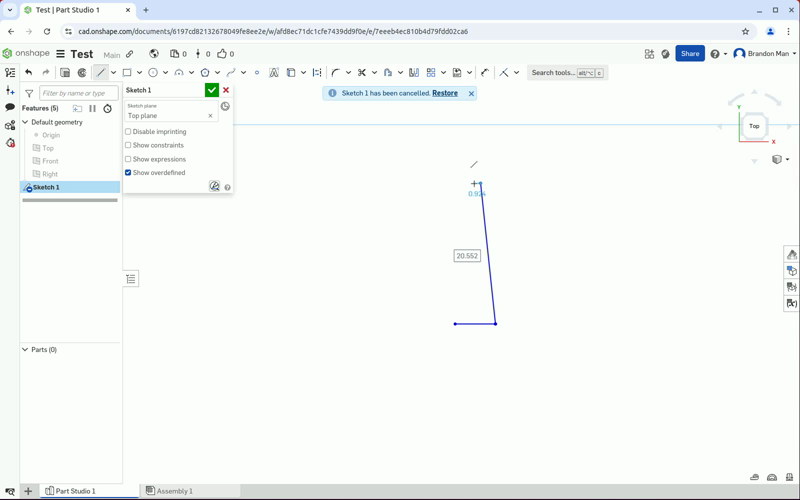
scroll(6)
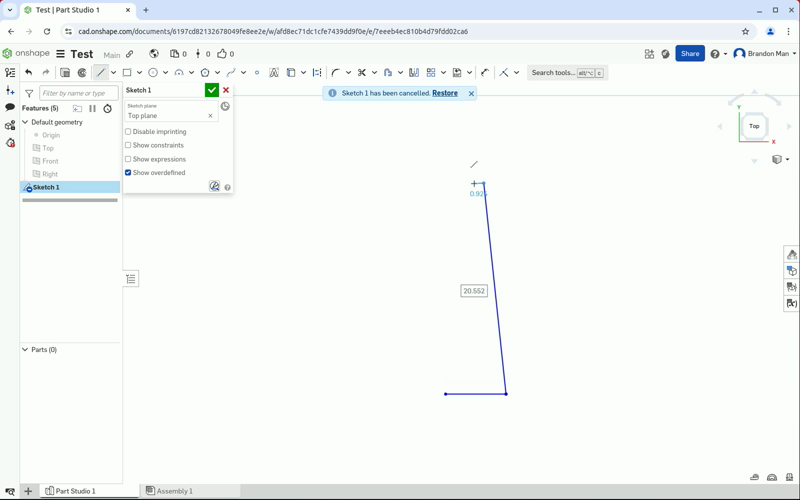
scroll(6)
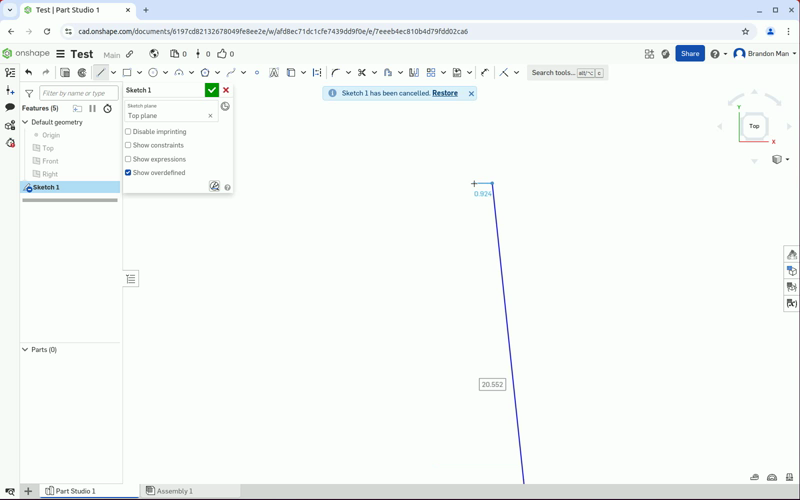
scroll(6)
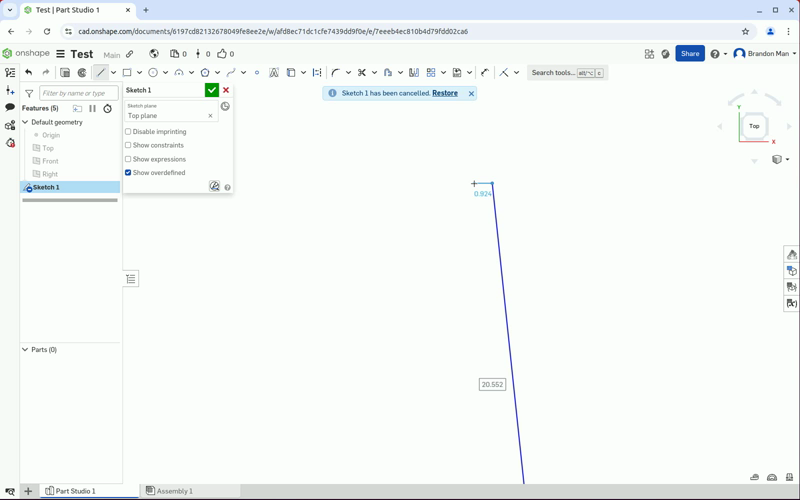
scroll(6)
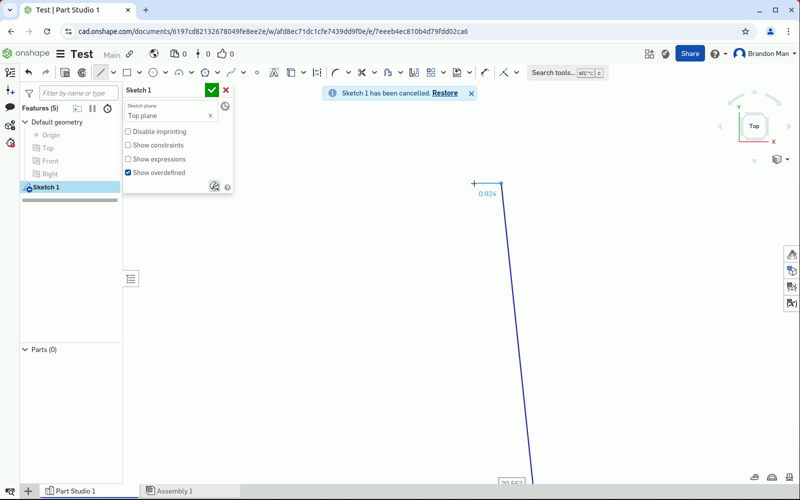
scroll(6)
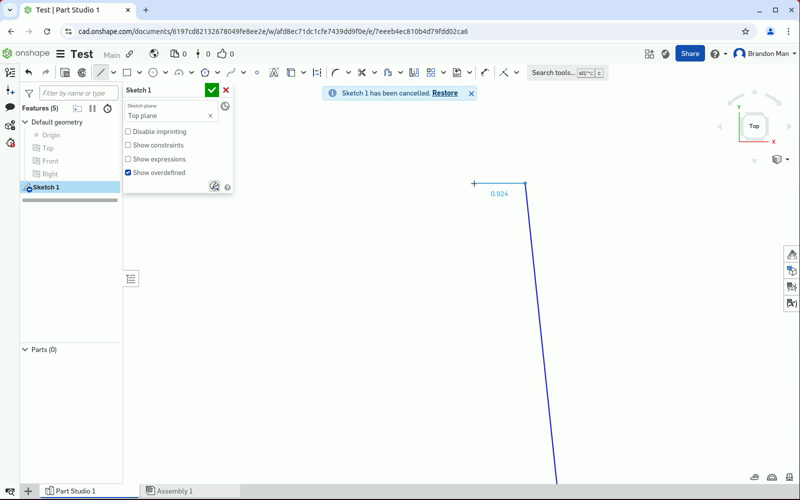
click(474, 183)
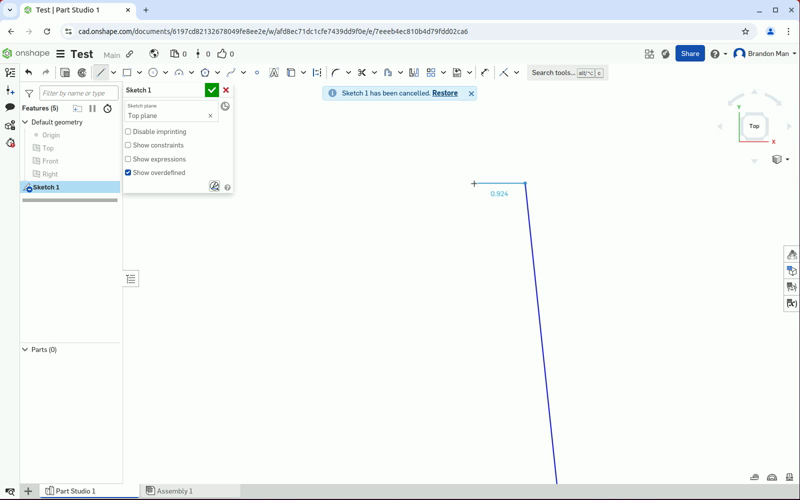
scroll(-6)
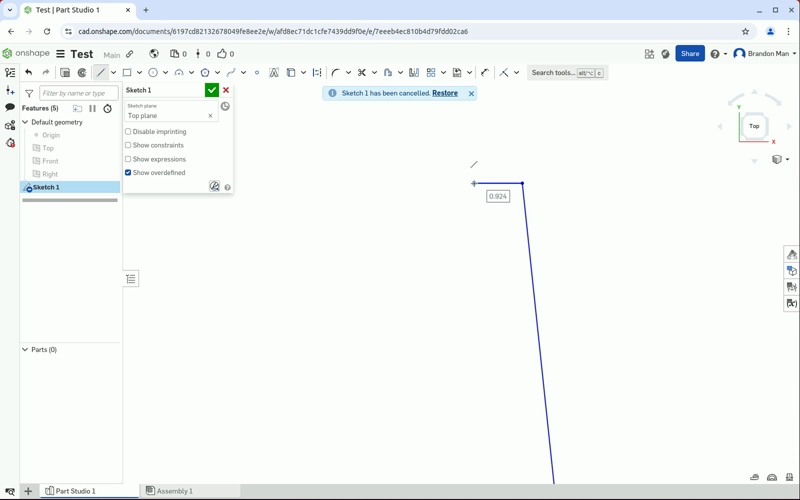
scroll(-6)
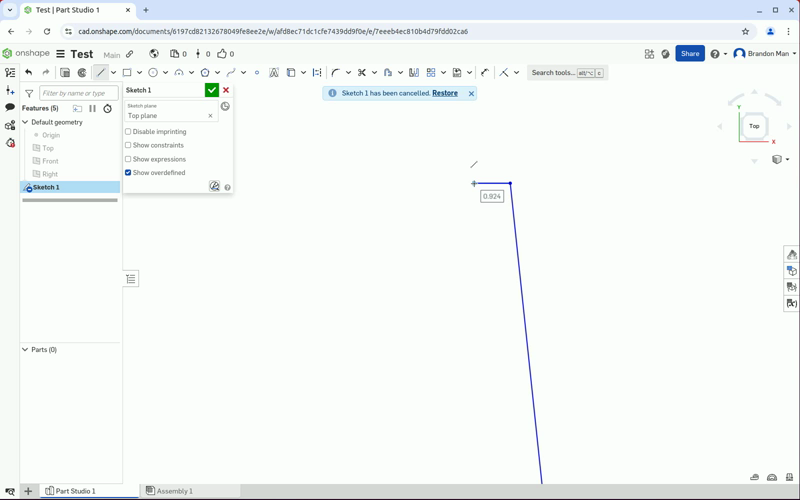
scroll(-6)
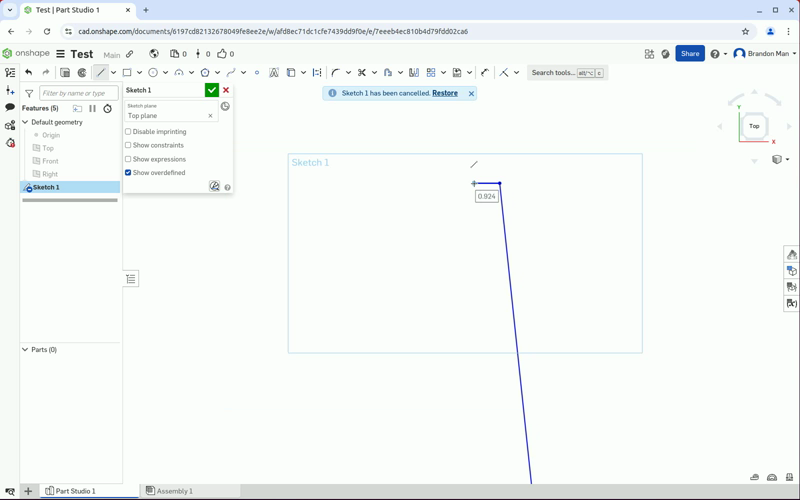
scroll(-6)
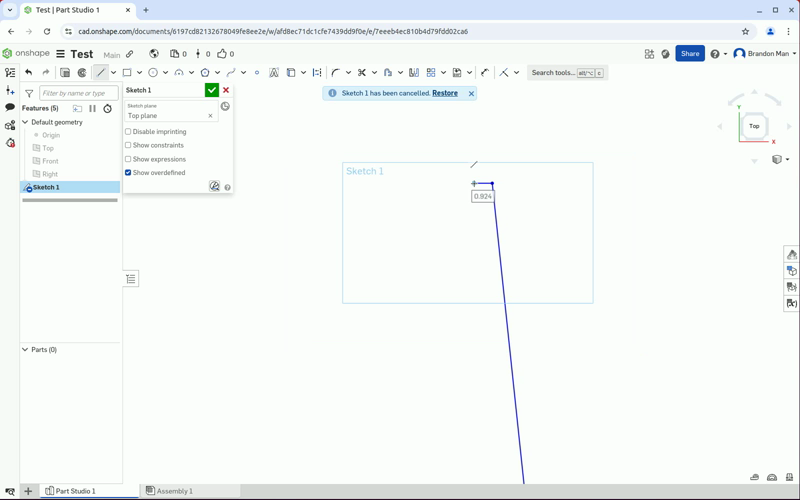
scroll(-6)
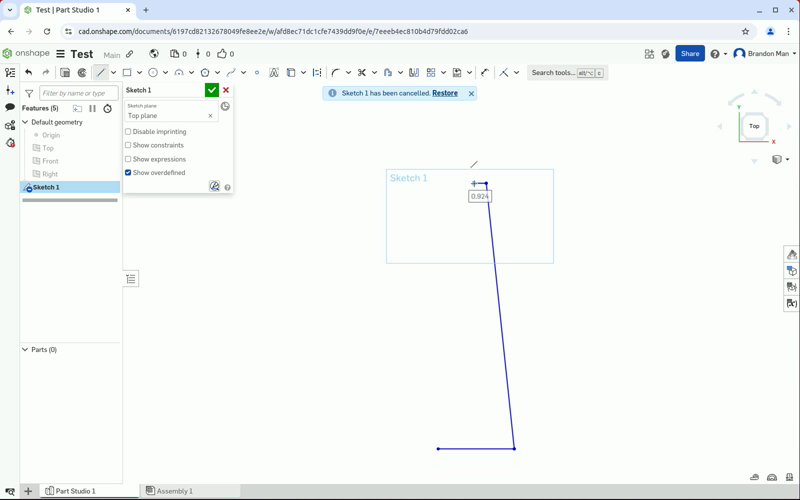
scroll(-6)
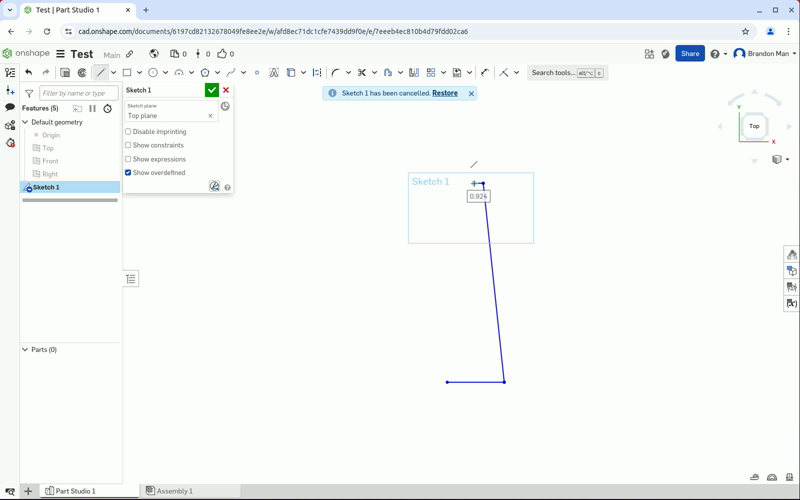
scroll(-6)
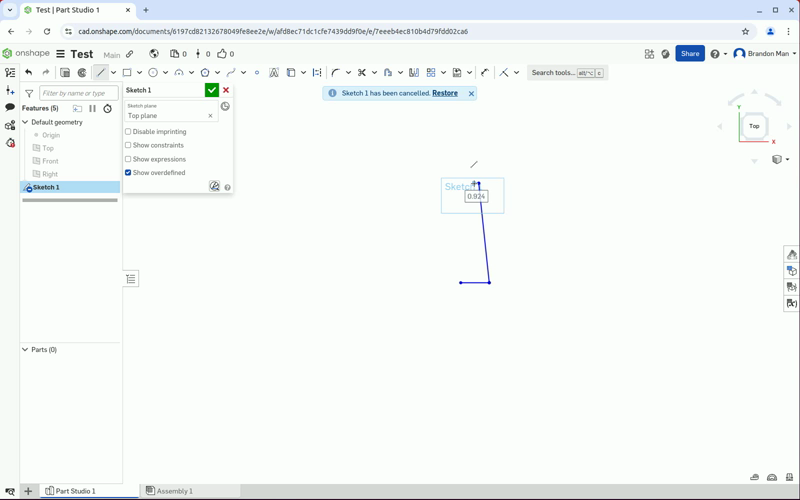
key_up(shift)
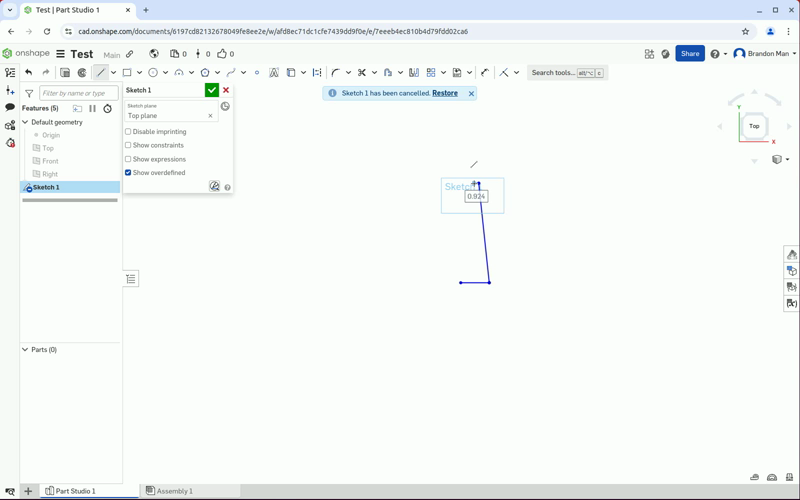
key_down(shift)
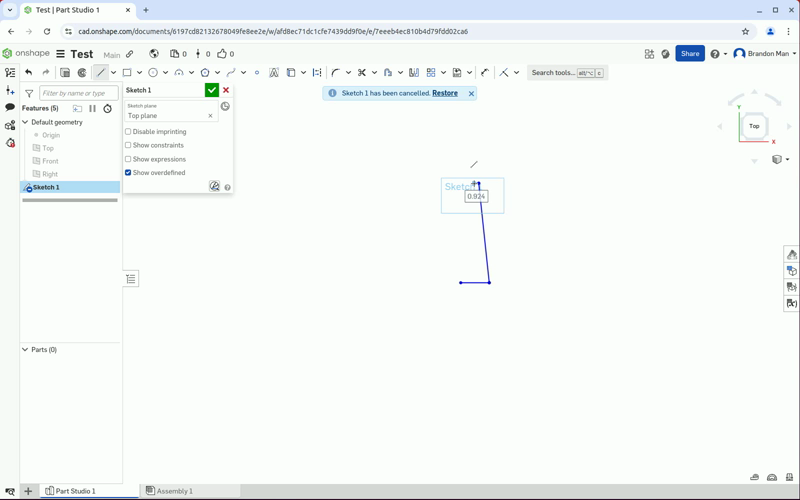
mouse_move(504, 183)
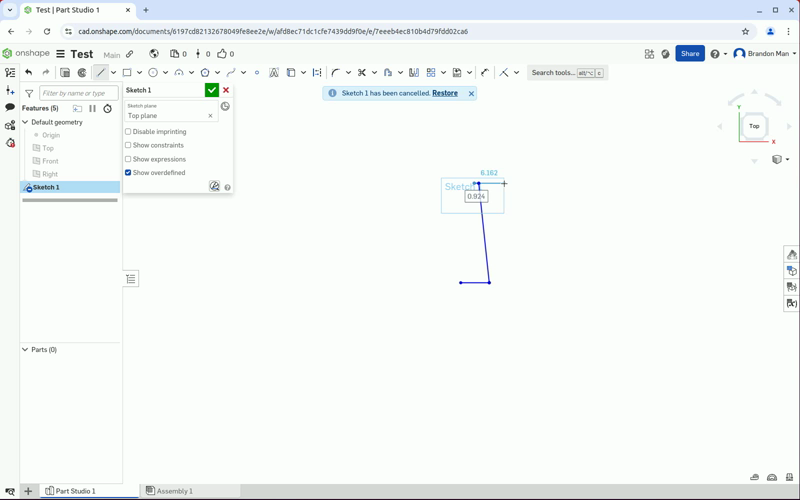
mouse_move(470, 183)
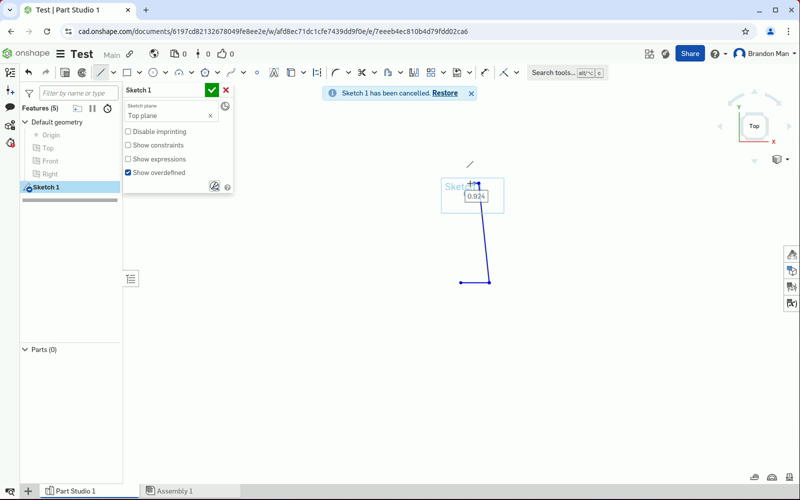
scroll(6)
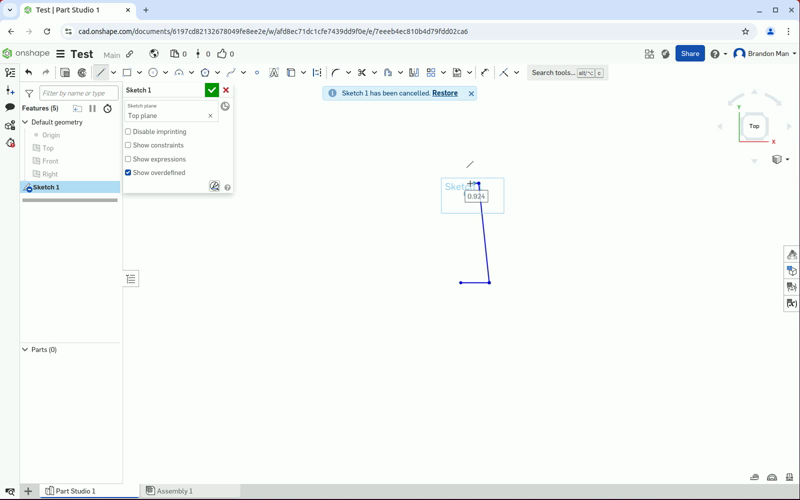
scroll(6)
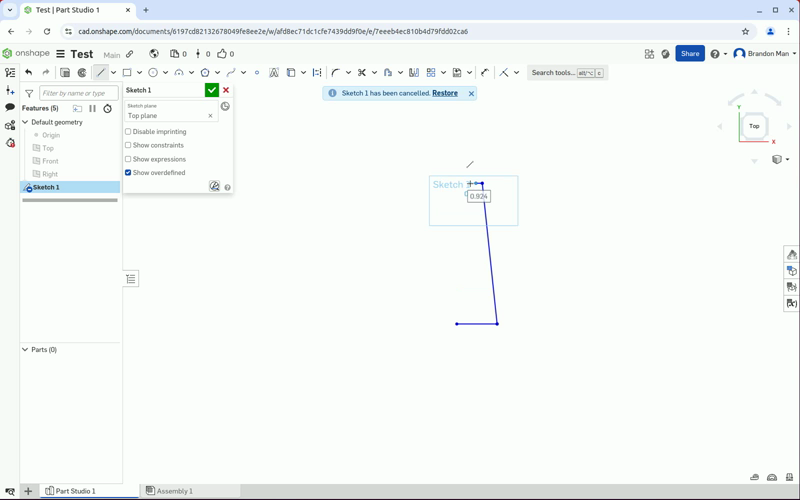
scroll(6)
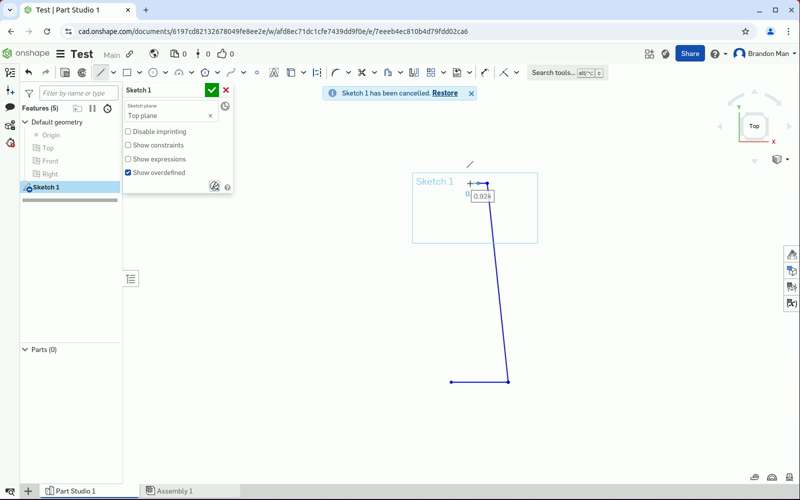
scroll(6)
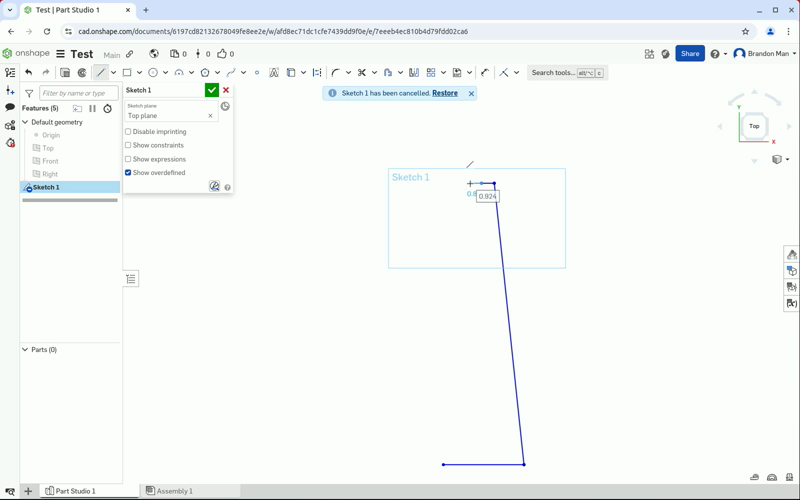
scroll(6)
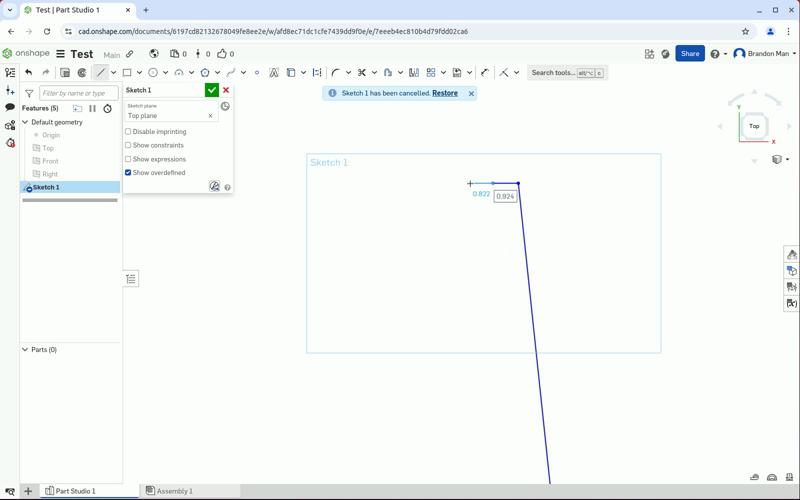
scroll(6)
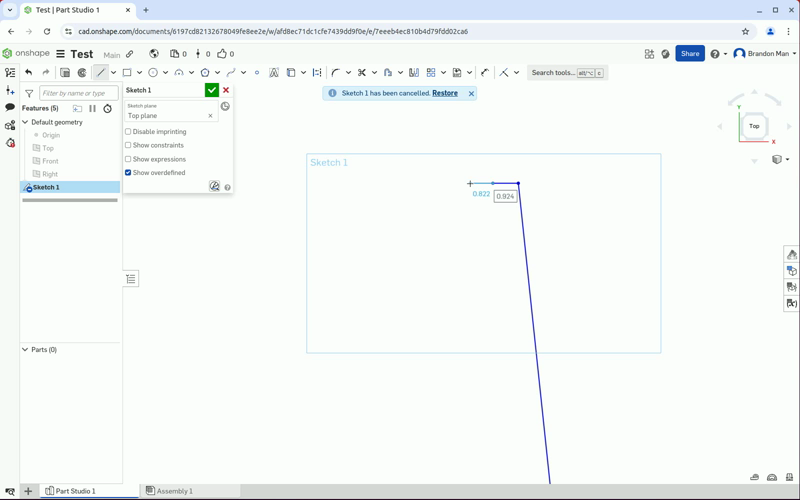
scroll(6)
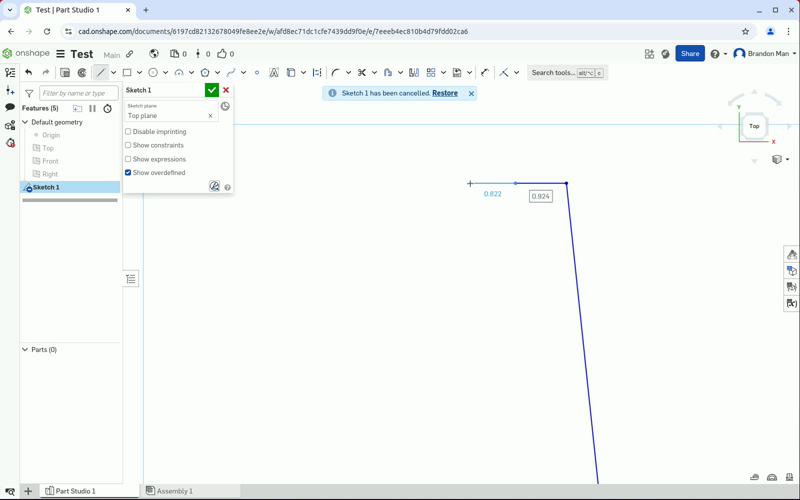
click(470, 183)
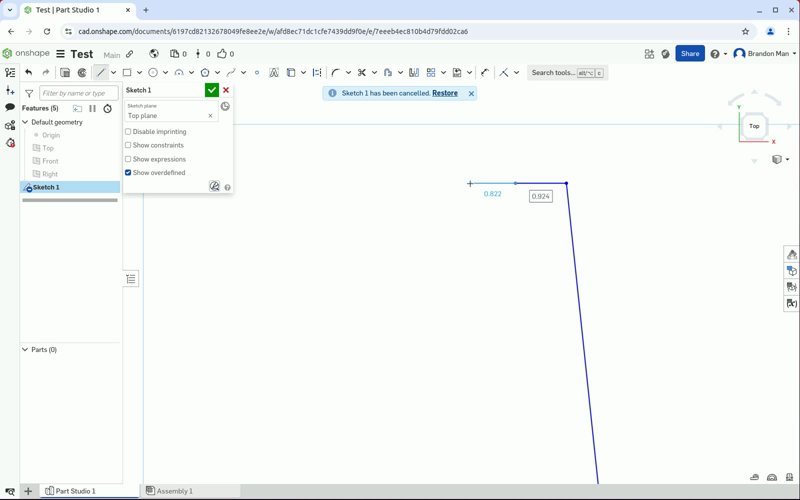
scroll(-6)
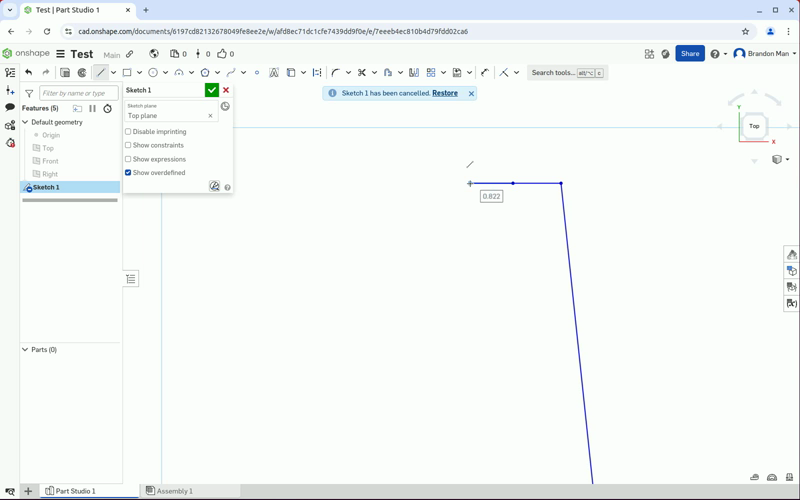
scroll(-6)
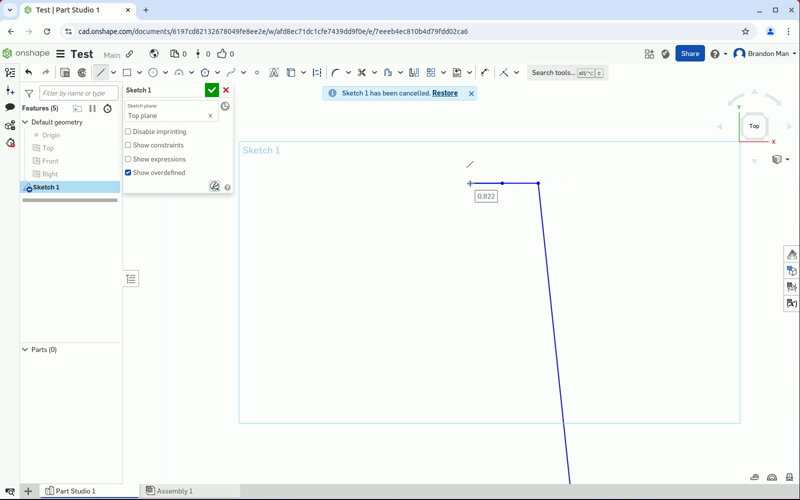
scroll(-6)
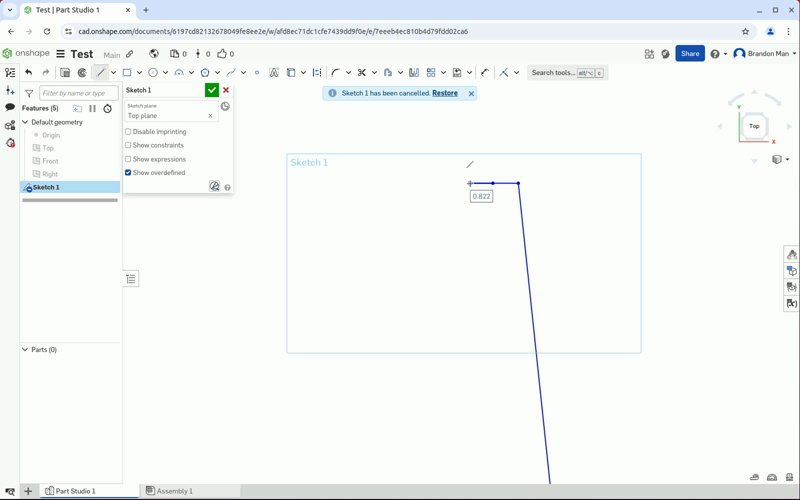
scroll(-6)
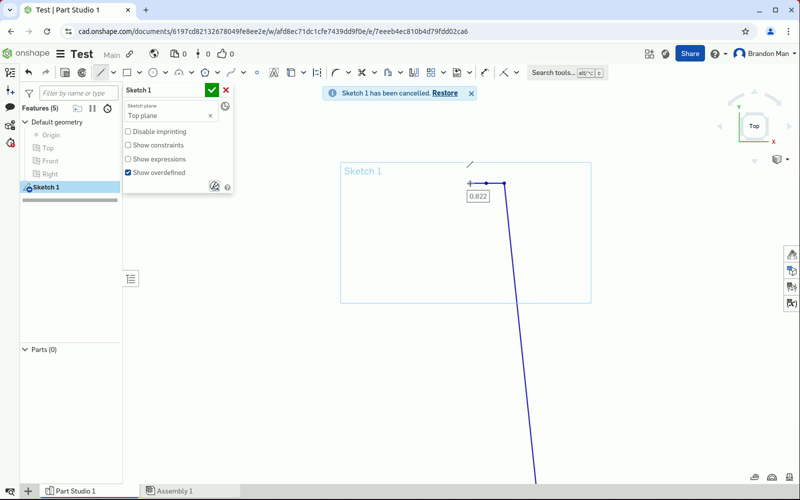
scroll(-6)
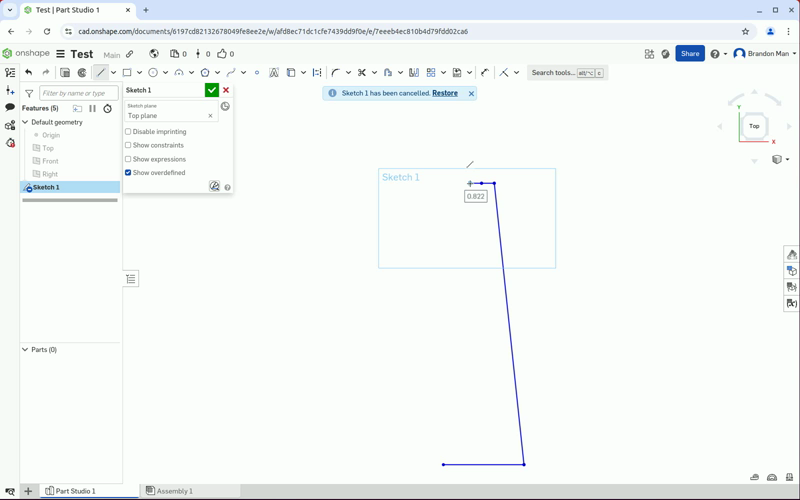
scroll(-6)
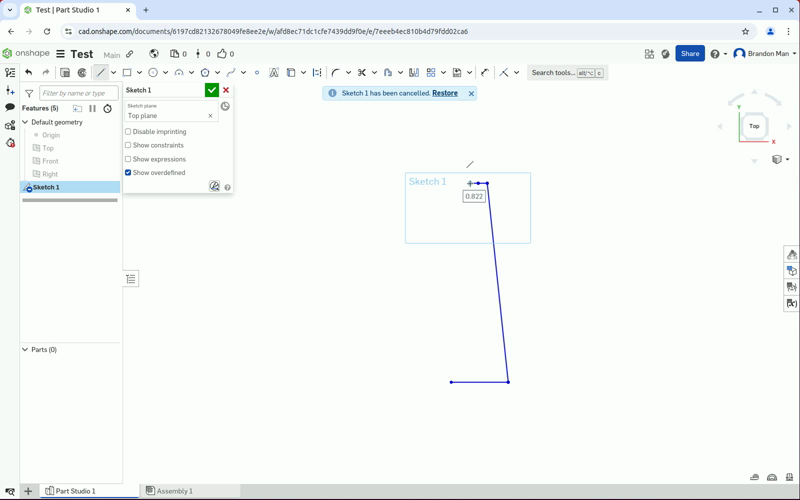
scroll(-6)
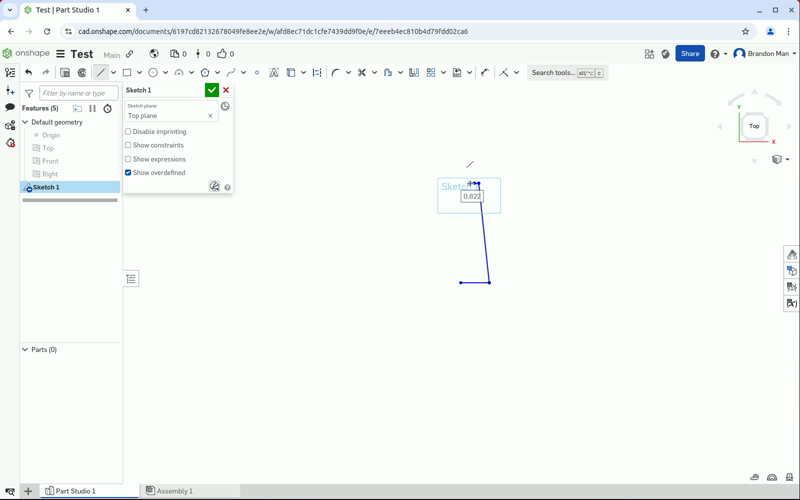
key_up(shift)
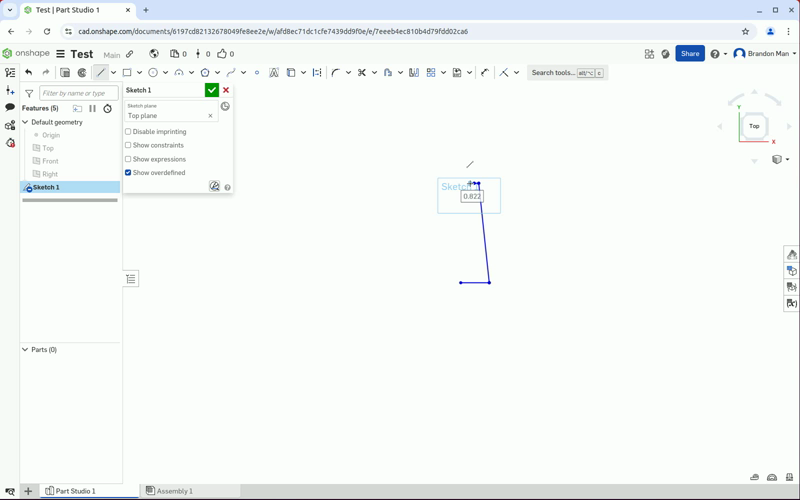
key_down(shift)
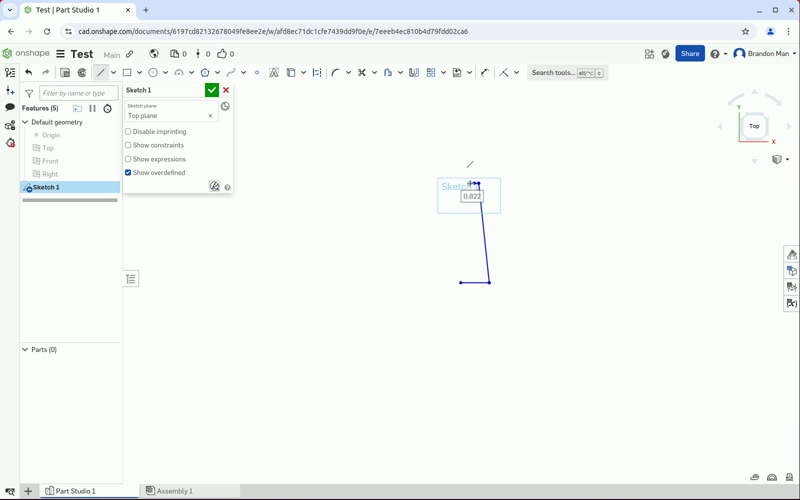
mouse_move(460, 282)
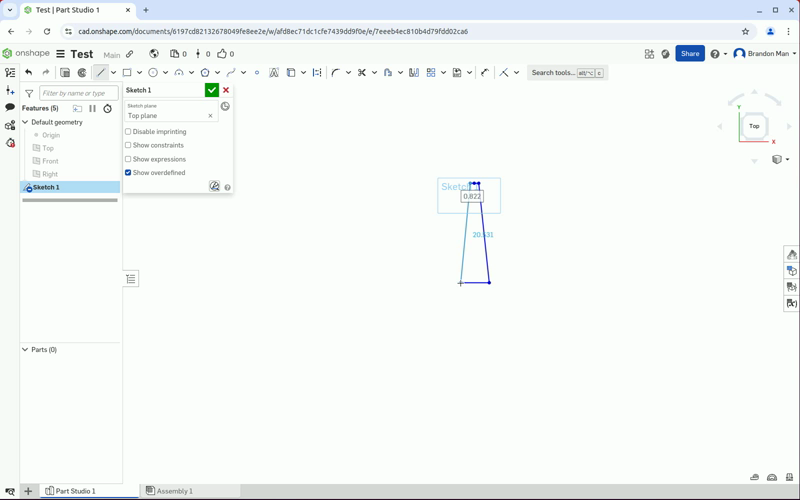
key_up(shift)
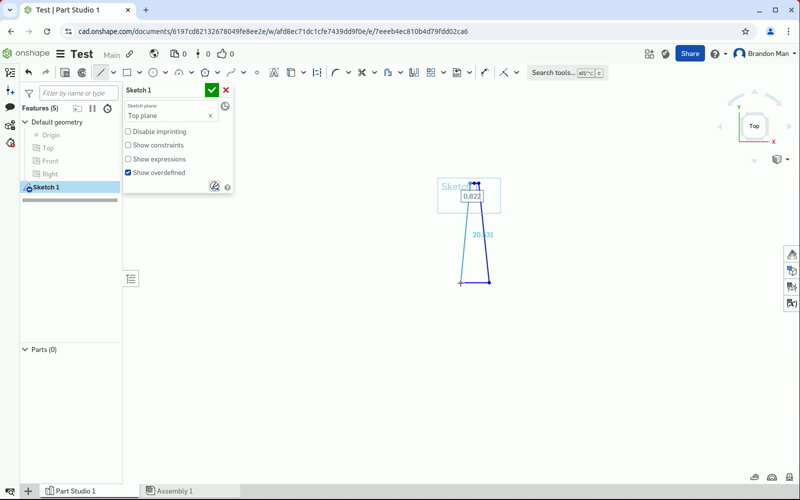
click(460, 282)
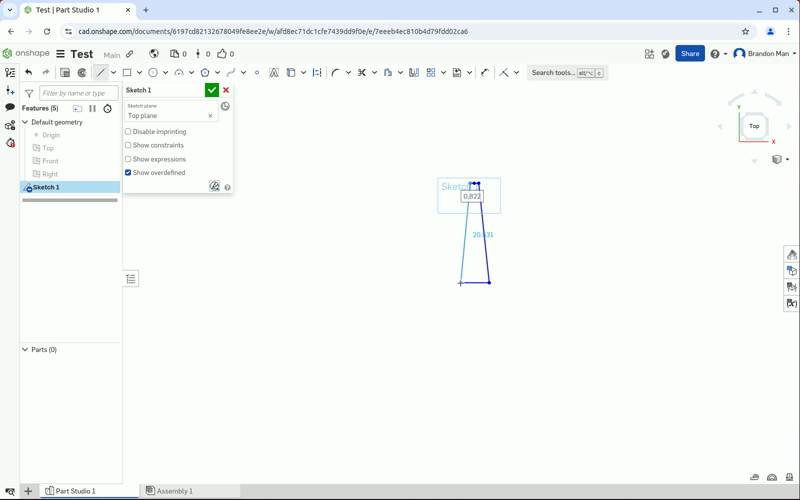
key(esc)
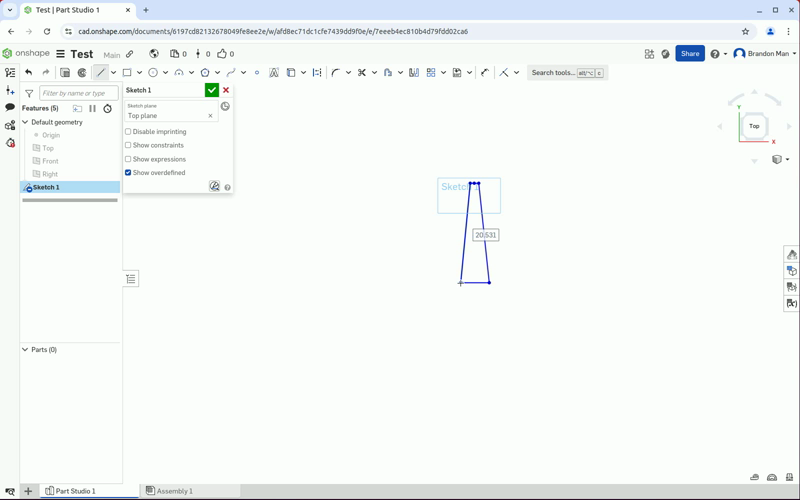
mouse_move(483, 273)
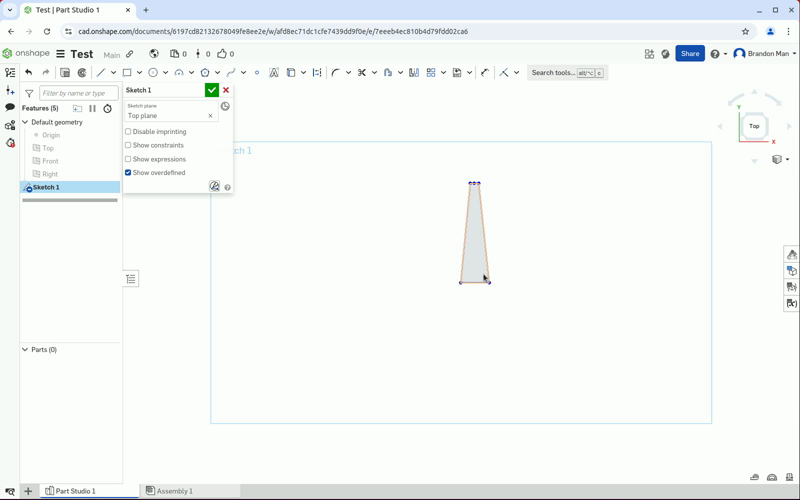
click(483, 273)
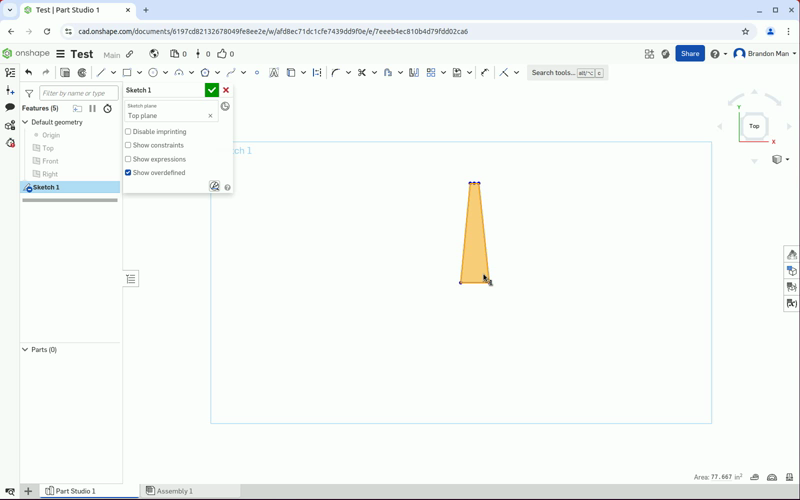
mouse_move(73, 352)
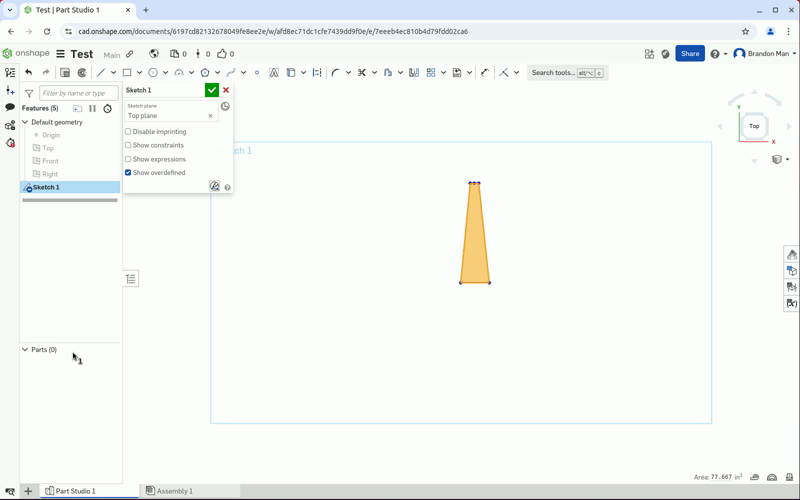
key(shift+y)
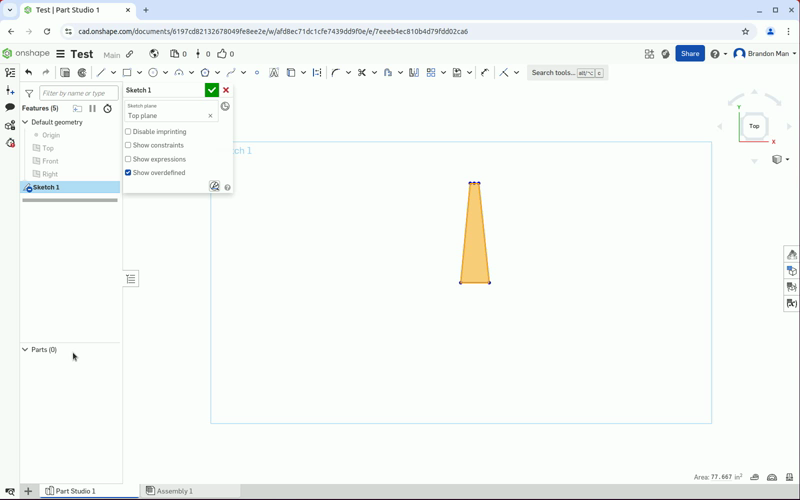
key(shift+e)
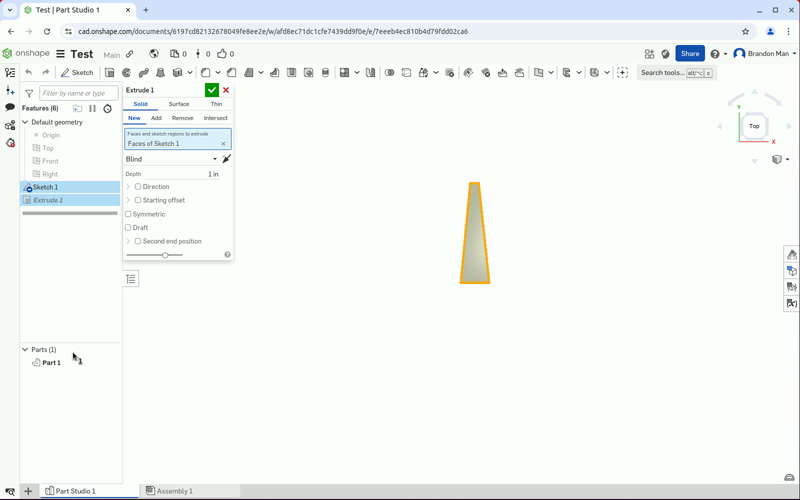
mouse_move(143, 106)
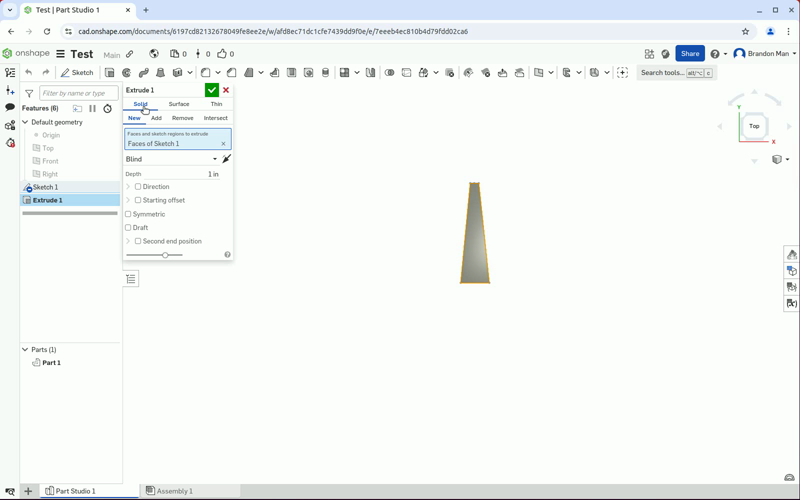
click(143, 106)
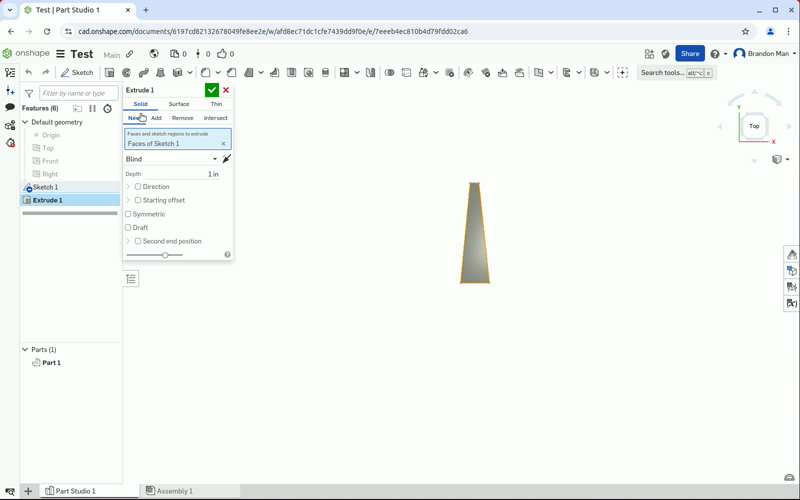
mouse_move(137, 120)
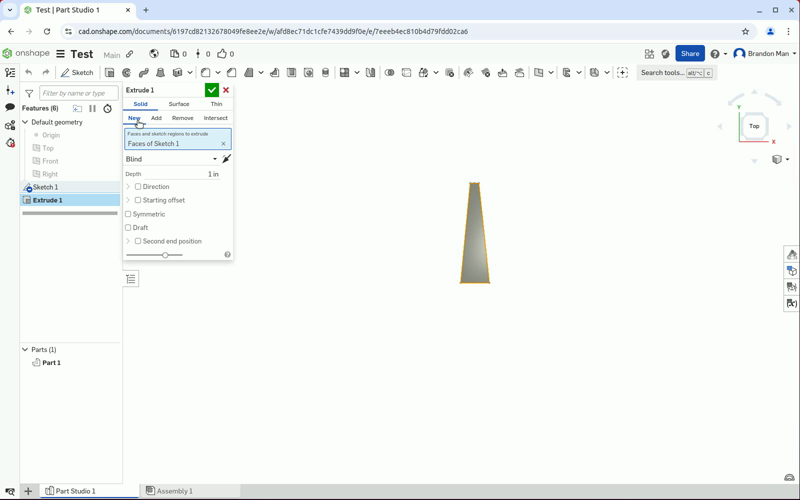
click(137, 120)
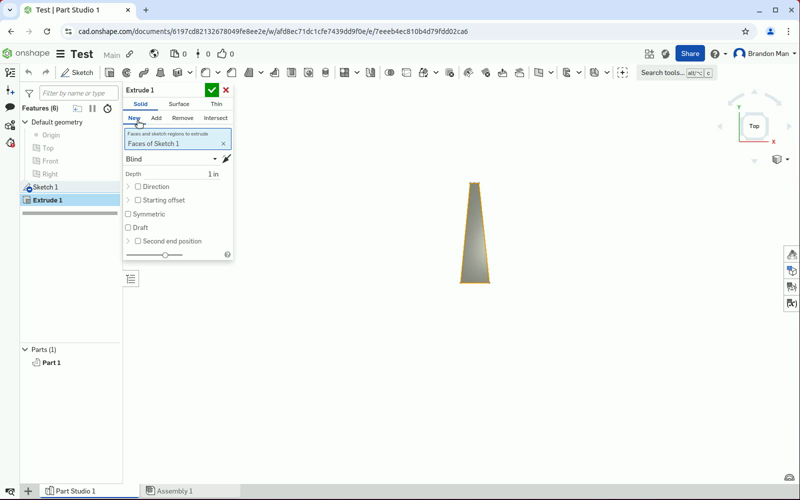
key(tab, 4)
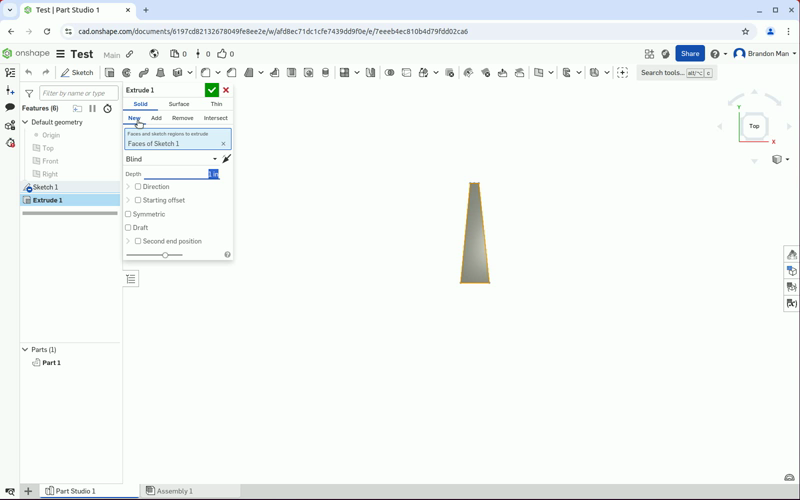
text(2.648)
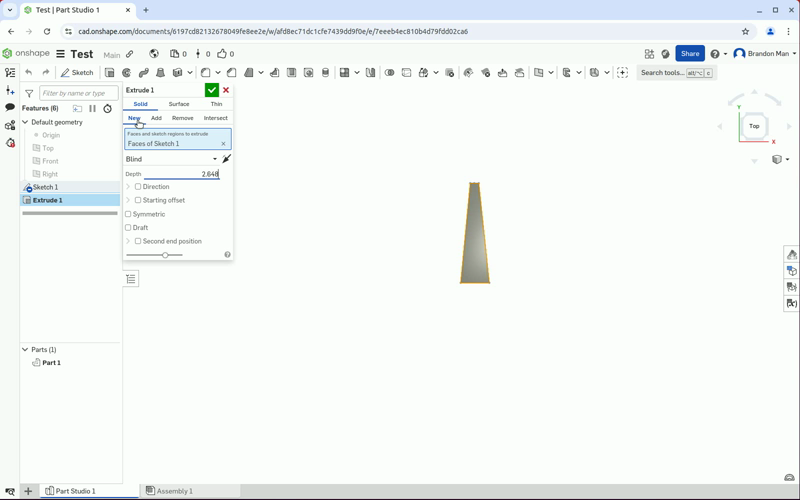
key(enter)
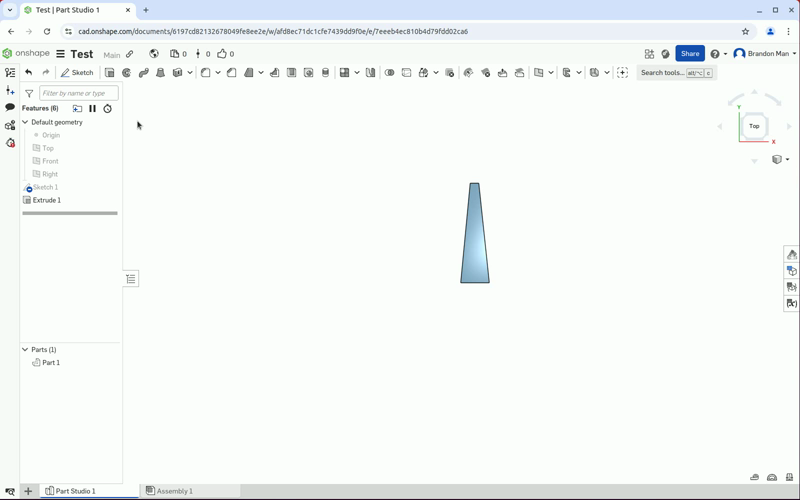
key(shift+h)
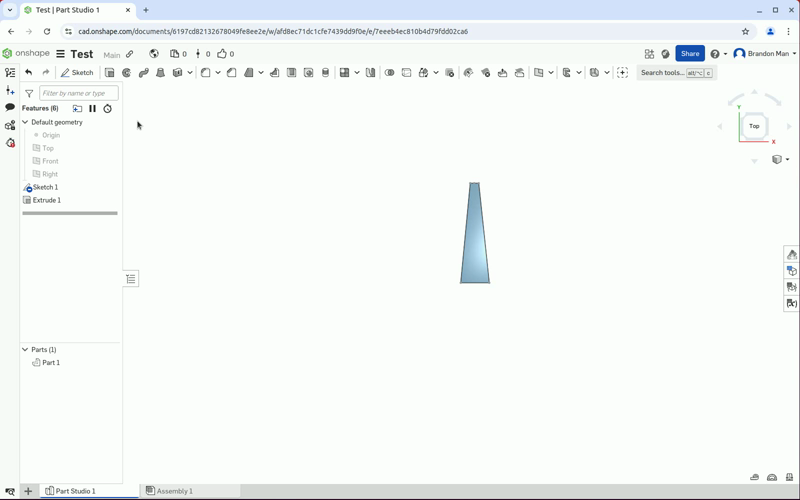
key(shift+h)
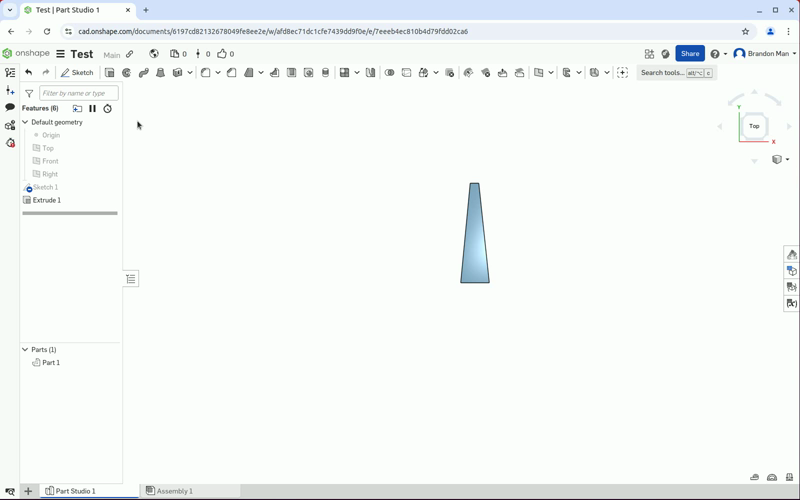
mouse_move(73, 189)
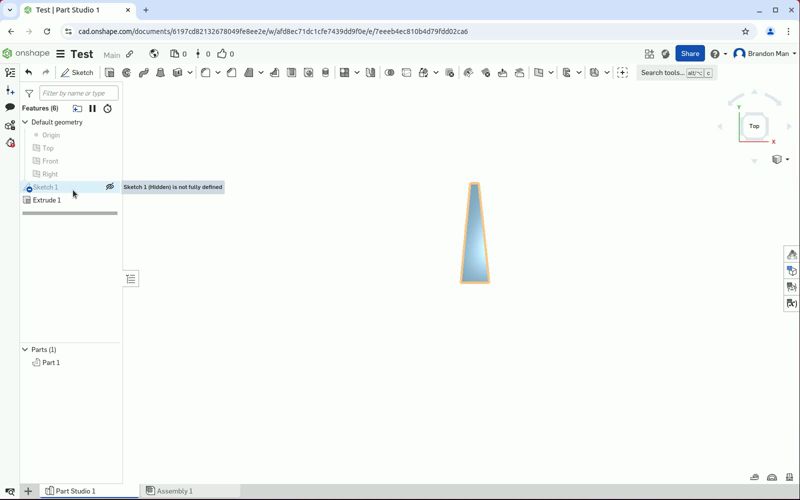
click(73, 189)
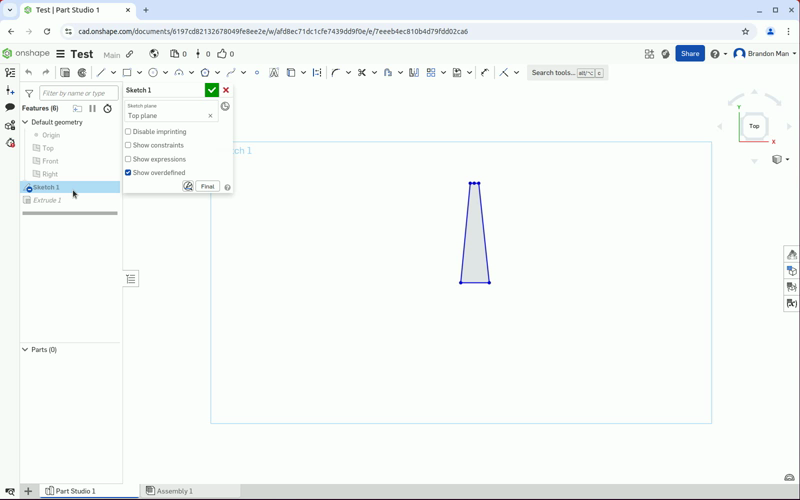
mouse_move(229, 92)
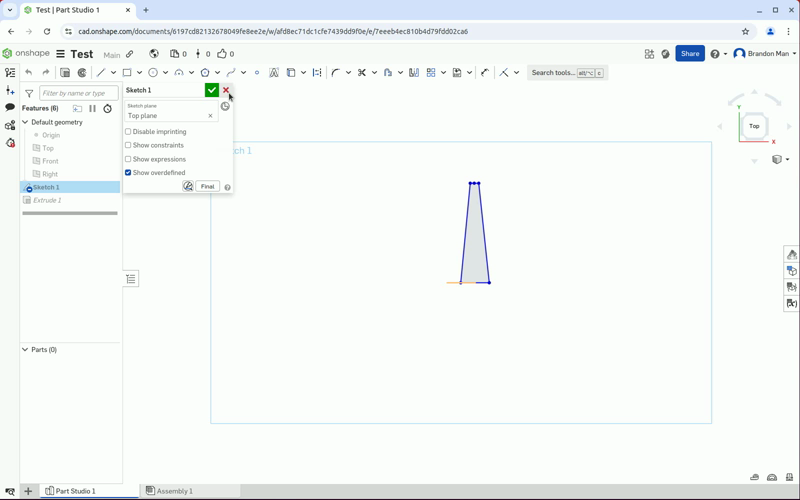
click(229, 92)
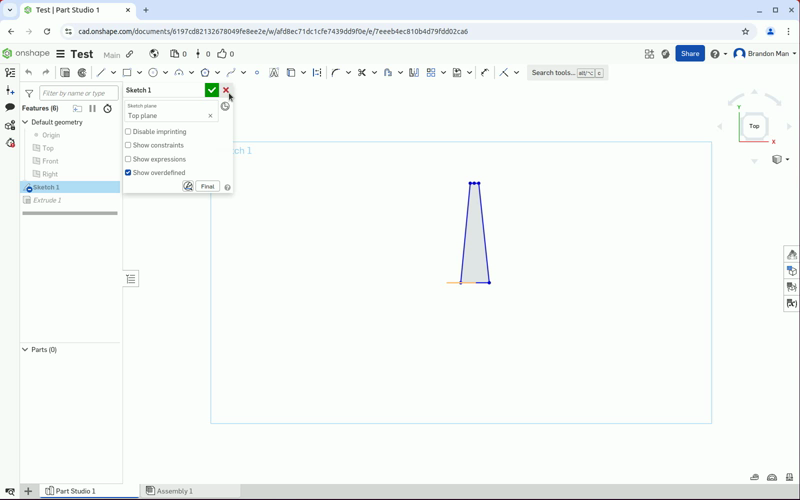
key(shift+s)
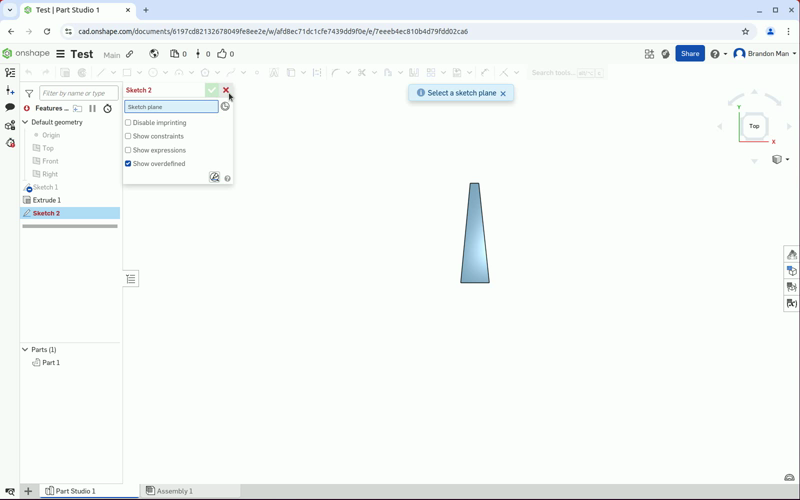
mouse_move(73, 150)
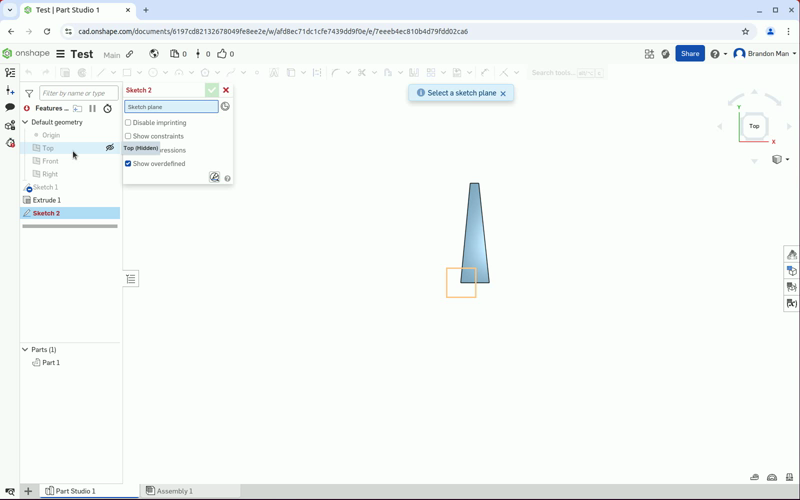
click(73, 150)
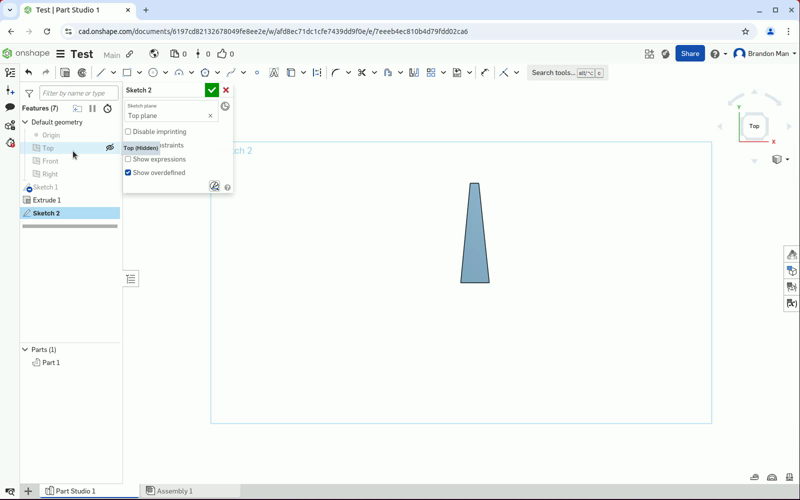
mouse_move(73, 352)
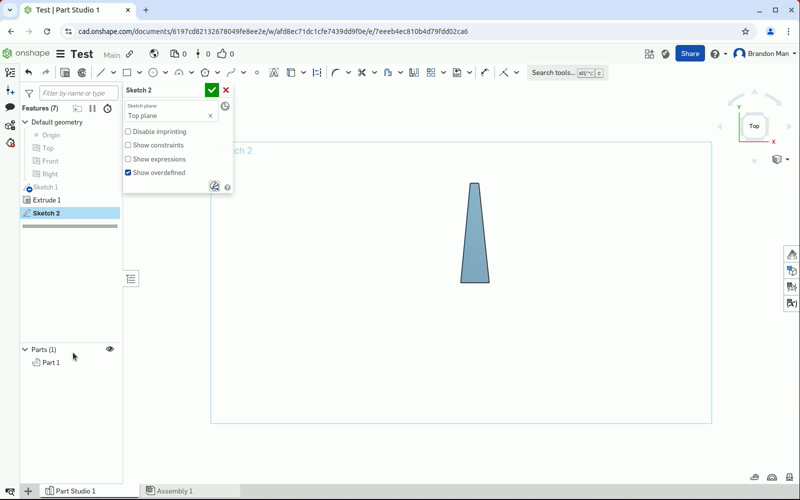
key(y)
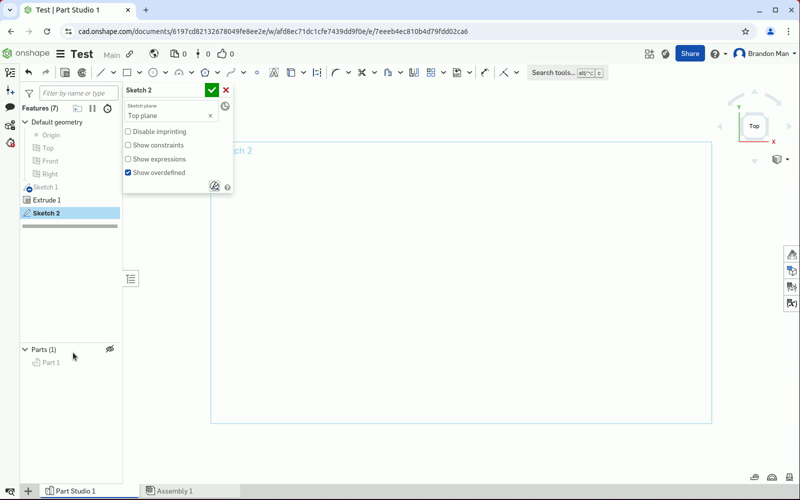
key(l)
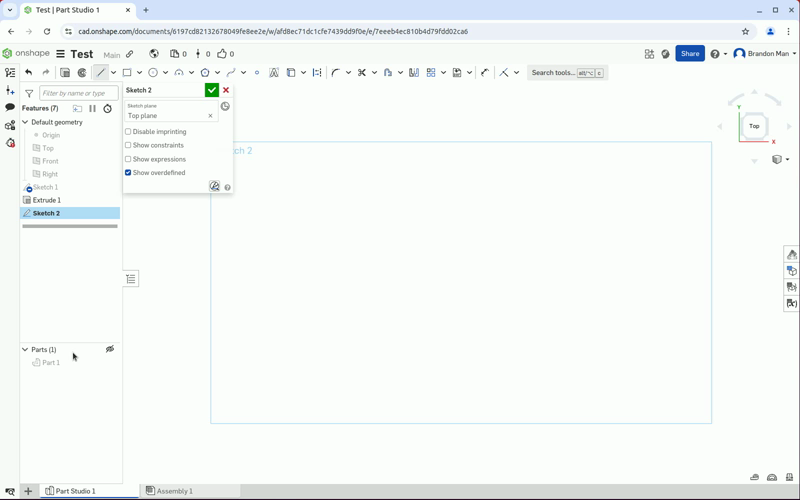
key_down(shift)
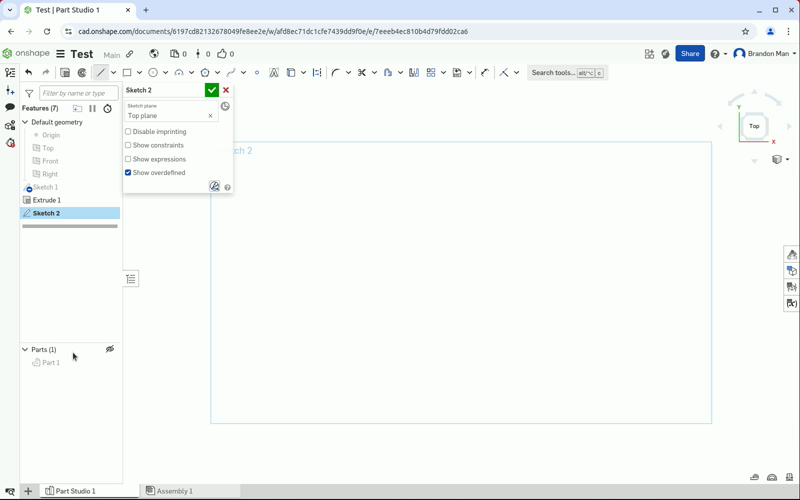
mouse_move(470, 183)
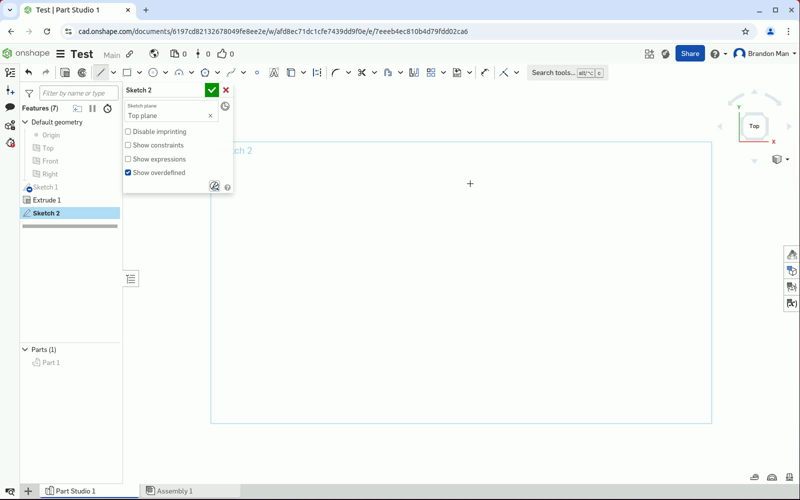
click(470, 183)
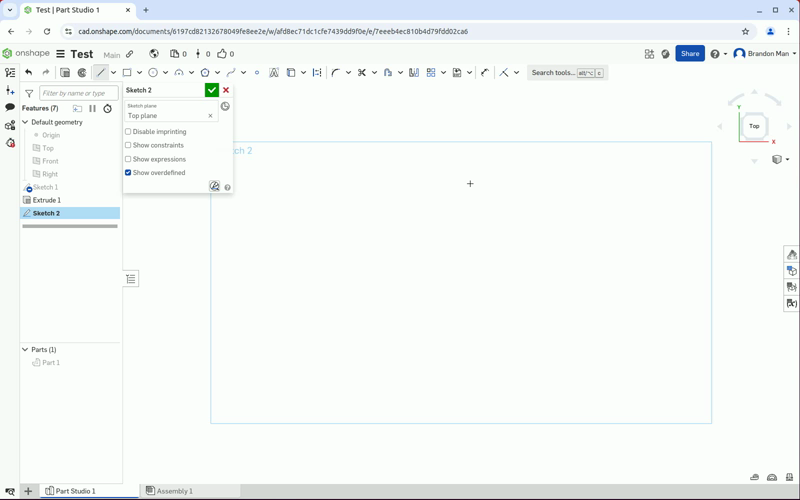
key_up(shift)
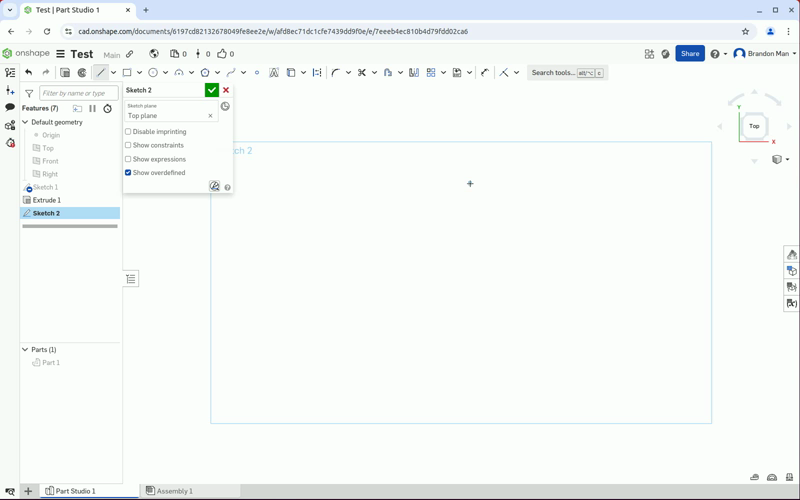
key_down(shift)
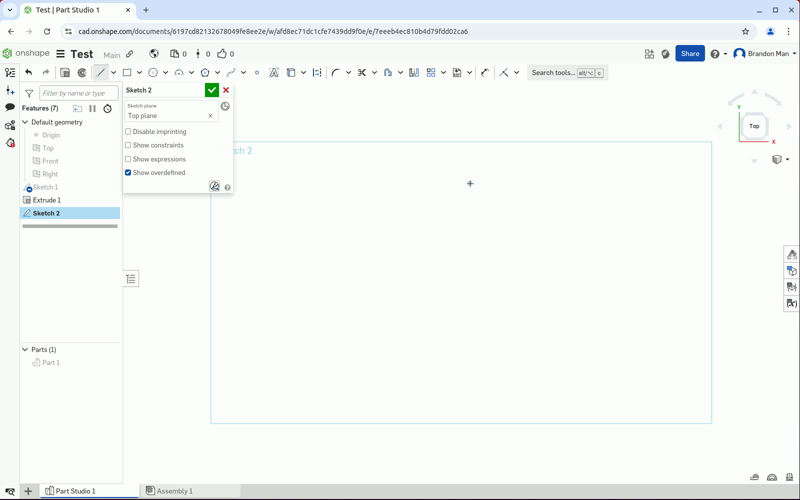
mouse_move(500, 183)
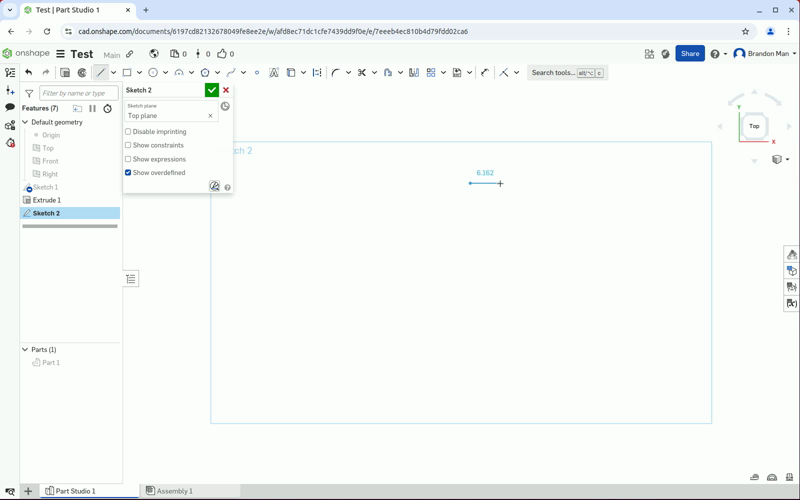
mouse_move(474, 183)
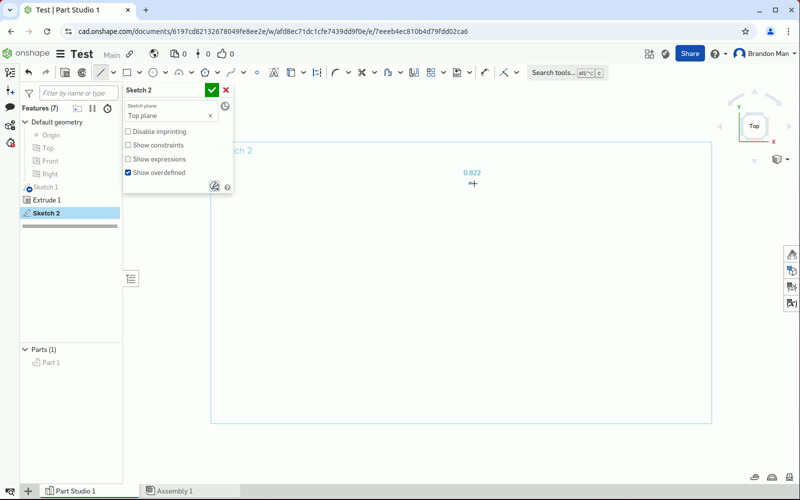
scroll(6)
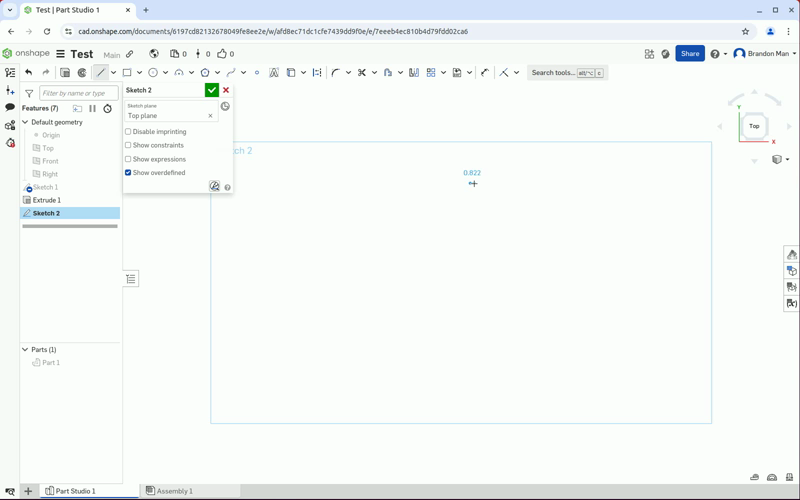
scroll(6)
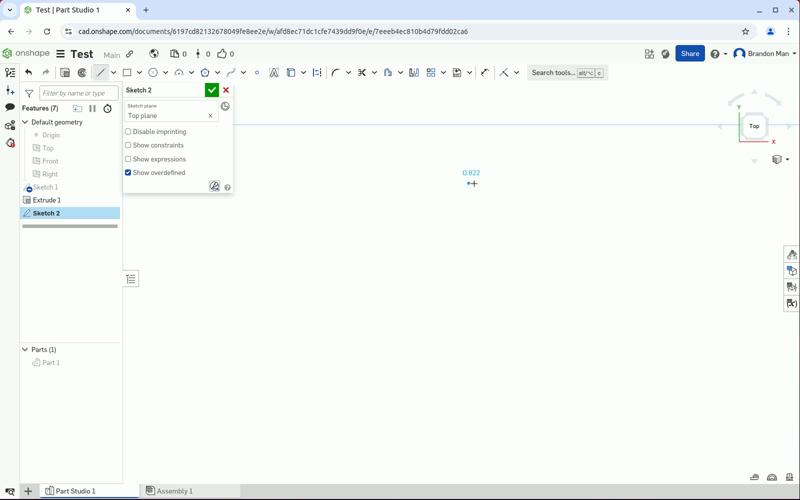
scroll(6)
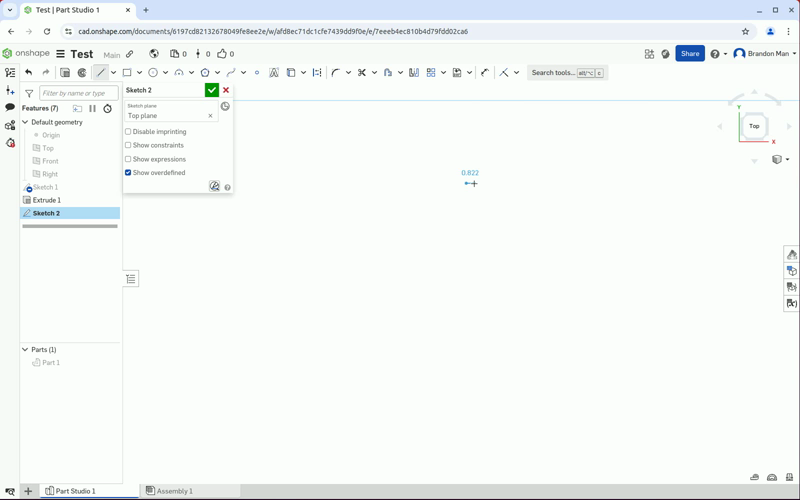
scroll(6)
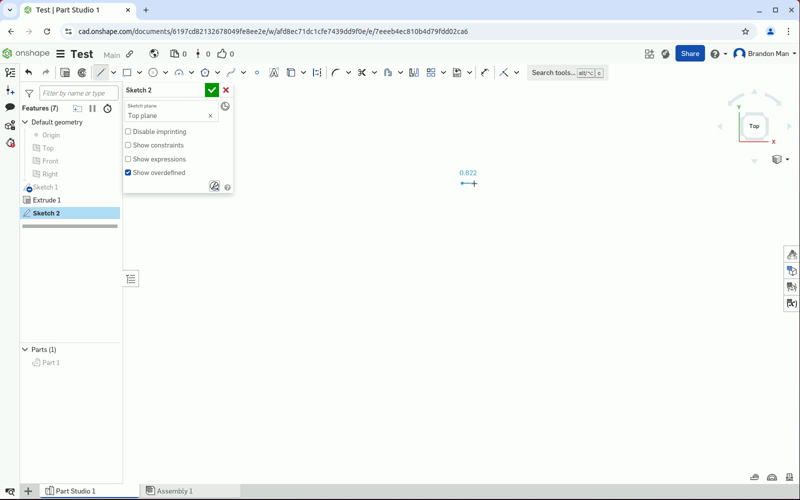
scroll(6)
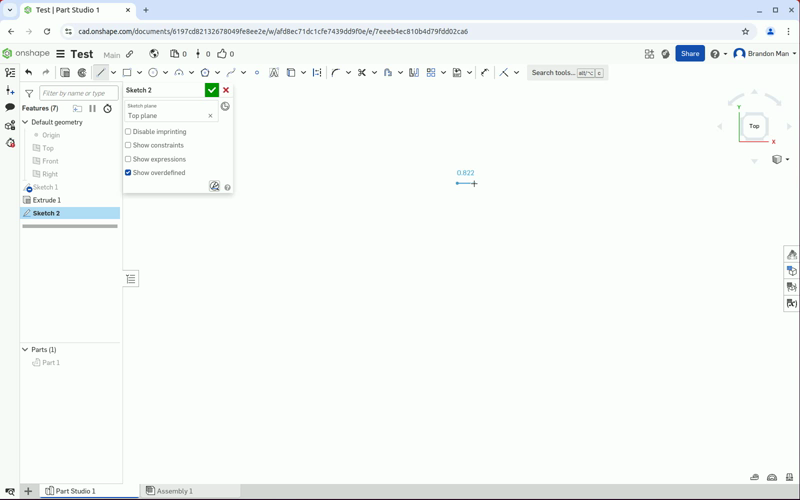
scroll(6)
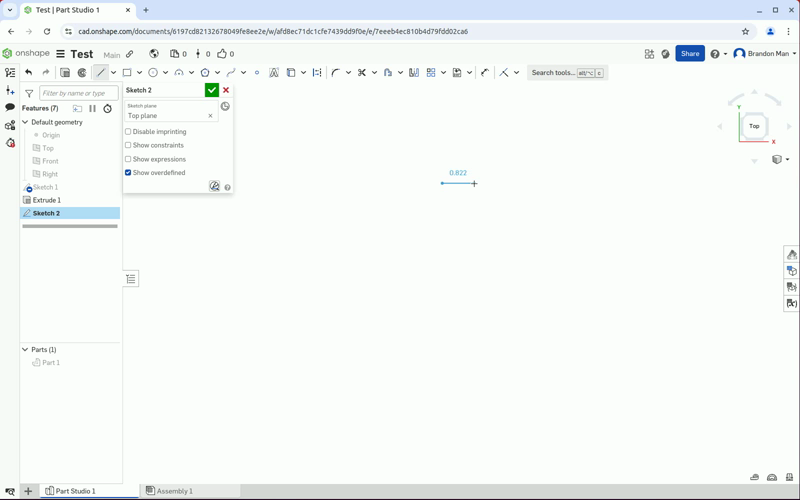
scroll(6)
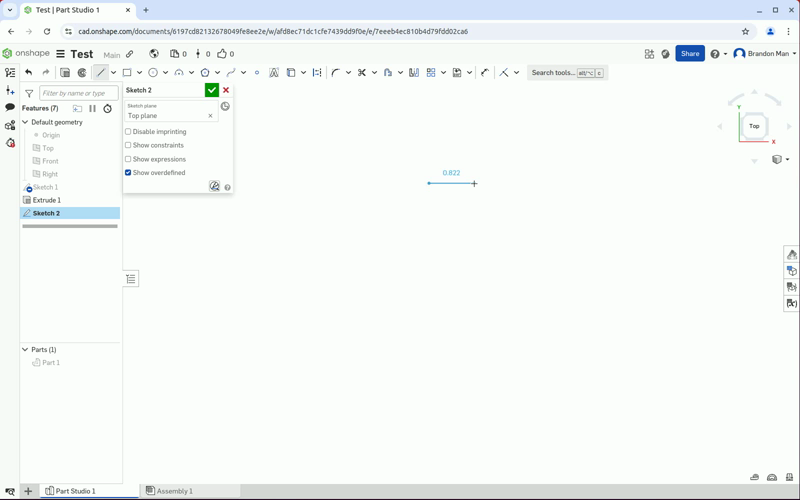
click(474, 183)
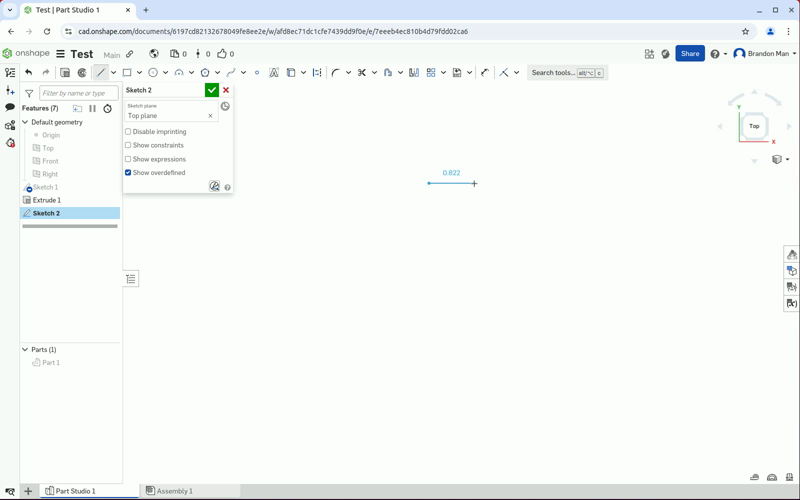
scroll(-6)
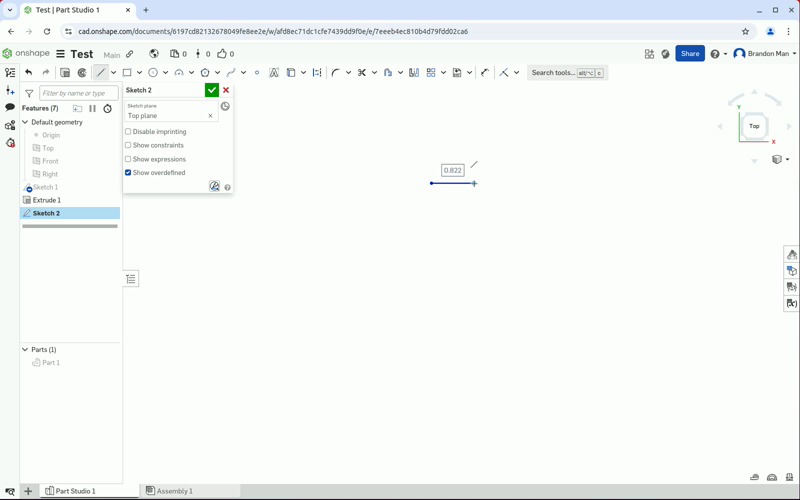
scroll(-6)
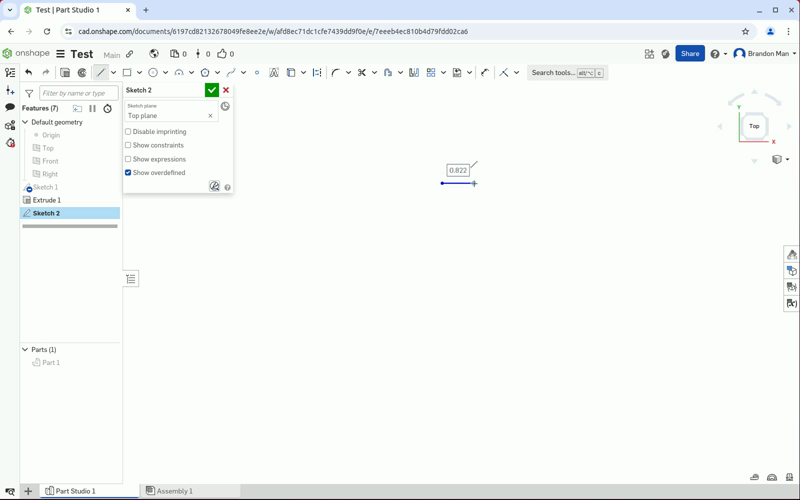
scroll(-6)
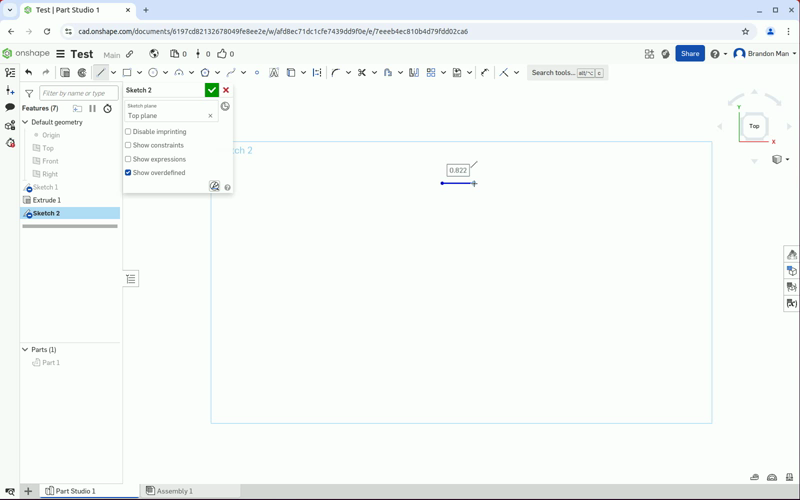
scroll(-6)
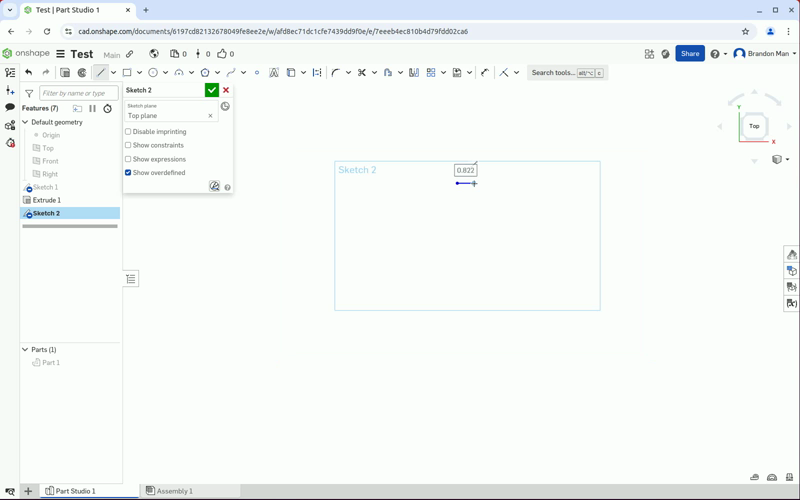
scroll(-6)
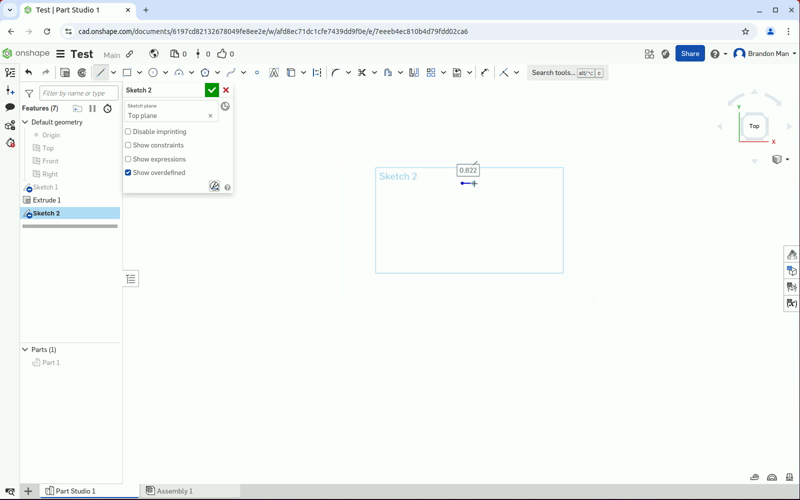
scroll(-6)
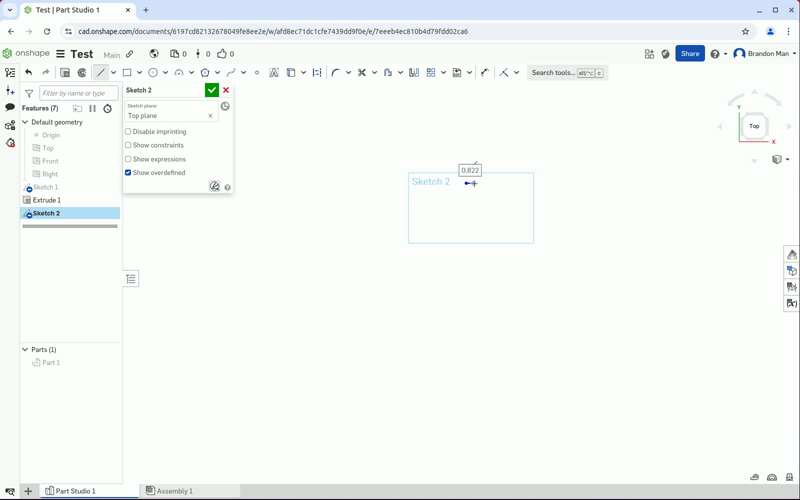
scroll(-6)
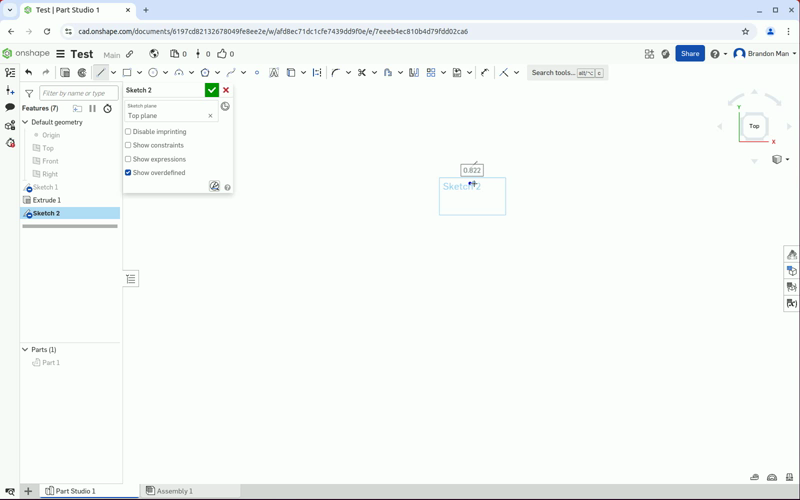
key_up(shift)
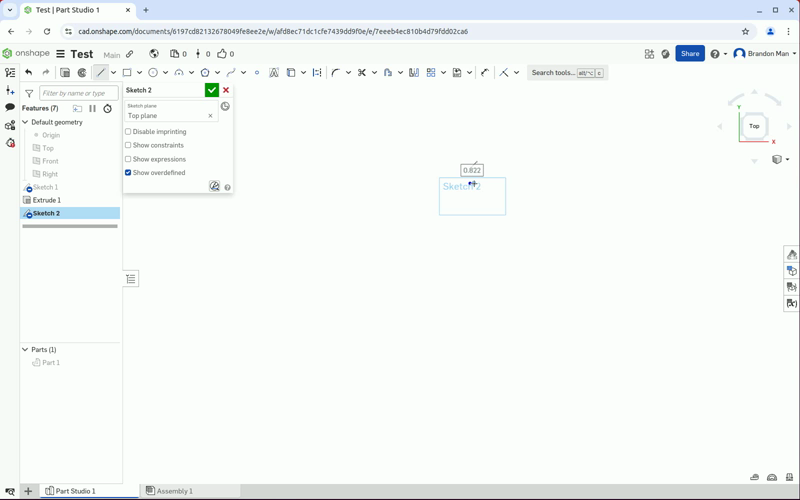
key_down(shift)
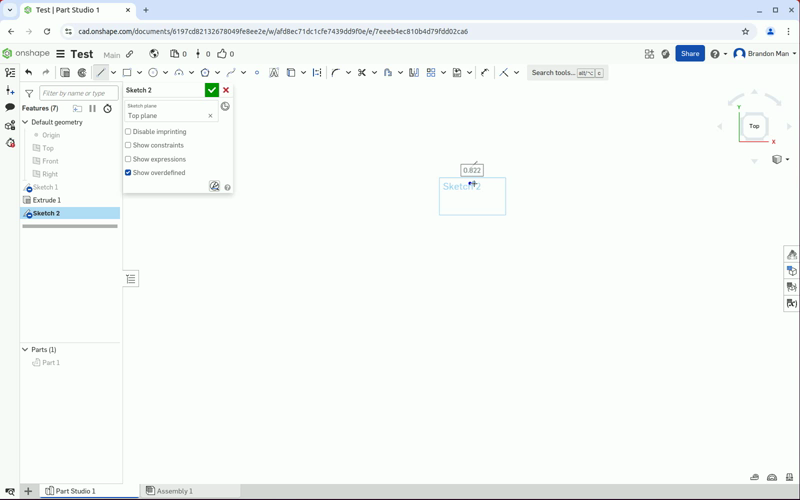
mouse_move(504, 183)
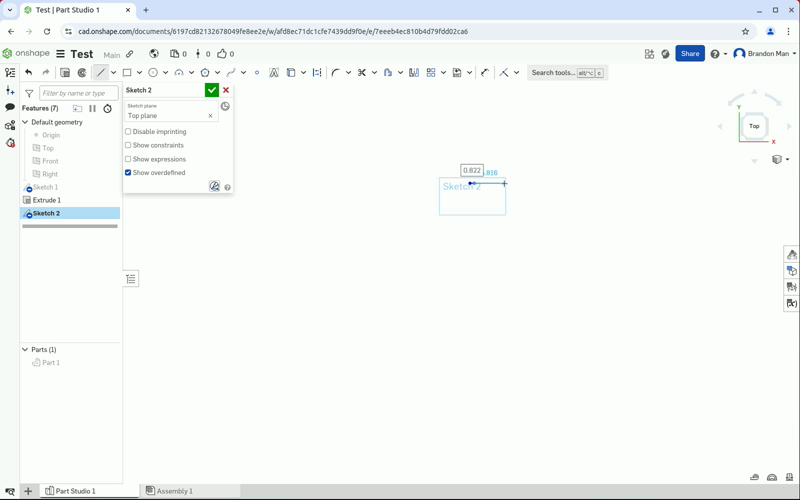
mouse_move(478, 183)
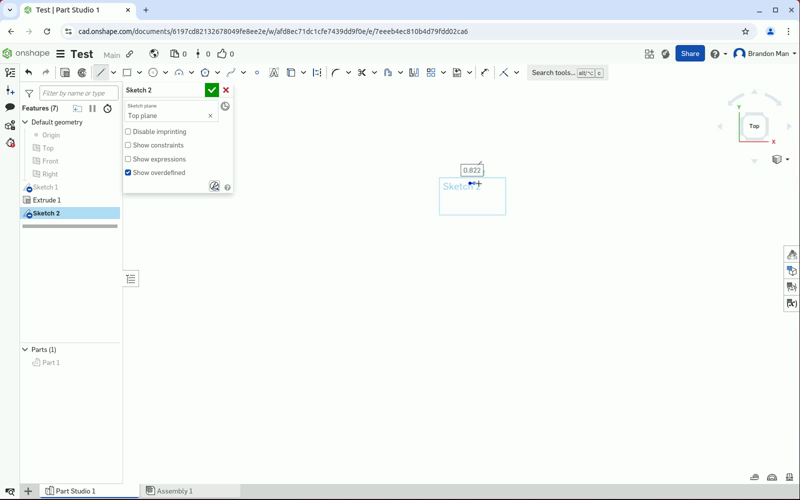
scroll(6)
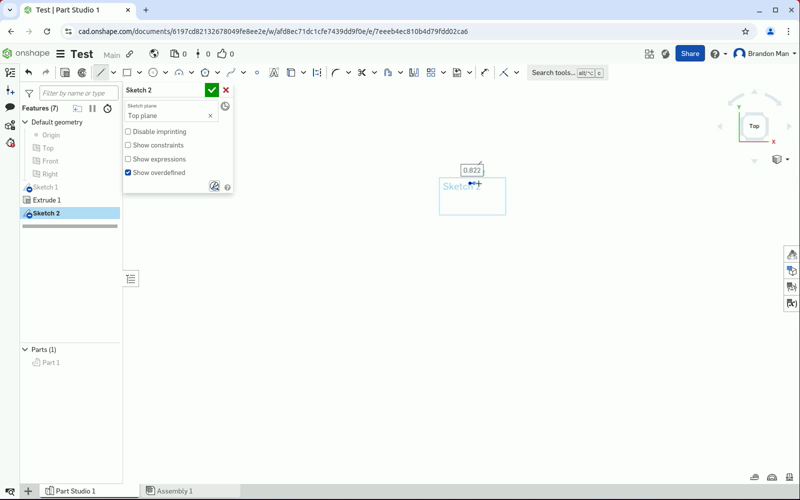
scroll(6)
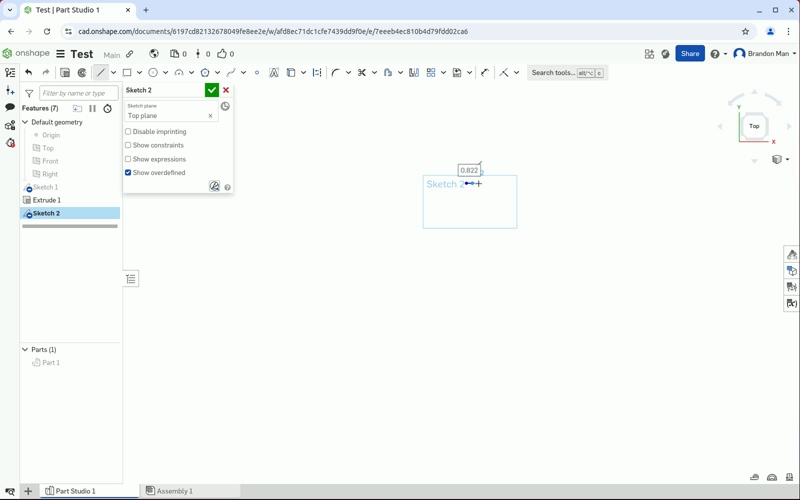
scroll(6)
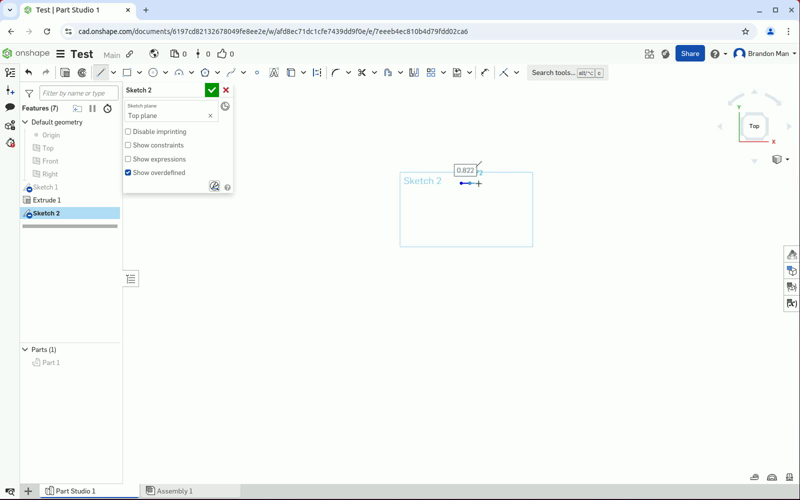
scroll(6)
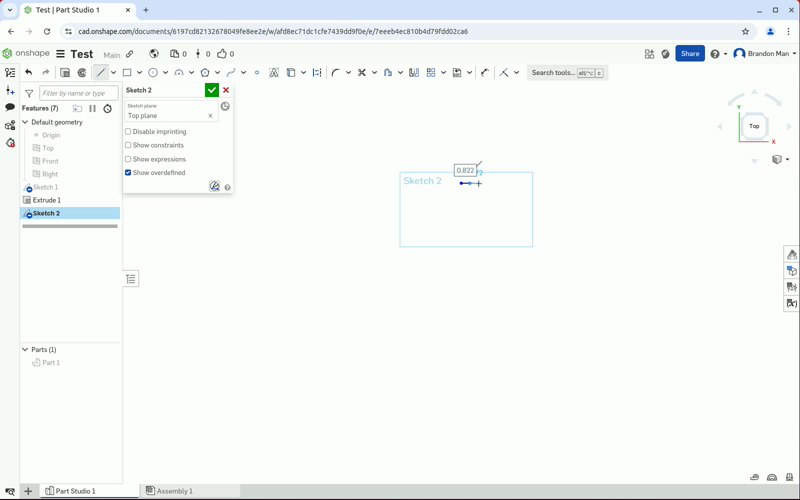
scroll(6)
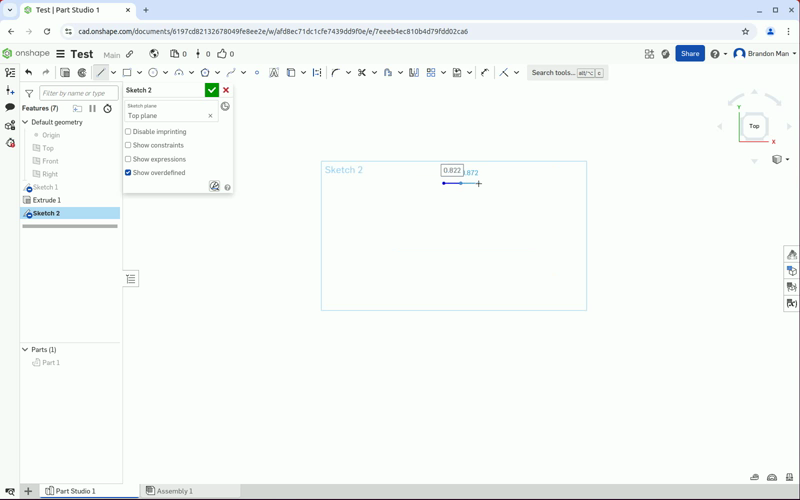
scroll(6)
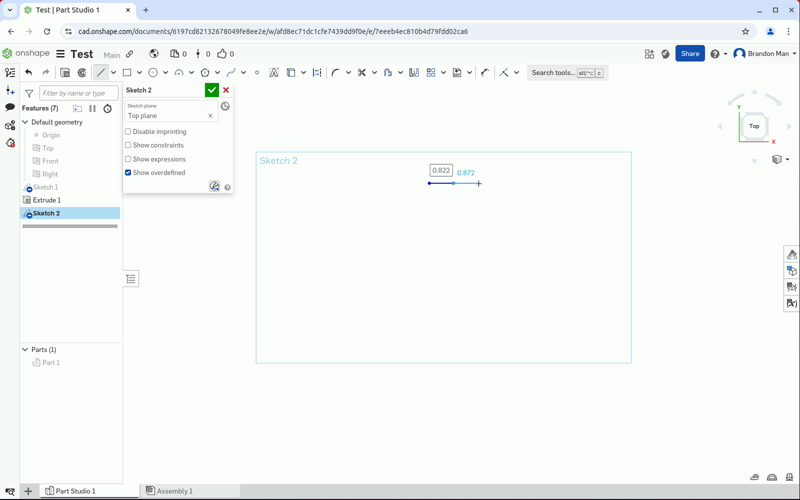
scroll(6)
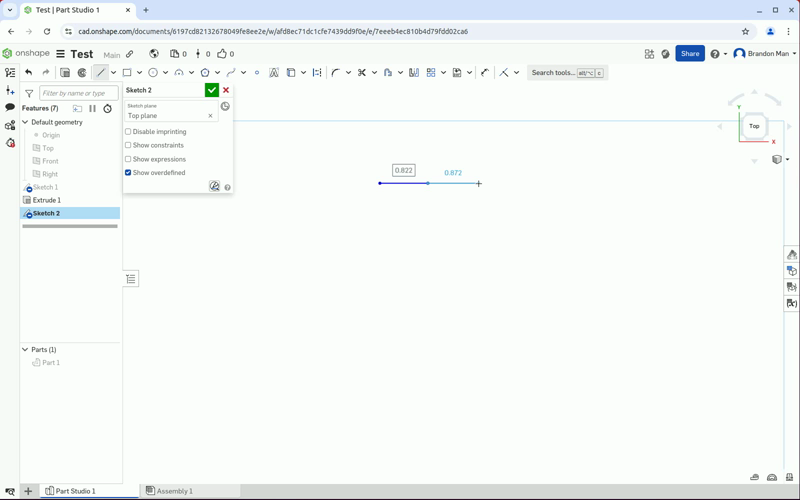
click(478, 183)
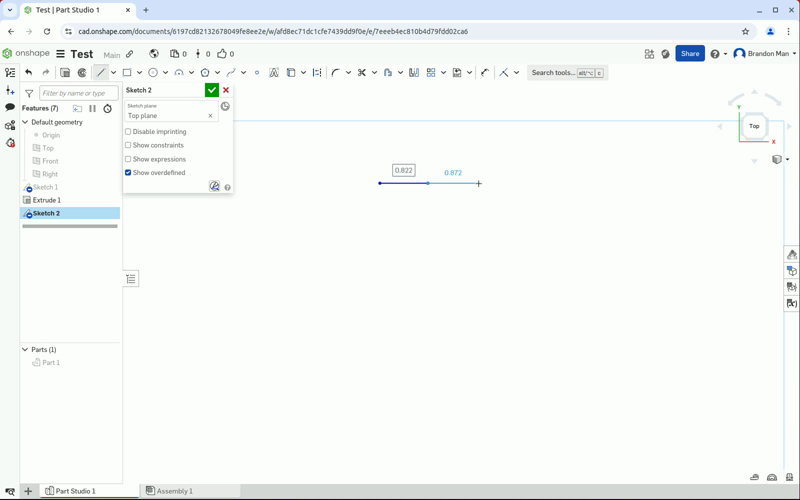
scroll(-6)
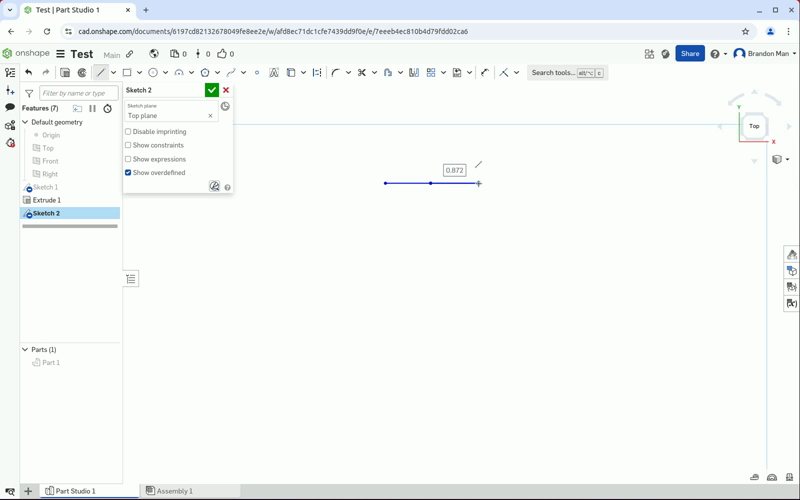
scroll(-6)
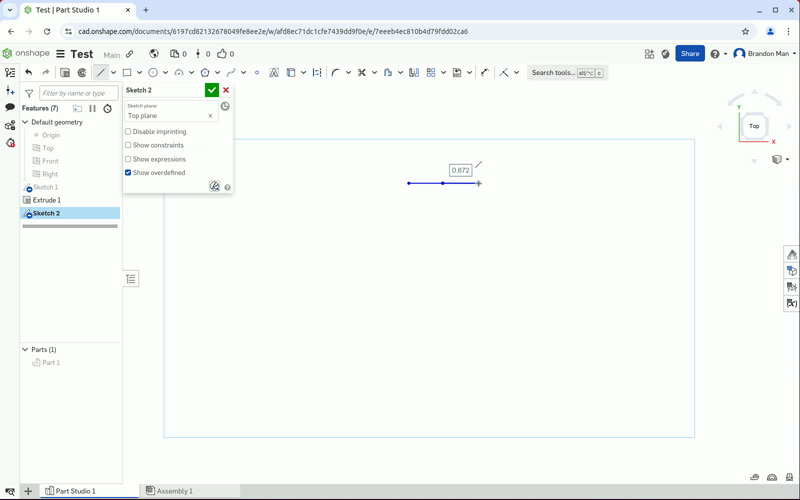
scroll(-6)
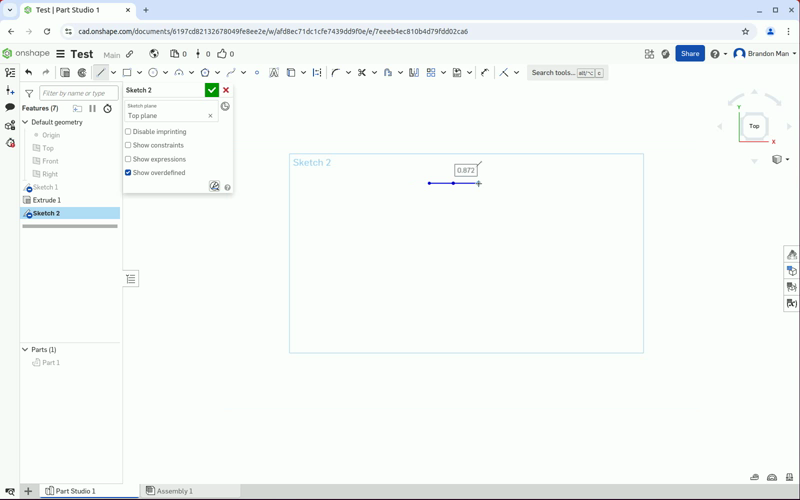
scroll(-6)
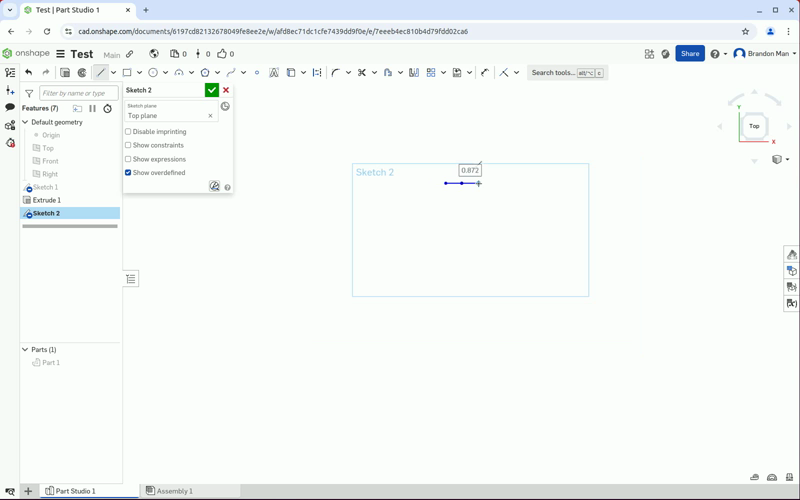
scroll(-6)
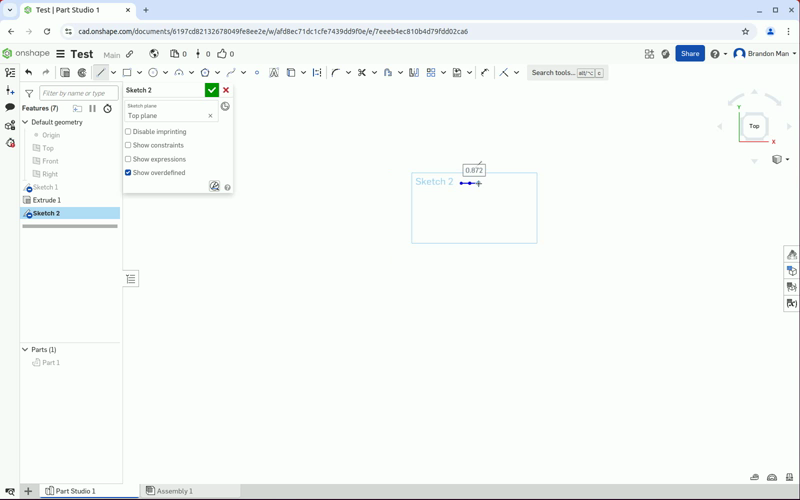
scroll(-6)
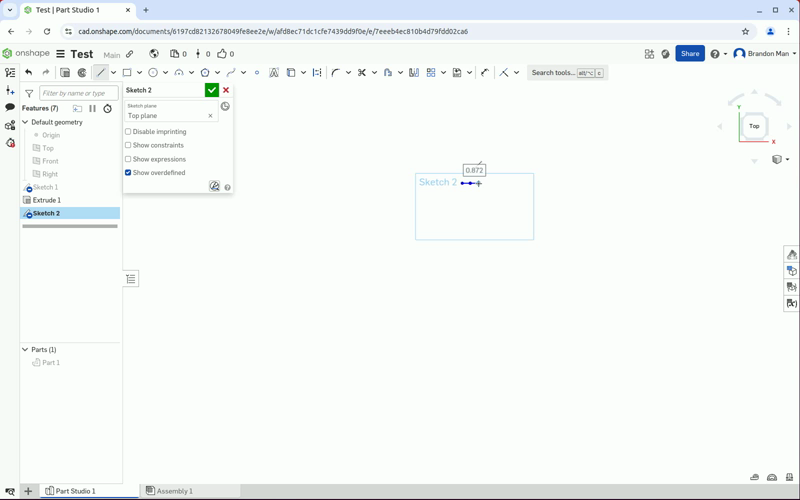
scroll(-6)
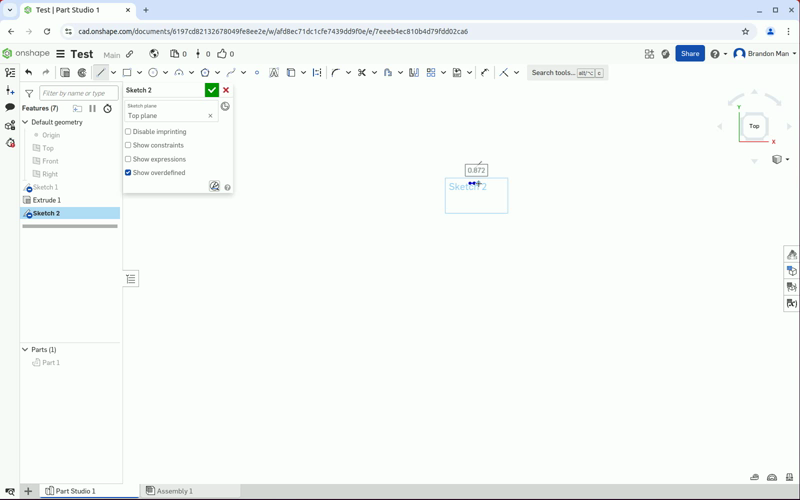
key_up(shift)
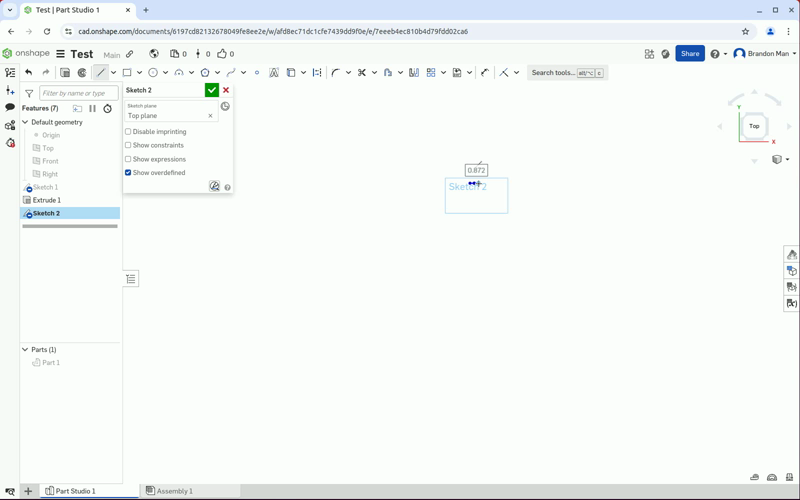
key_down(shift)
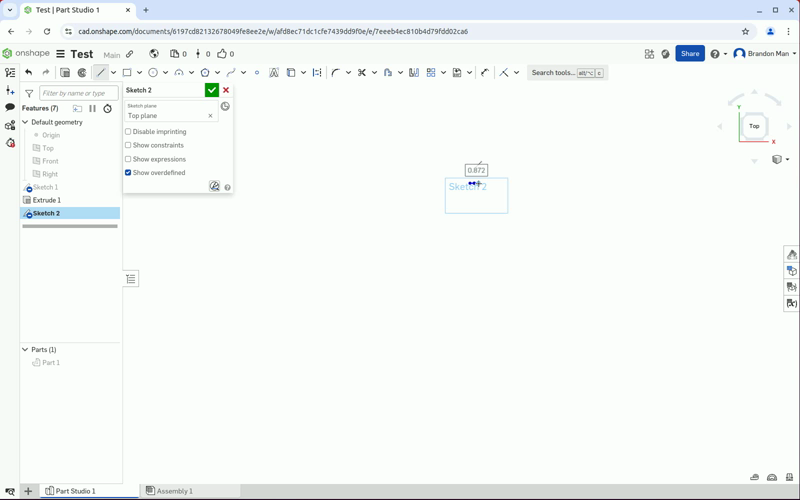
mouse_move(508, 183)
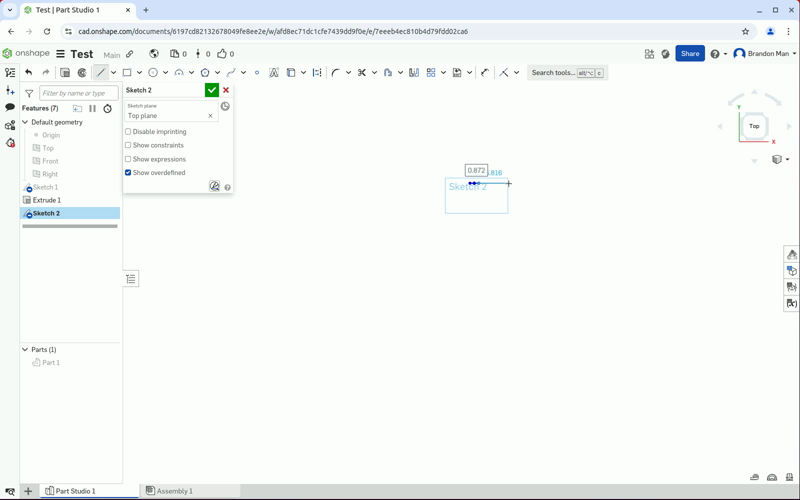
mouse_move(474, 169)
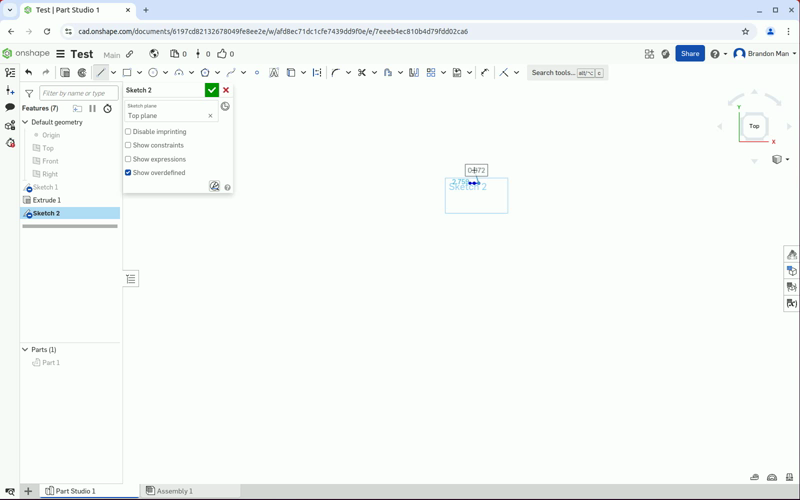
click(474, 169)
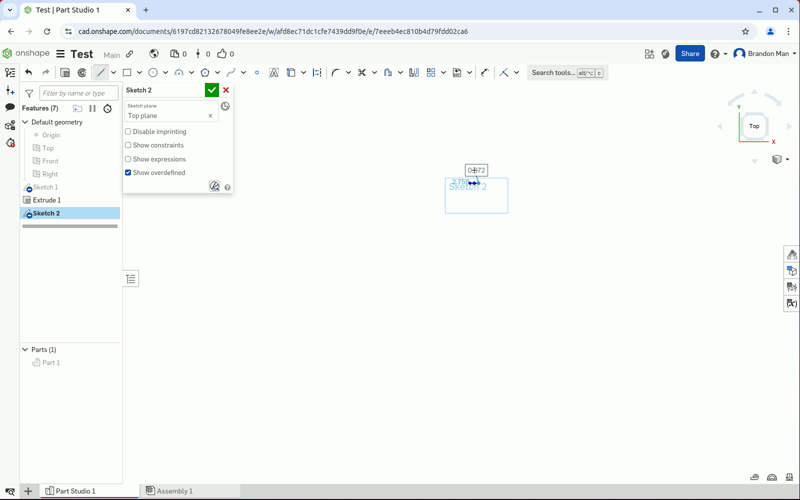
key_up(shift)
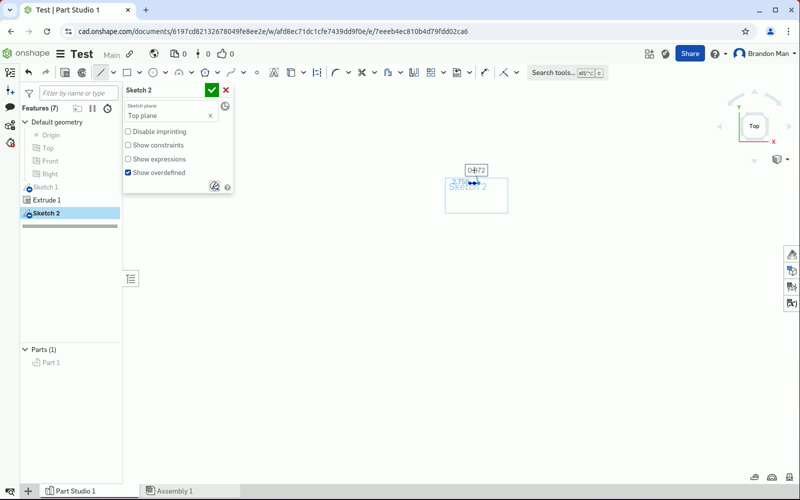
mouse_move(504, 169)
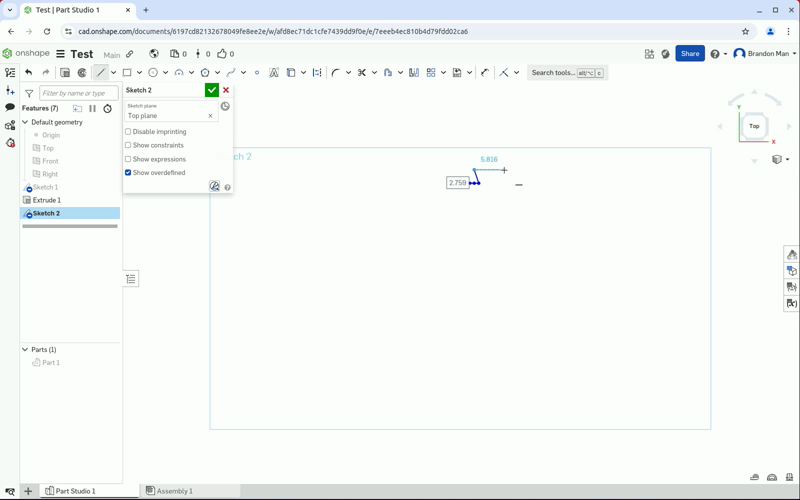
key_down(shift)
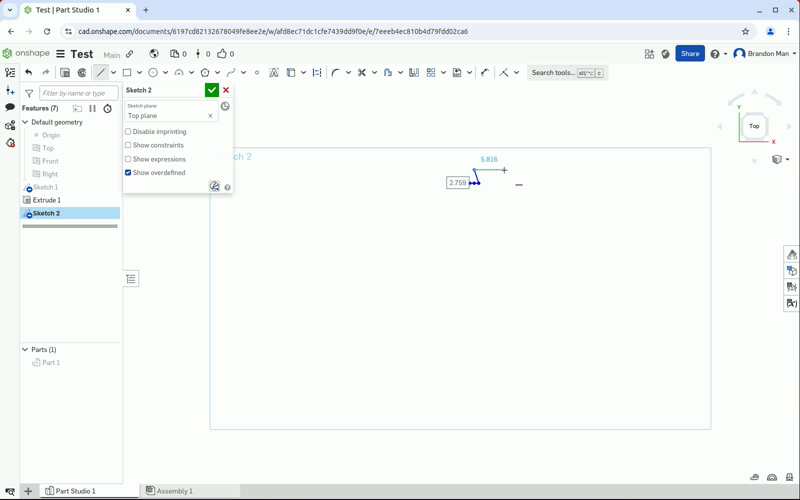
mouse_move(470, 183)
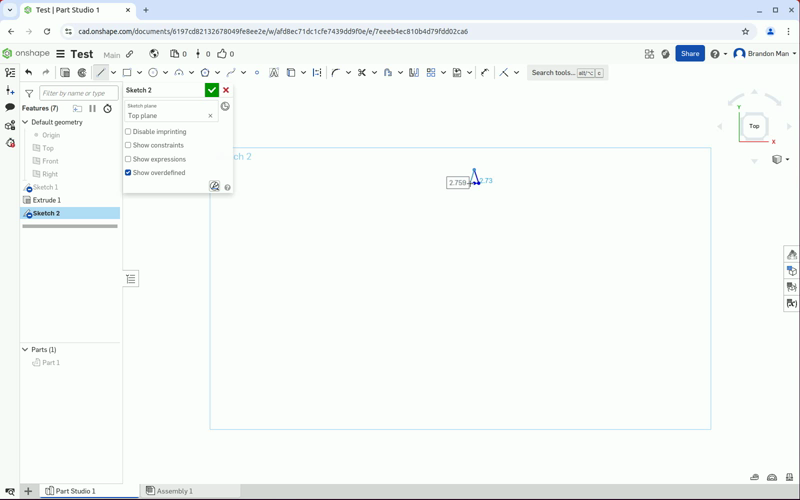
scroll(6)
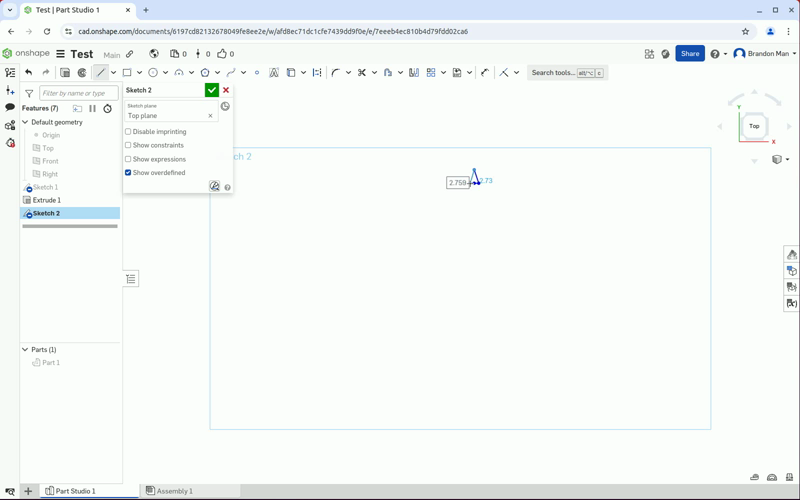
scroll(6)
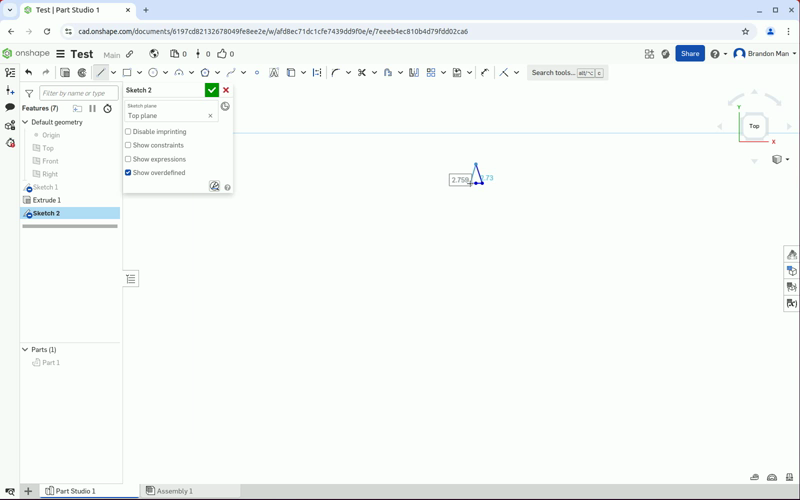
scroll(6)
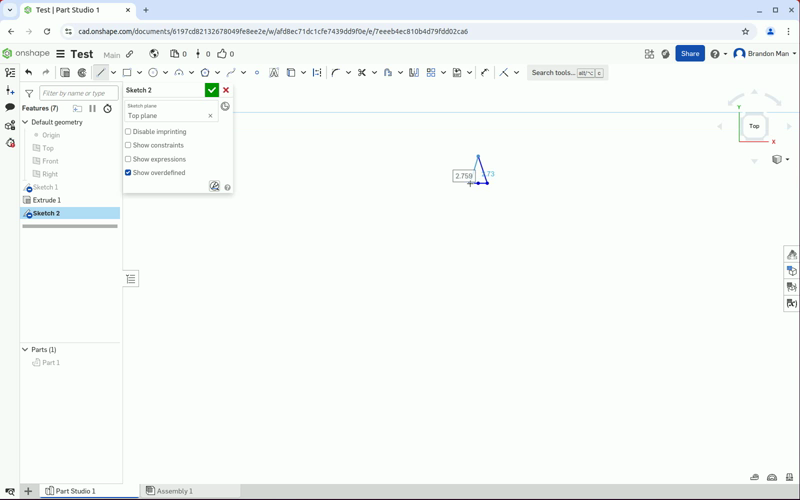
scroll(6)
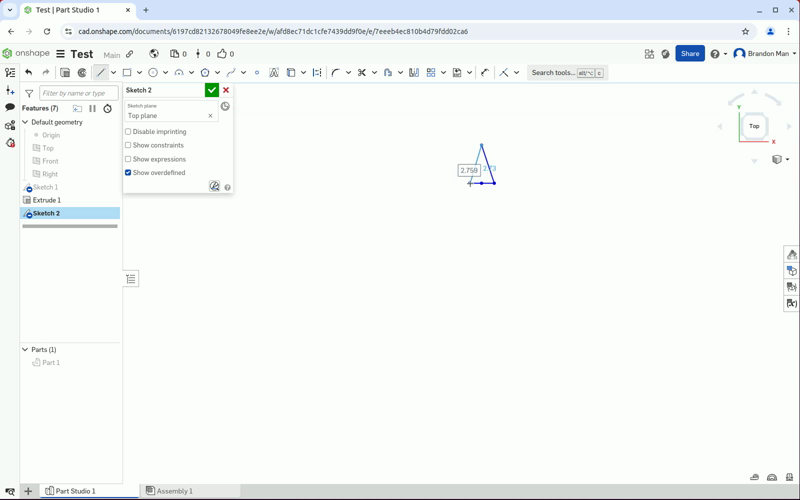
scroll(6)
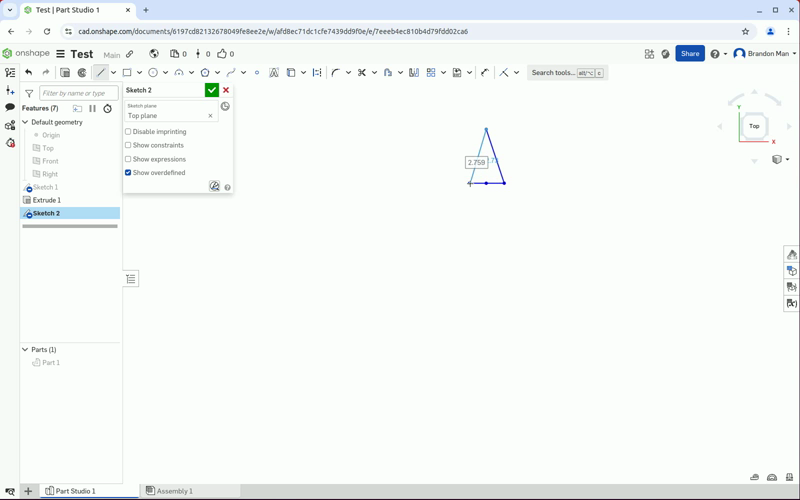
scroll(6)
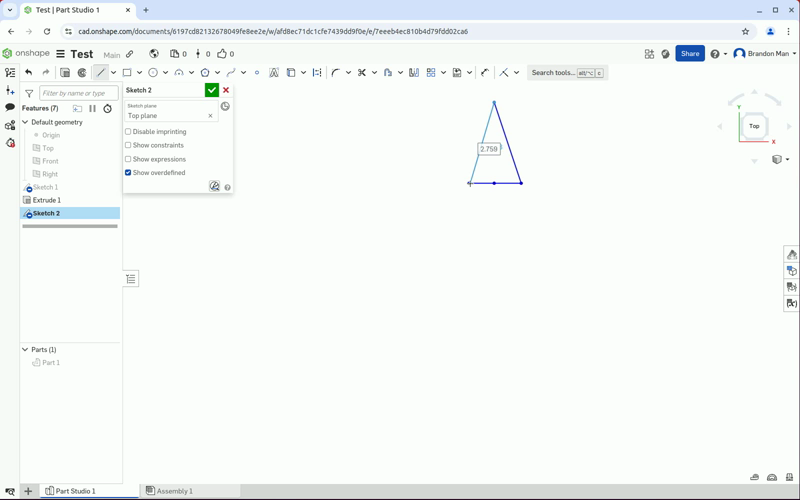
scroll(6)
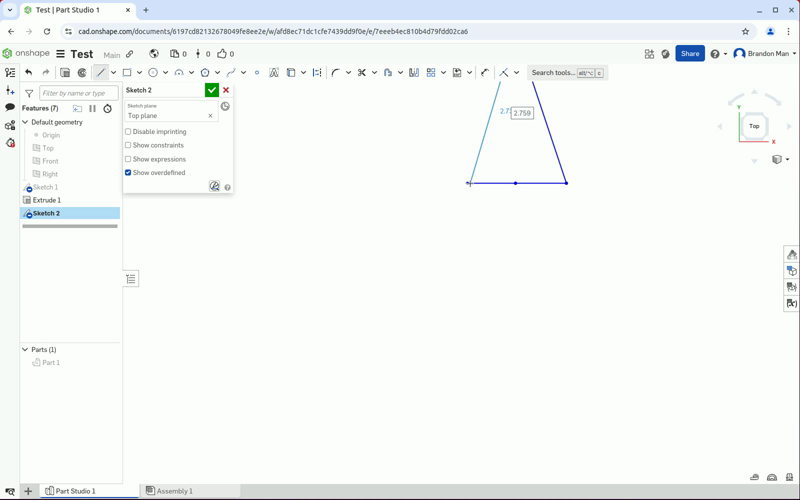
key_up(shift)
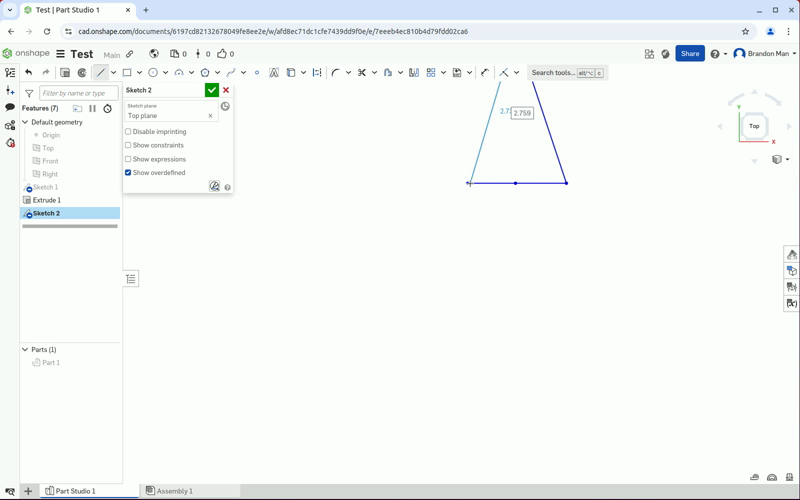
click(470, 183)
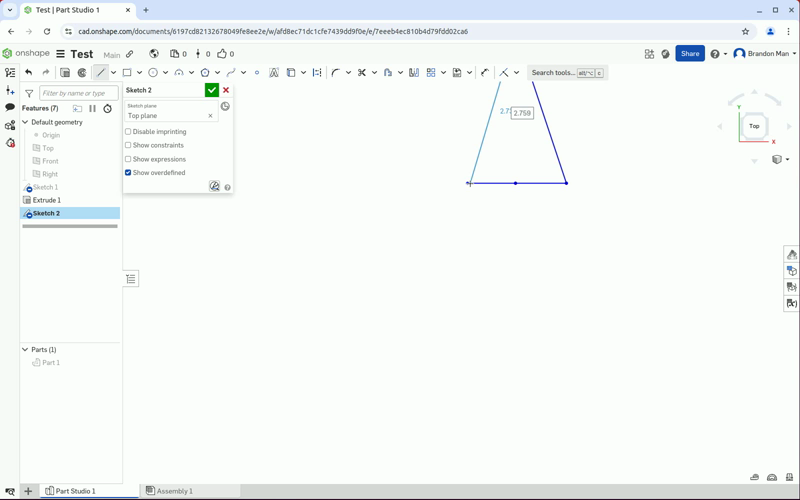
scroll(-6)
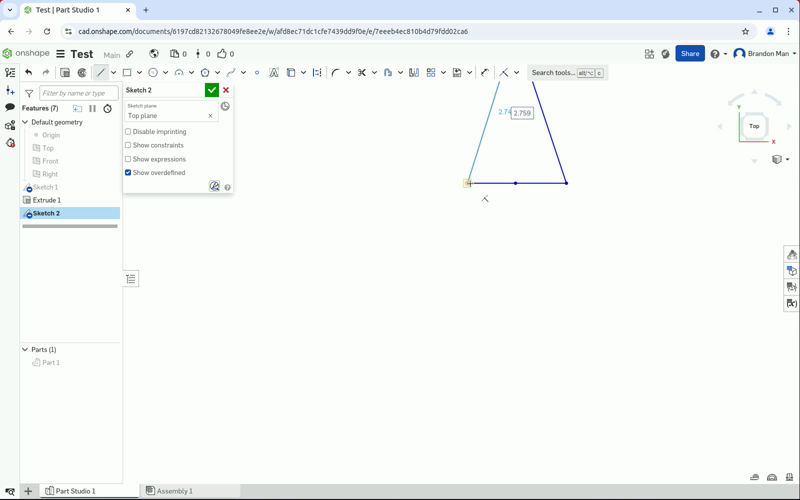
scroll(-6)
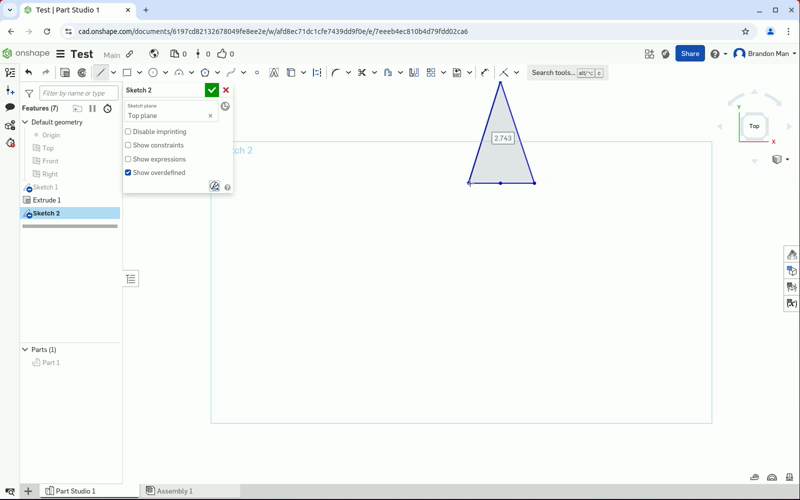
scroll(-6)
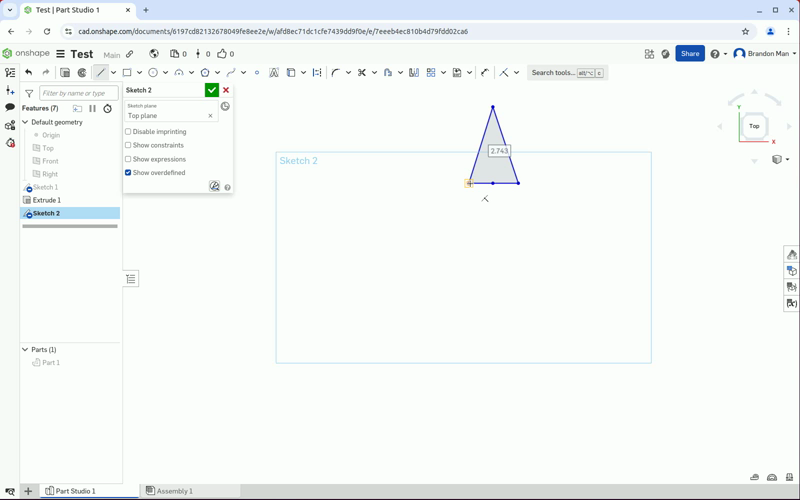
scroll(-6)
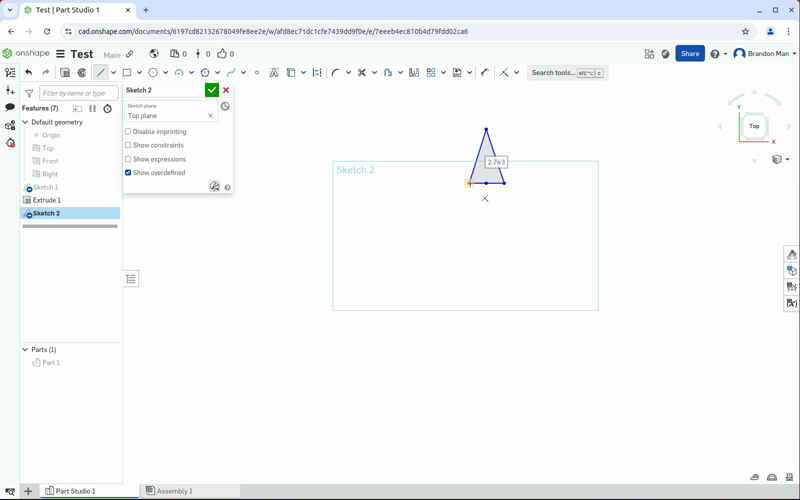
scroll(-6)
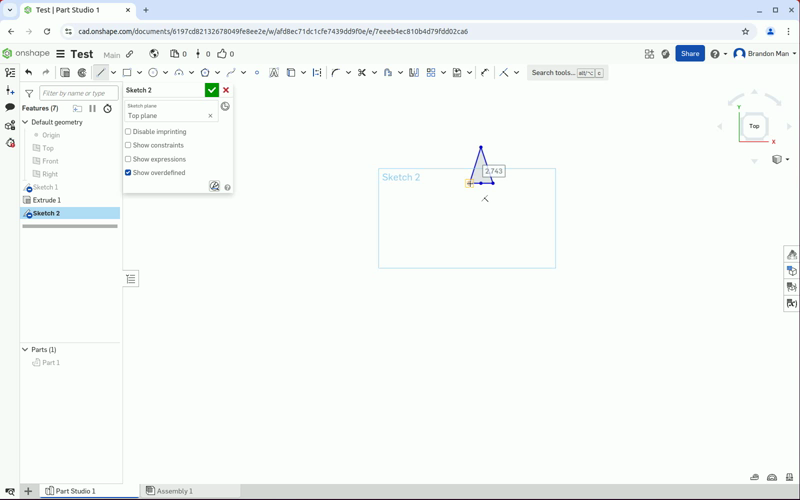
scroll(-6)
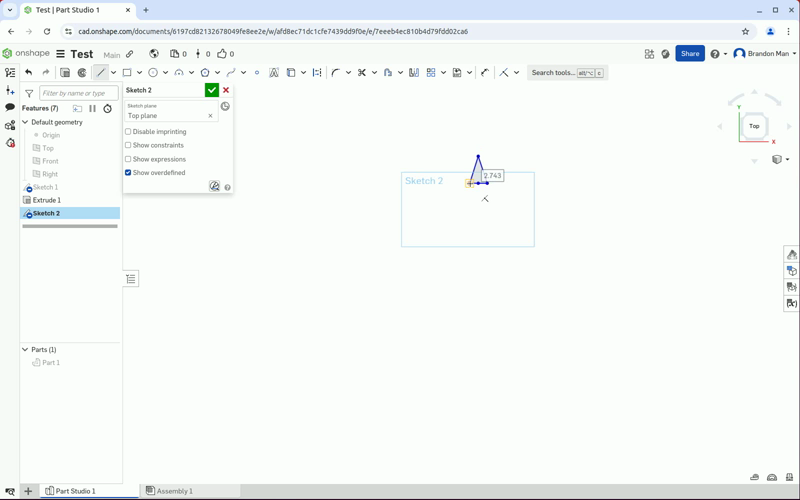
scroll(-6)
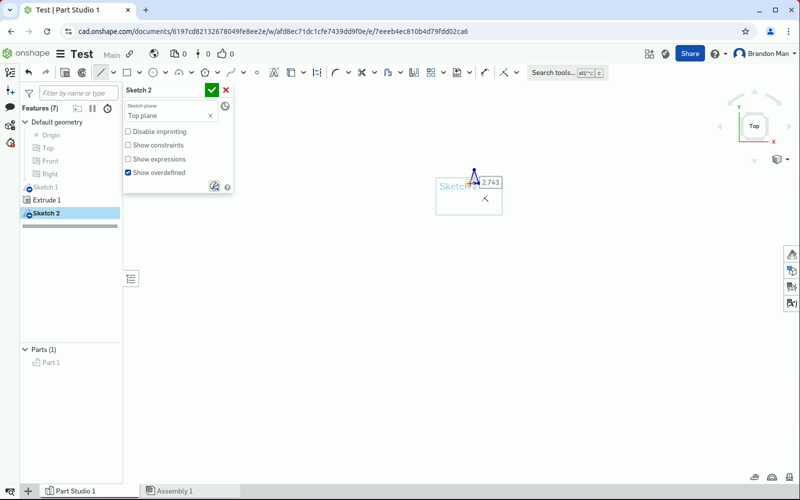
key(esc)
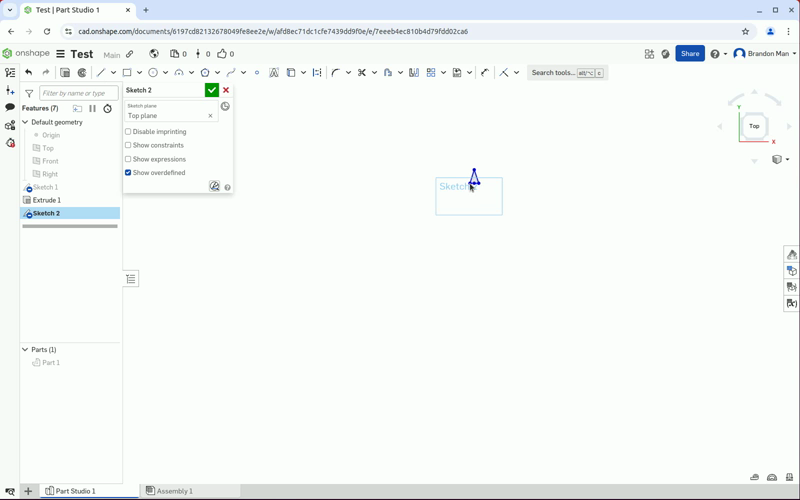
mouse_move(476, 179)
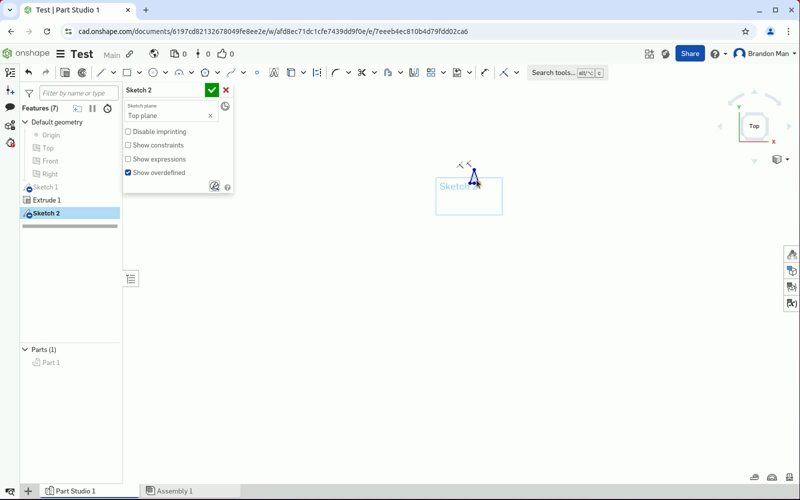
scroll(6)
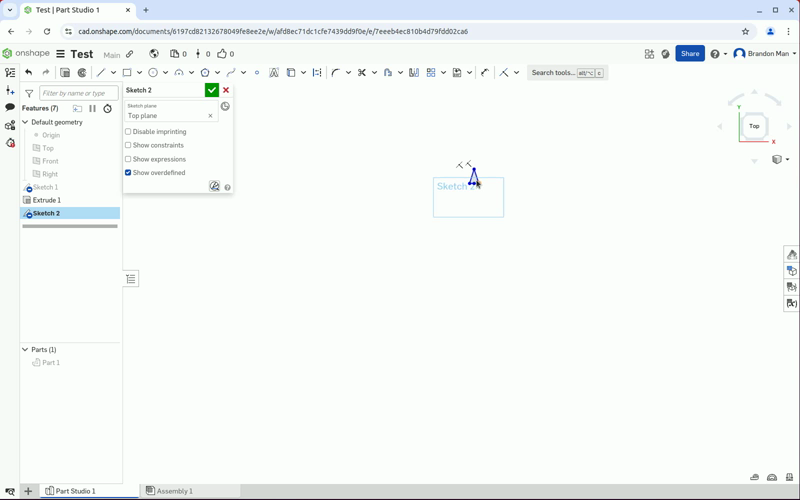
scroll(6)
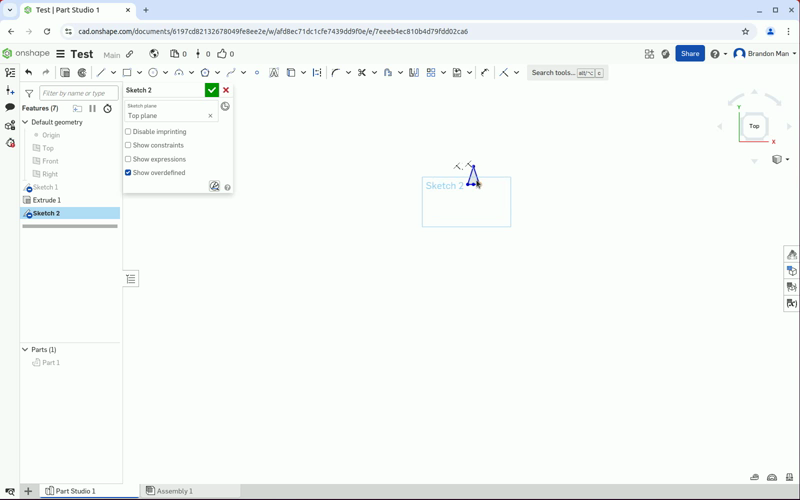
scroll(6)
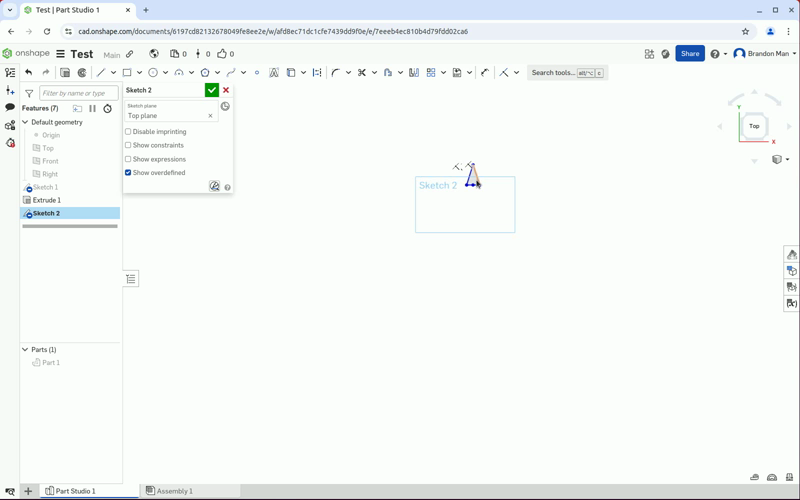
scroll(6)
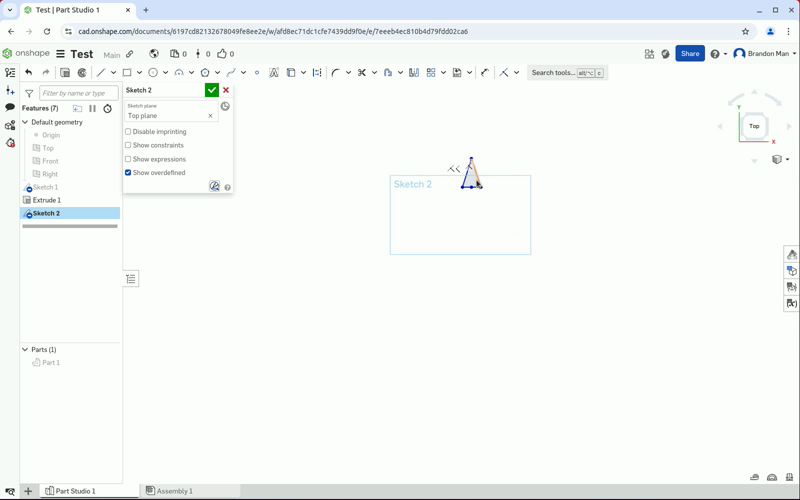
scroll(6)
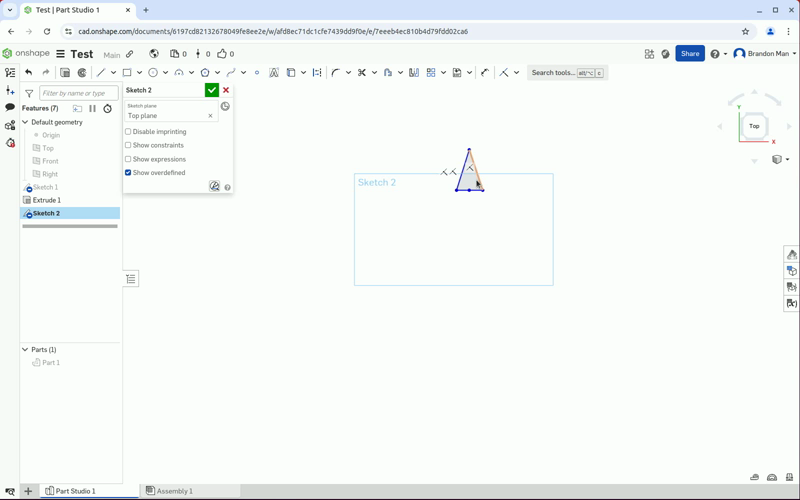
scroll(6)
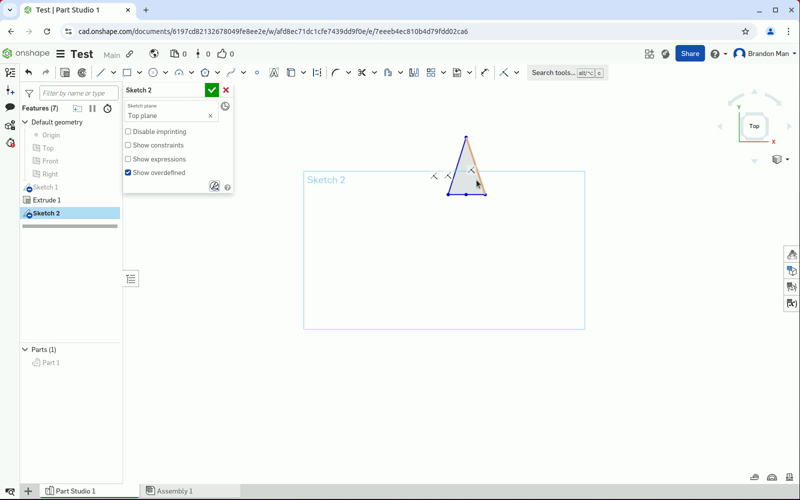
scroll(6)
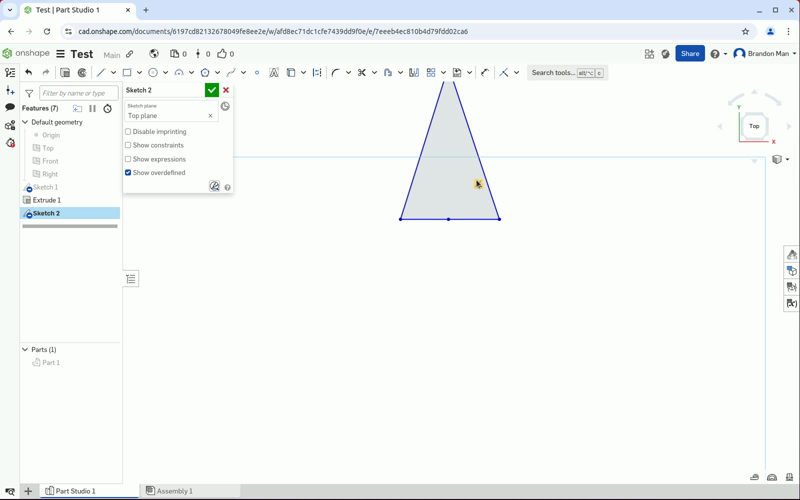
click(476, 179)
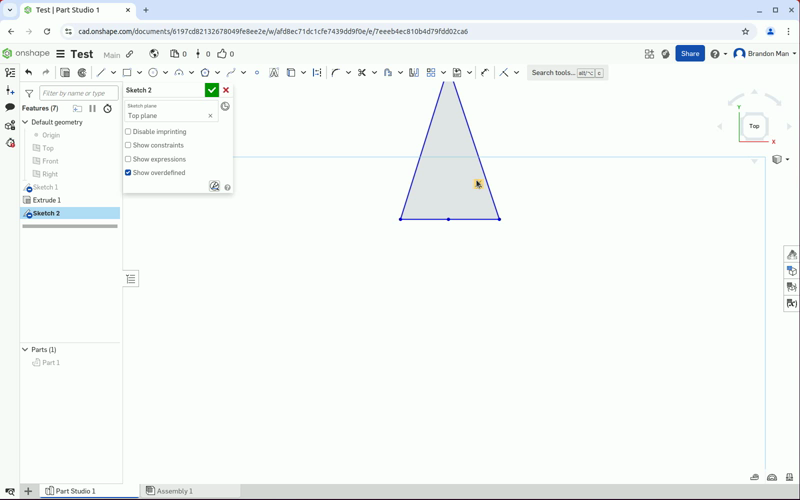
scroll(-6)
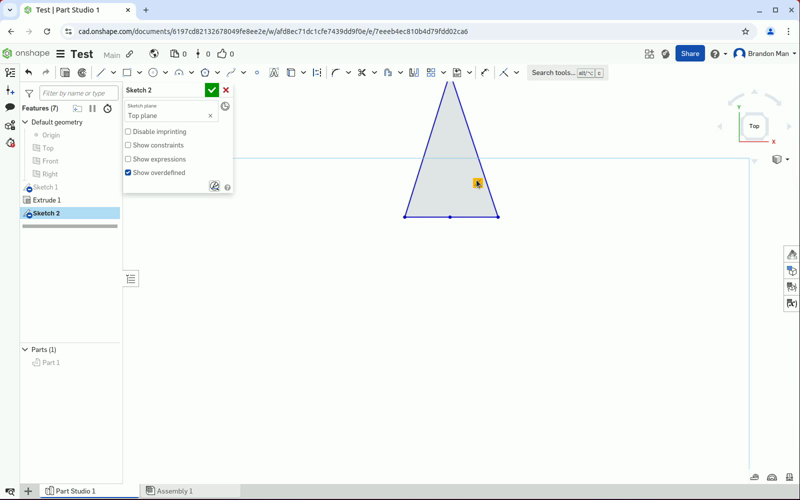
scroll(-6)
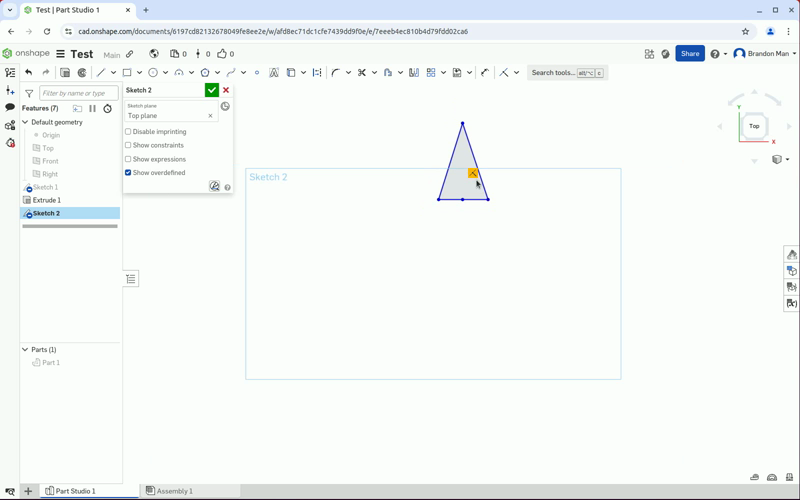
scroll(-6)
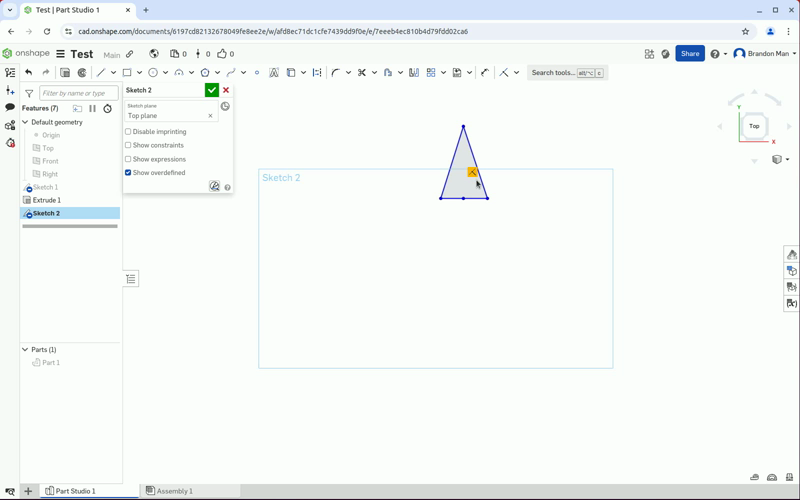
scroll(-6)
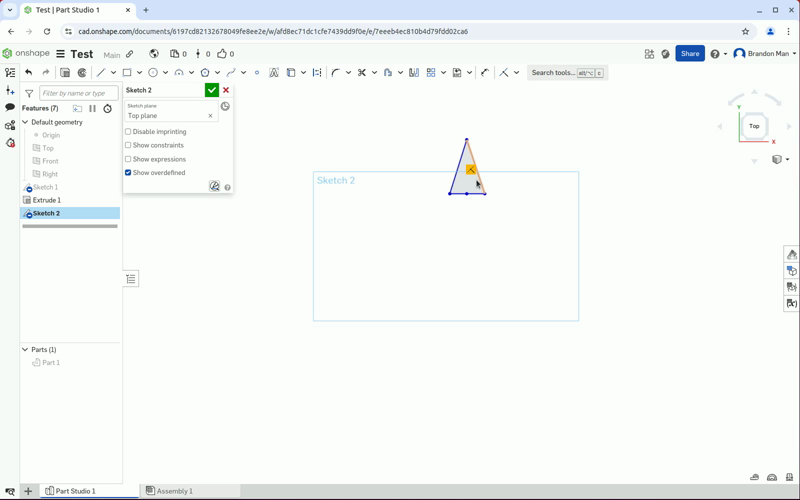
scroll(-6)
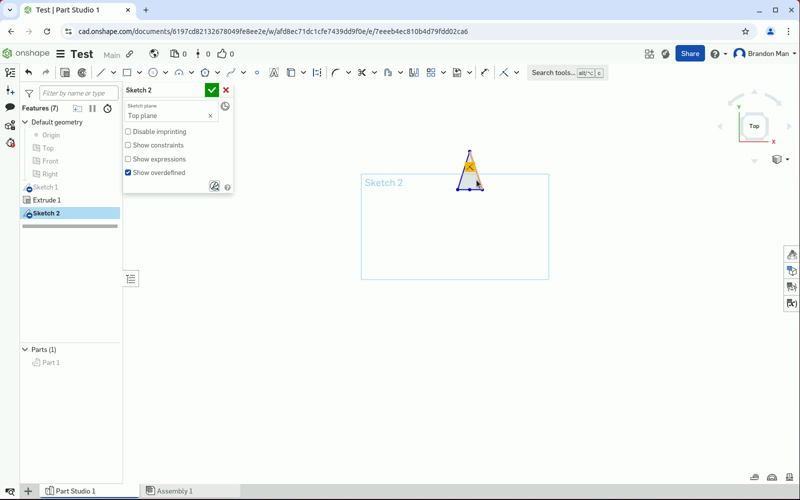
scroll(-6)
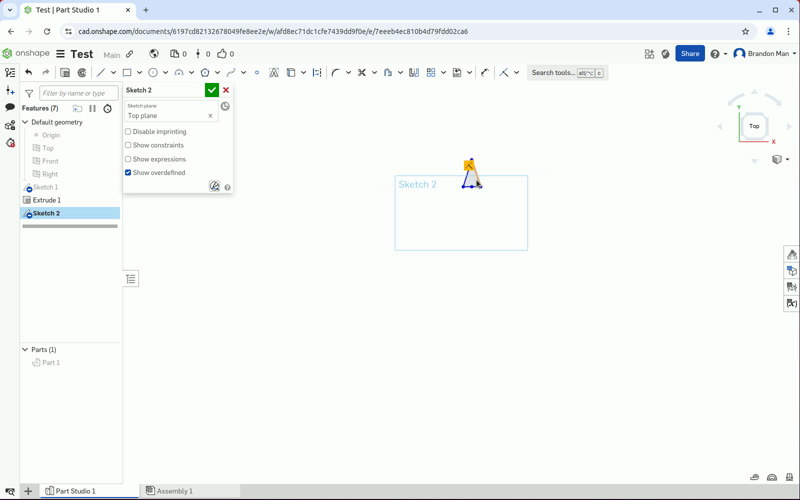
scroll(-6)
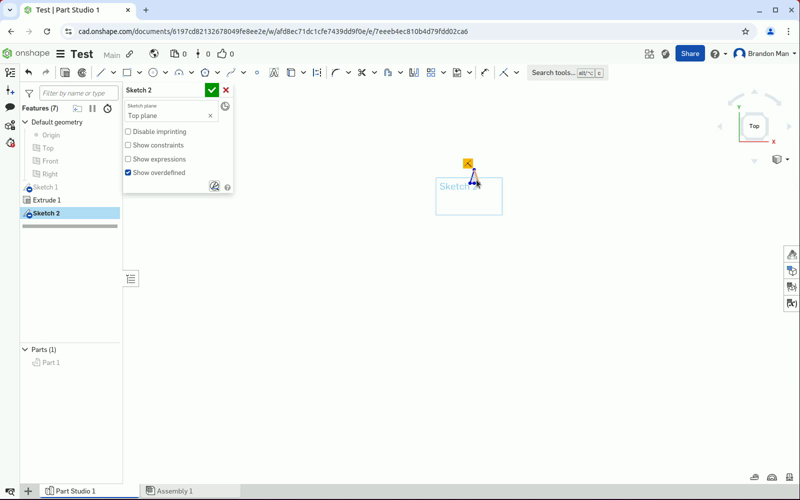
mouse_move(73, 352)
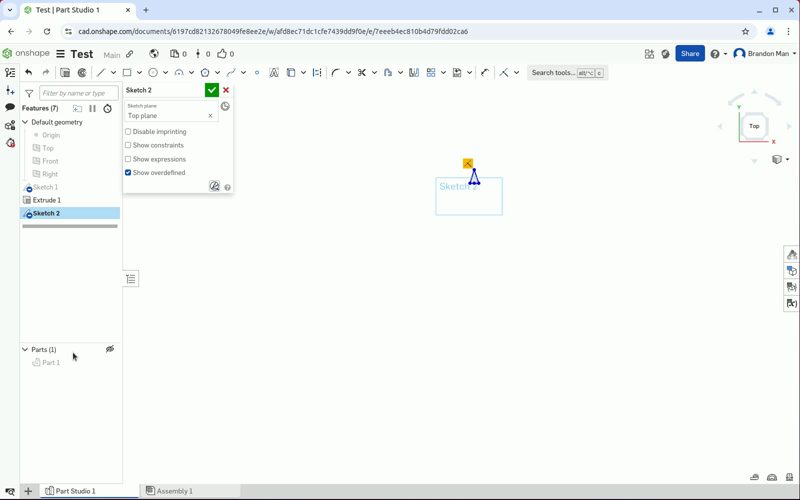
key(shift+y)
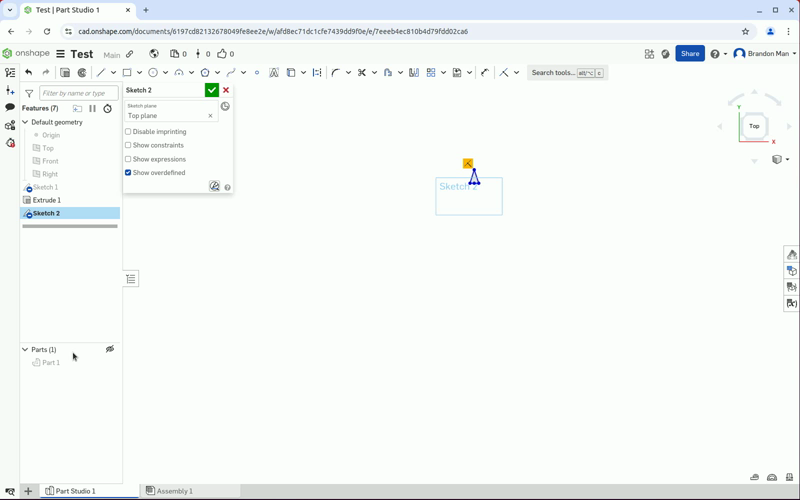
key(shift+e)
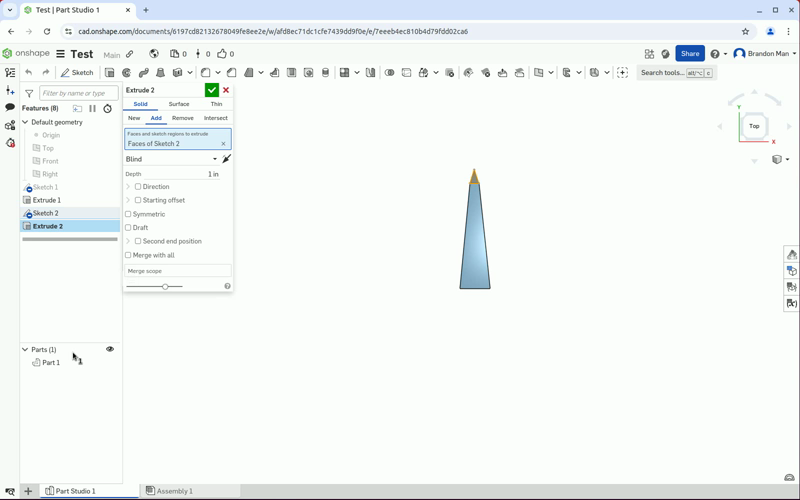
mouse_move(143, 106)
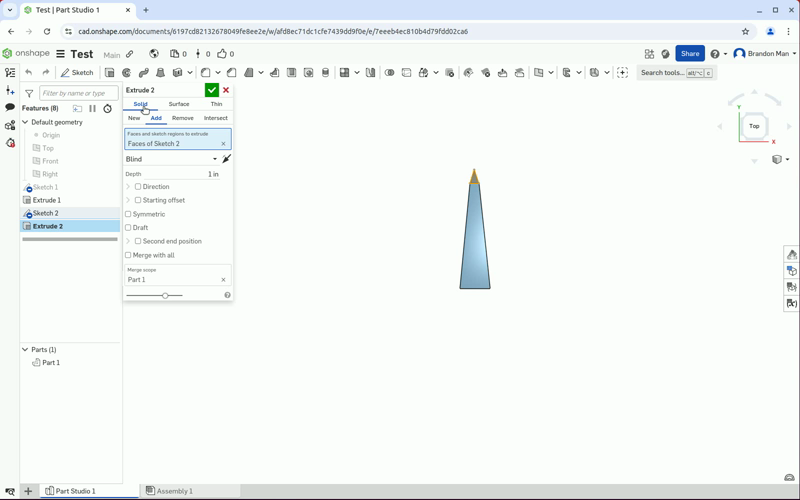
click(143, 106)
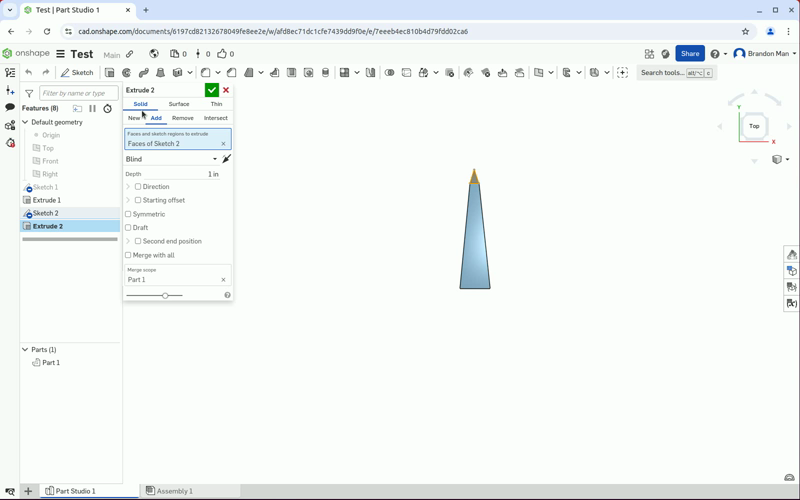
mouse_move(137, 120)
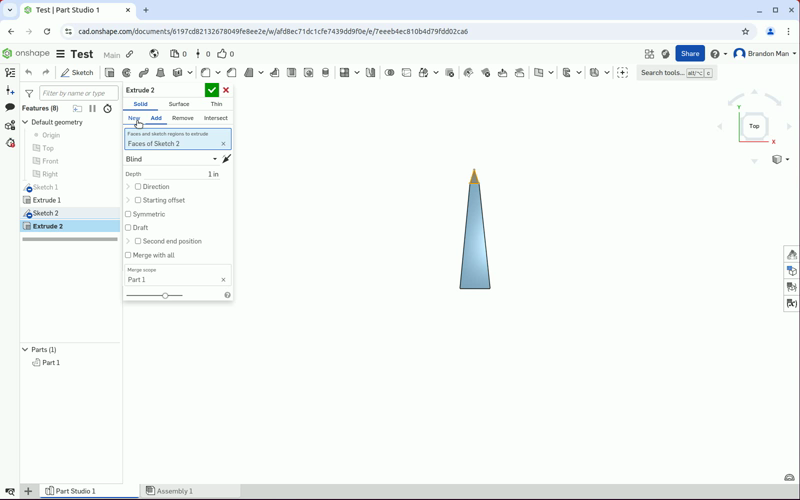
click(137, 120)
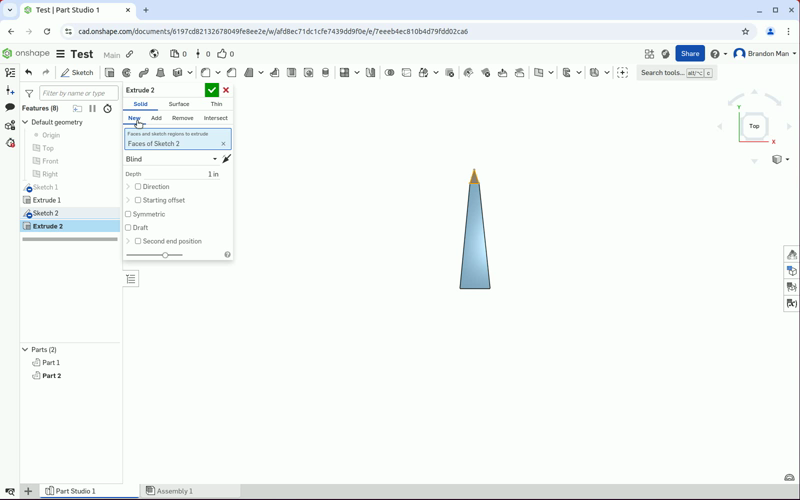
key(tab, 4)
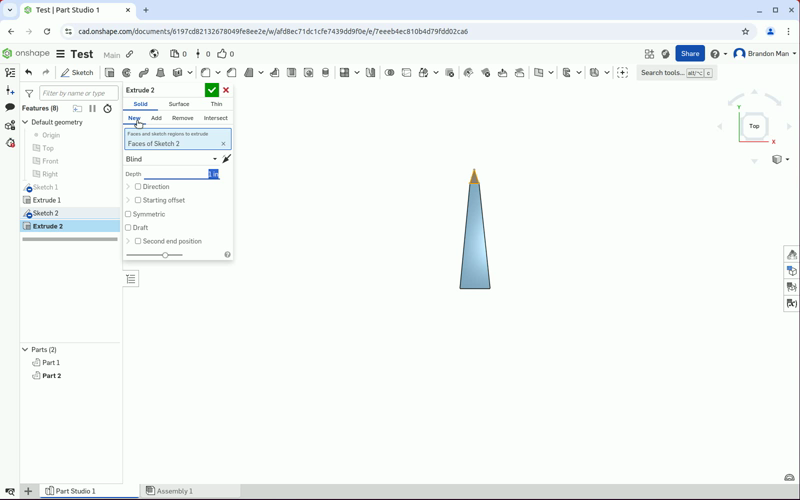
text(2.648)
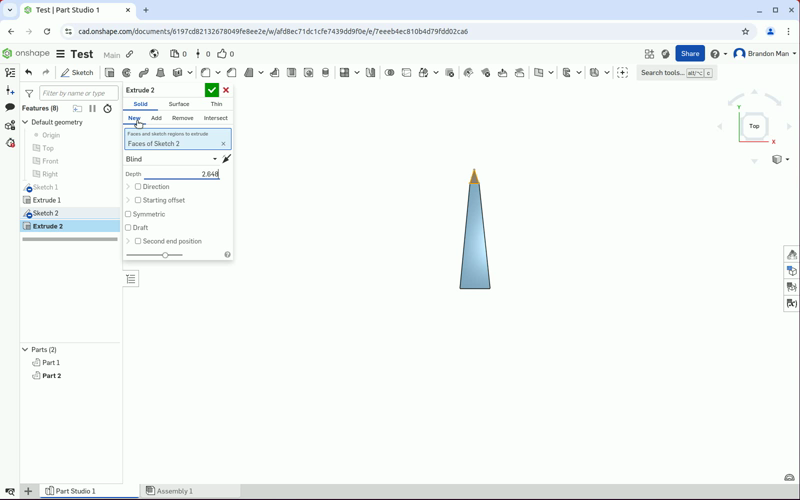
key(enter)
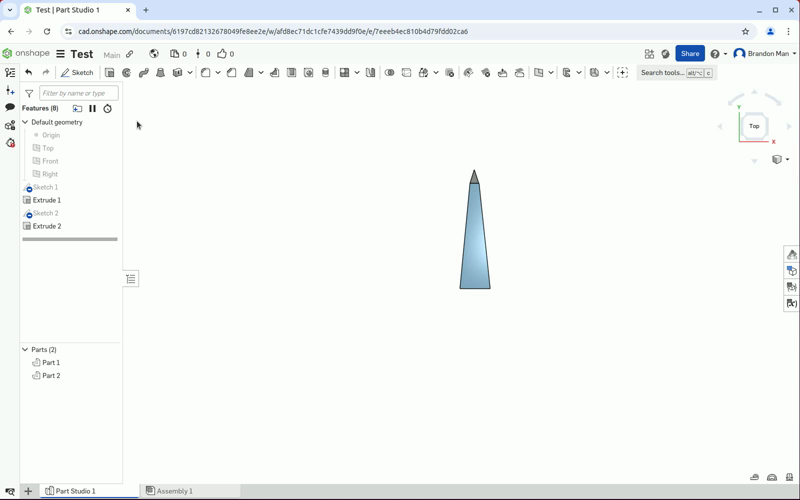
key(shift+h)
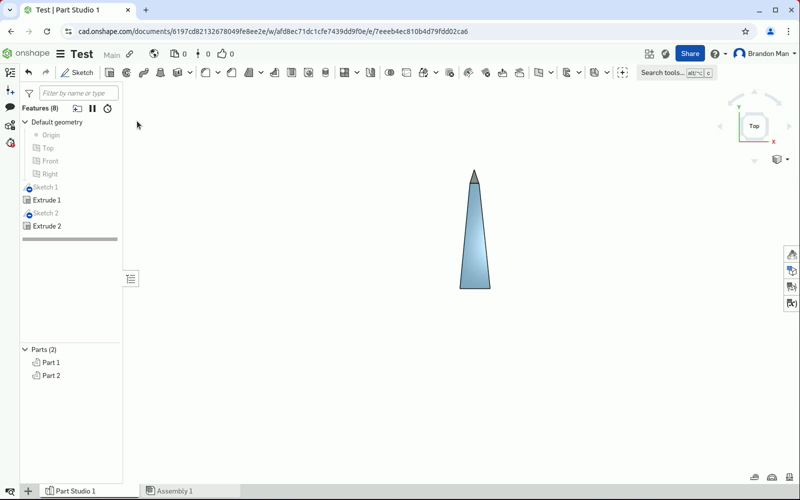
key(shift+h)
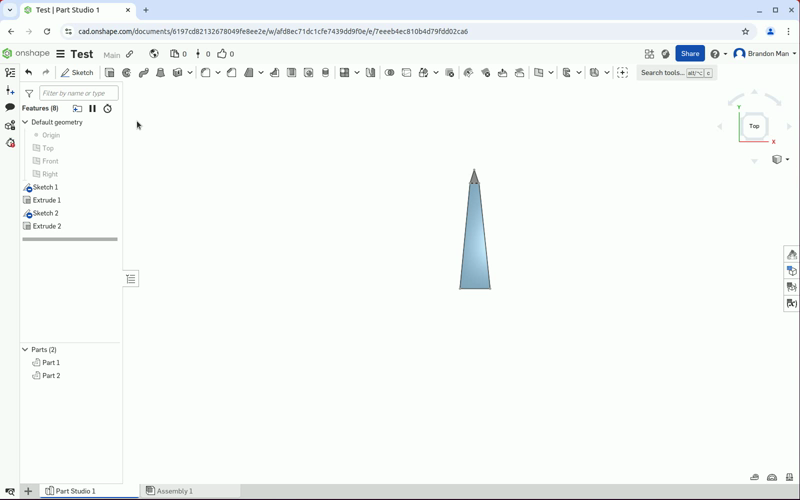
key(shift+7)
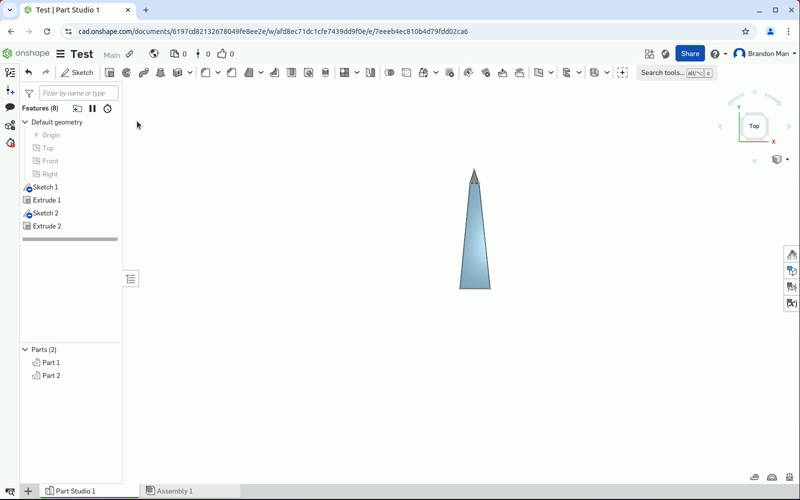
key(up, 3)
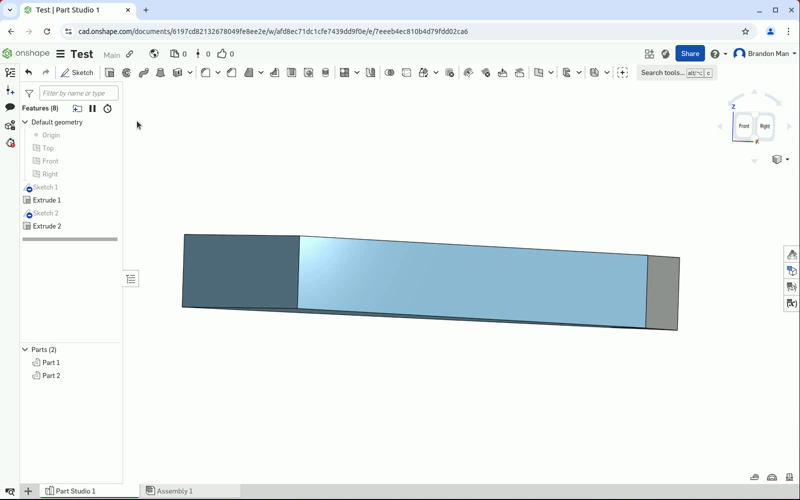
key(left, 3)
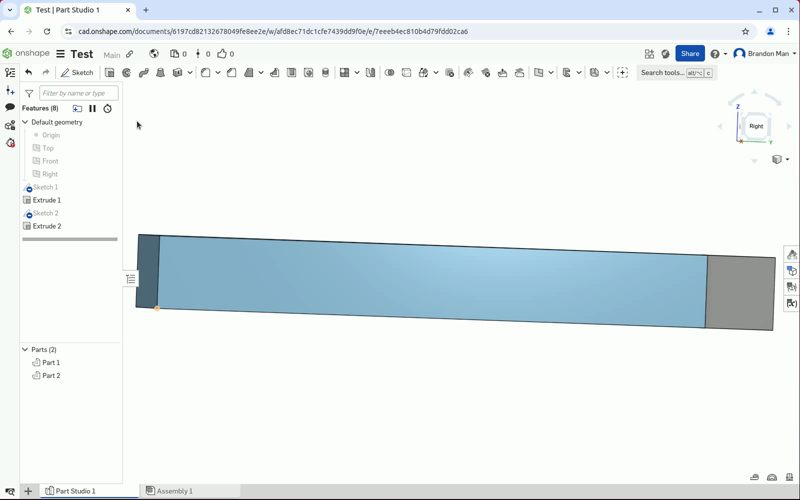
key(right, 3)
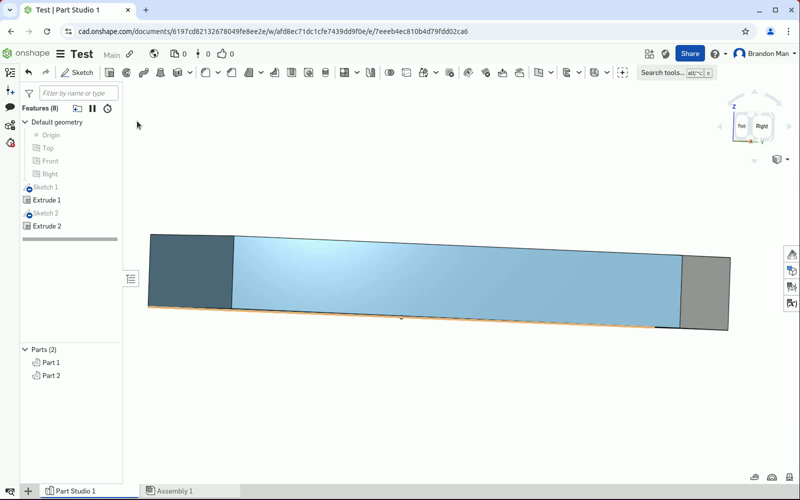
key(down, 3)
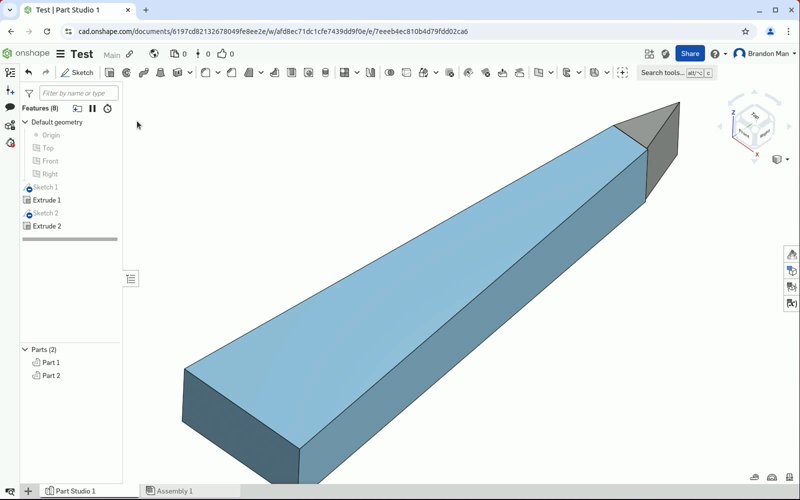
mouse_move(73, 189)
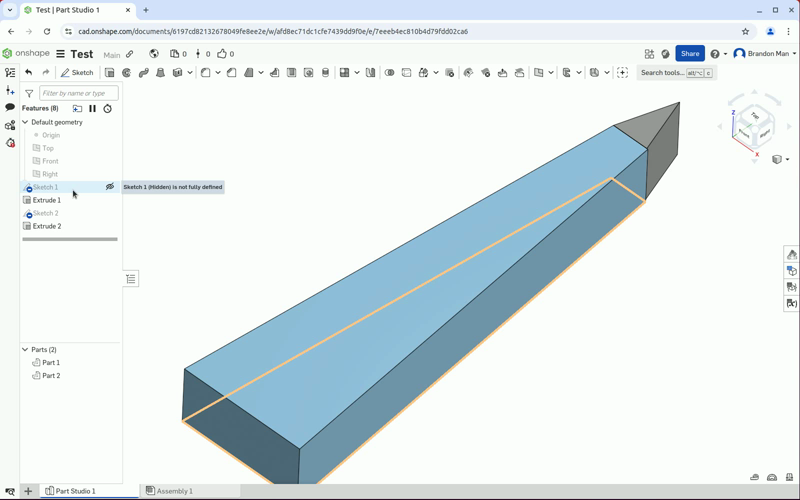
click(73, 189)